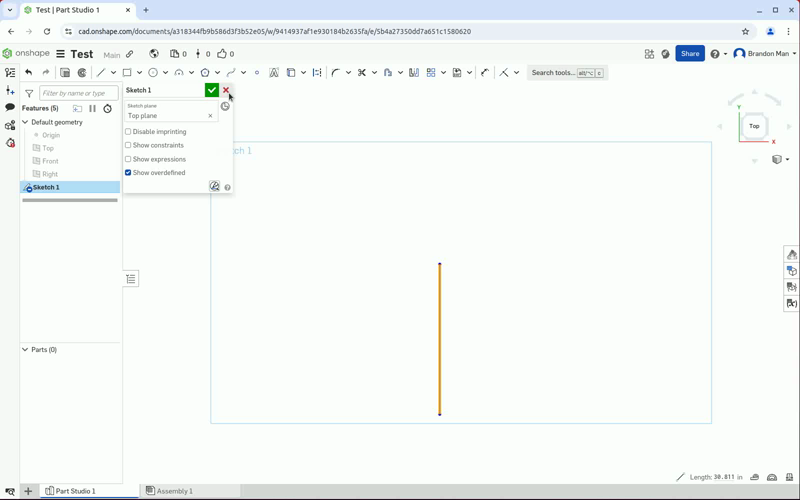
key(shift+h)
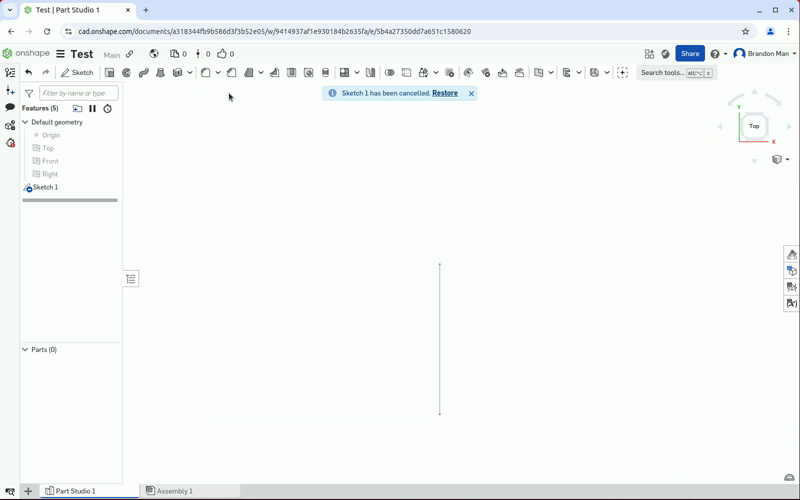
mouse_move(73, 352)
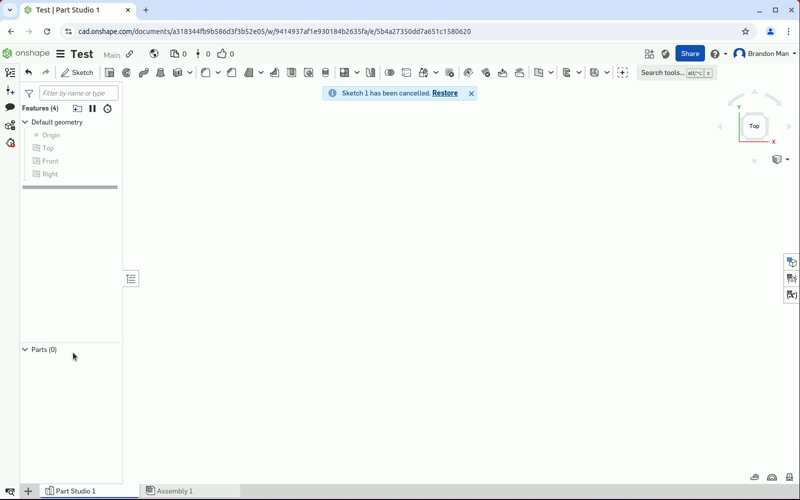
key(y)
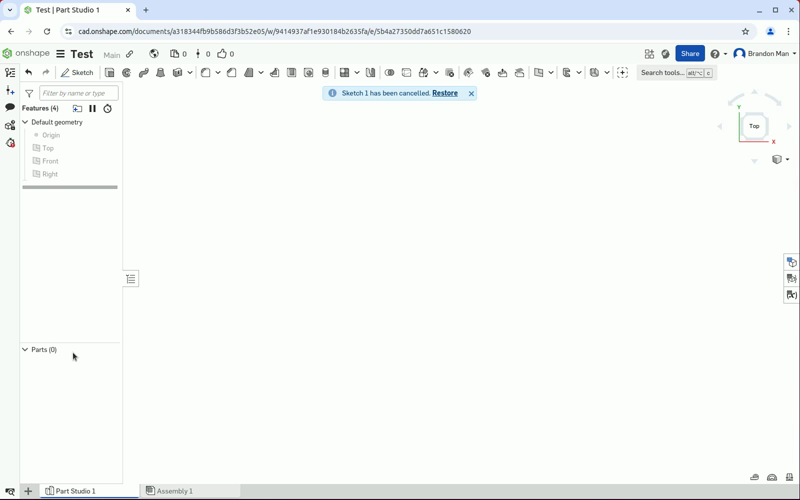
key(shift+p)
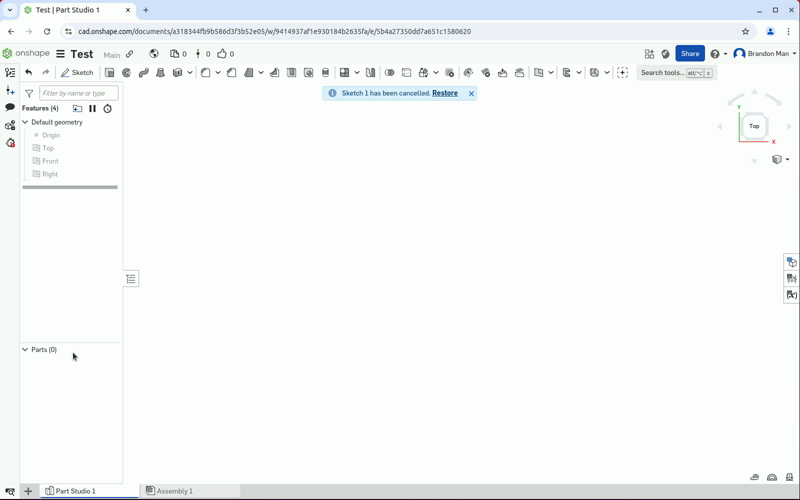
key(space)
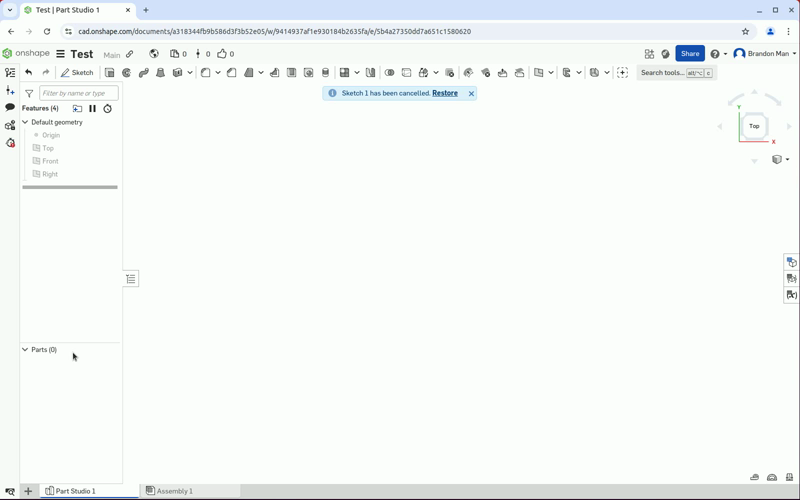
key_down(shift)
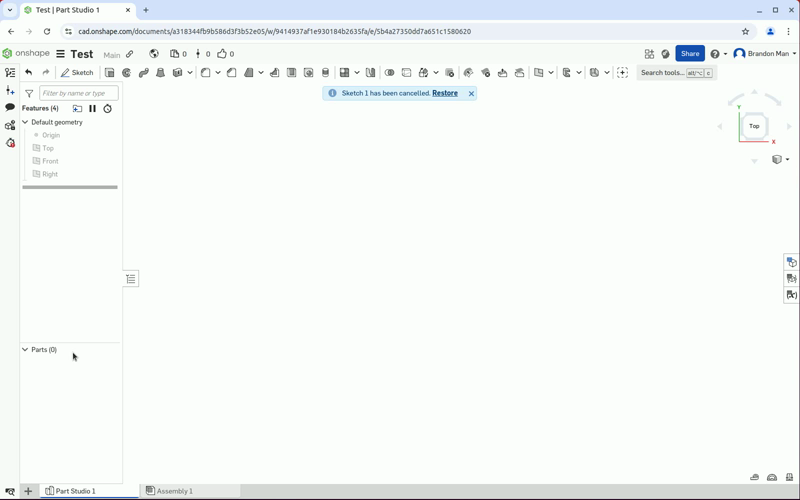
key(up)
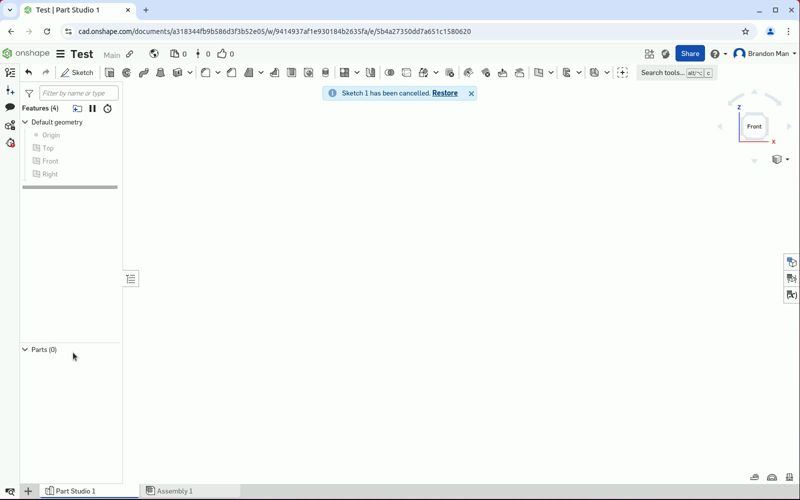
key_up(shift)
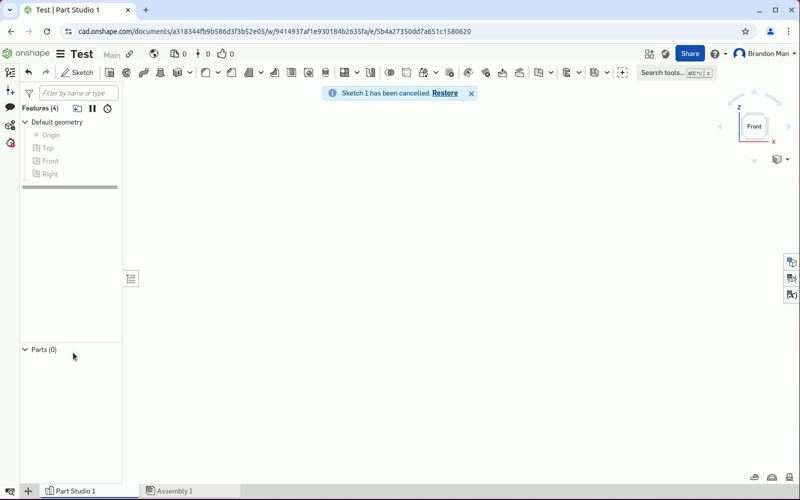
mouse_move(73, 352)
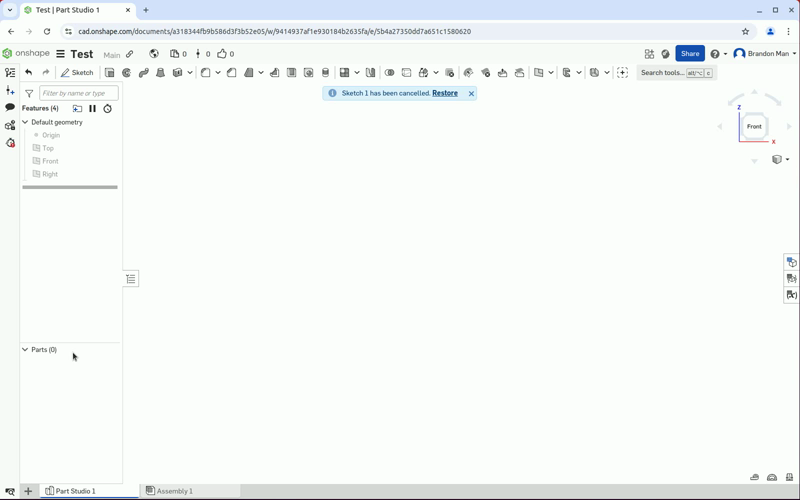
key(shift+y)
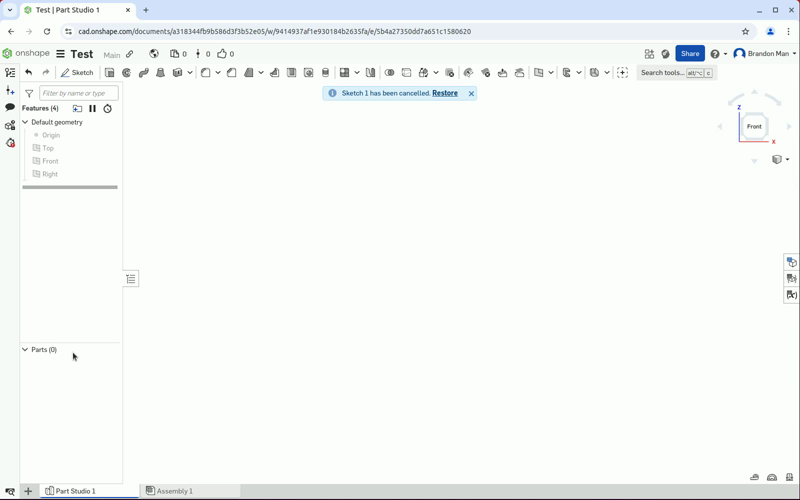
key(shift+s)
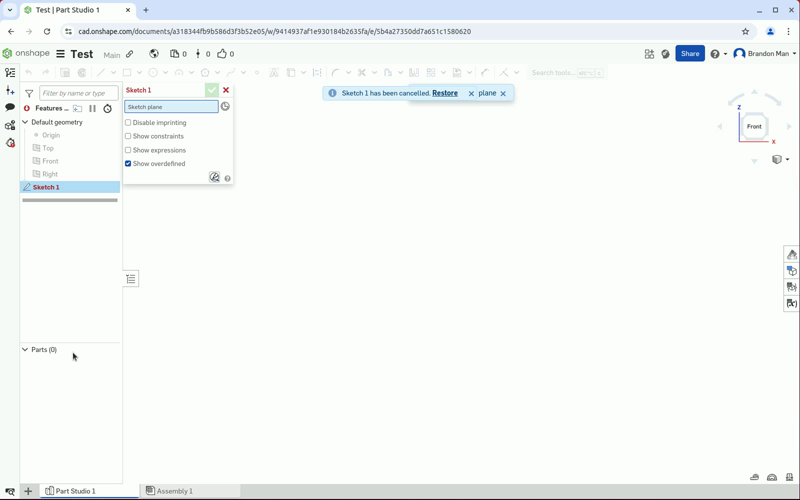
mouse_move(73, 163)
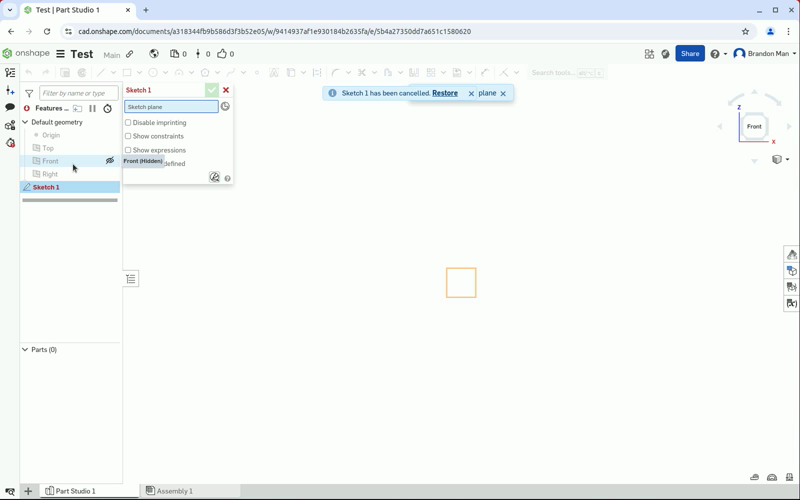
click(73, 163)
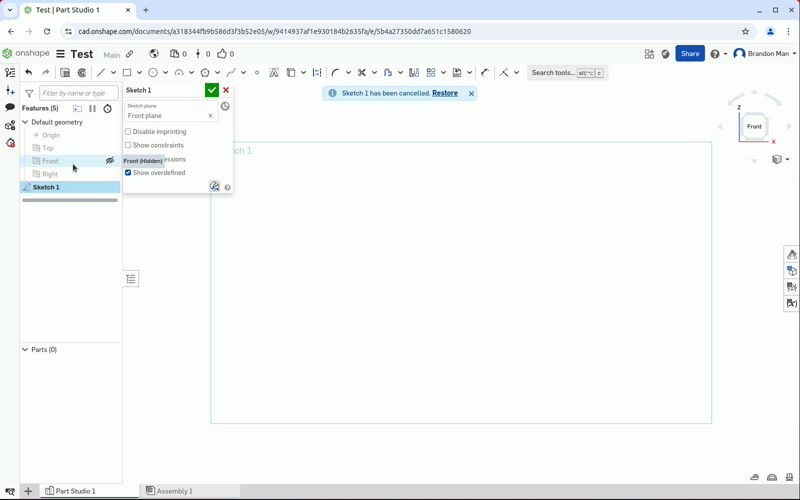
mouse_move(73, 352)
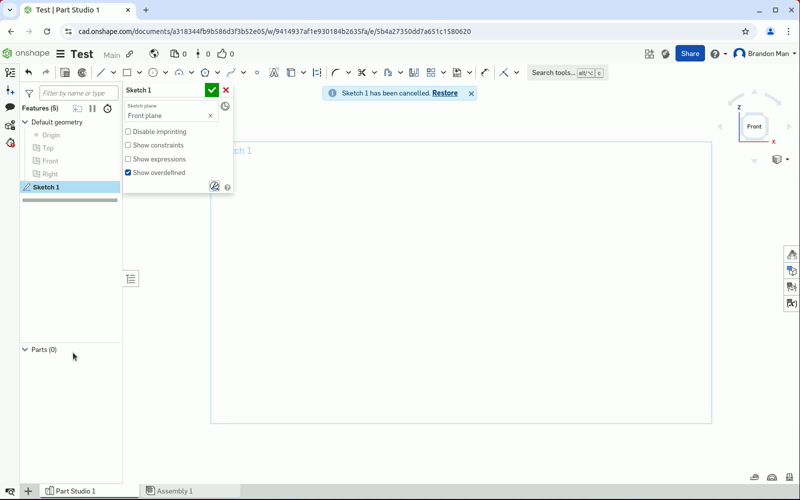
key(y)
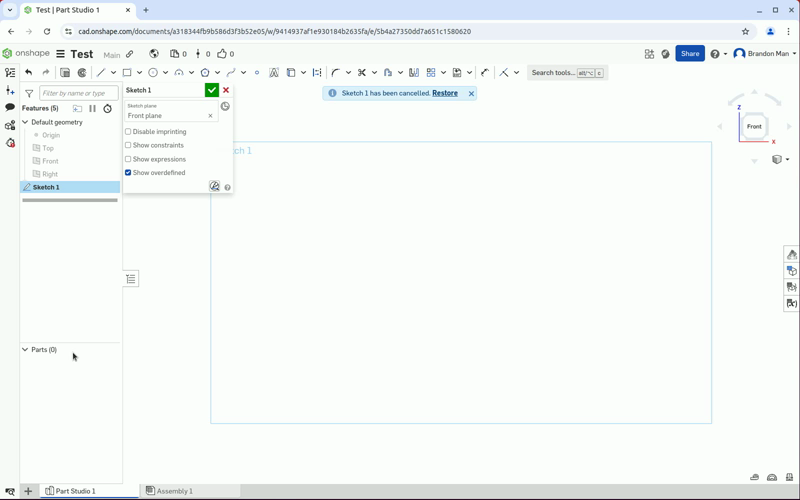
key(l)
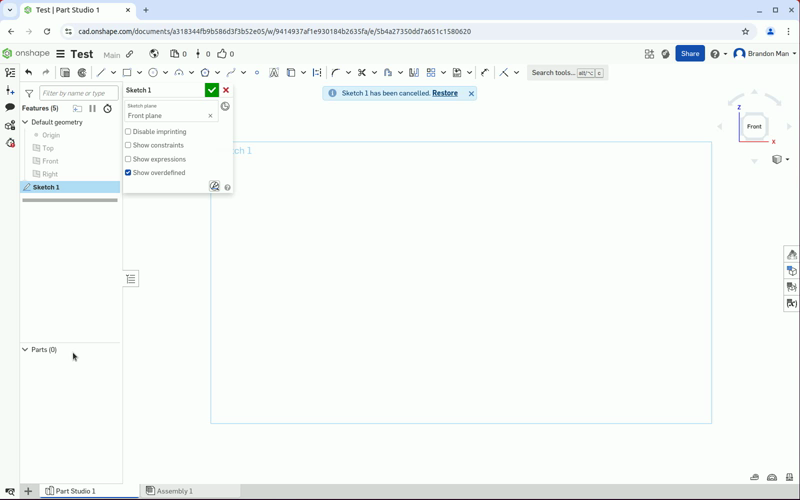
key_down(shift)
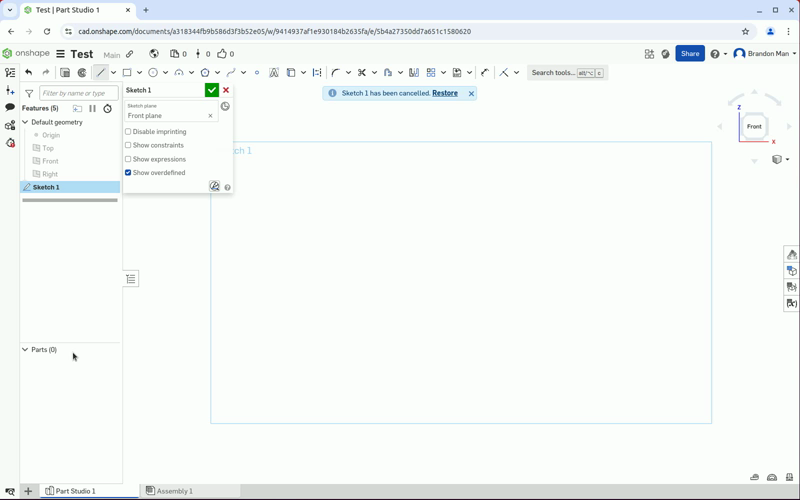
mouse_move(348, 298)
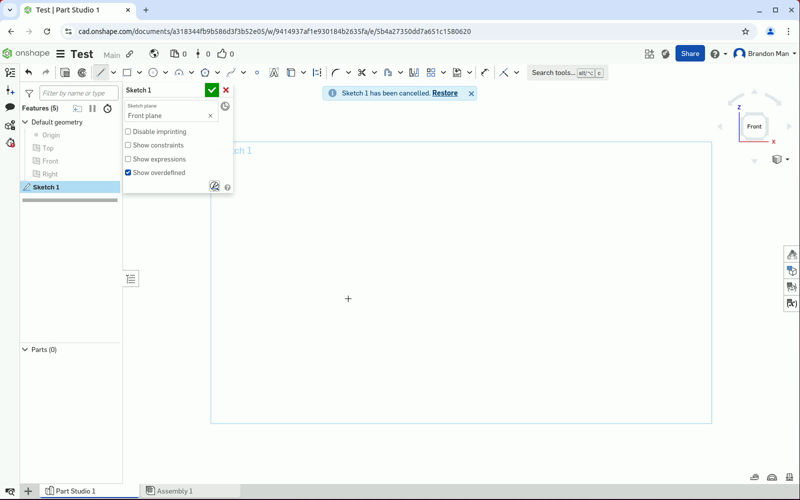
click(348, 298)
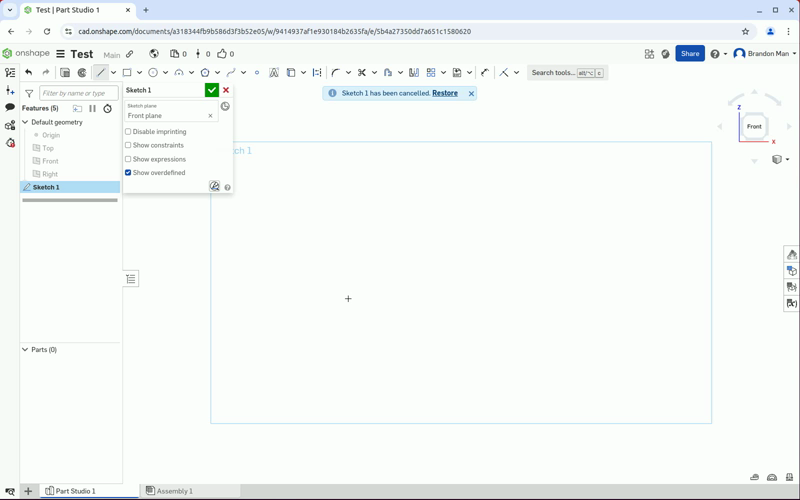
key_up(shift)
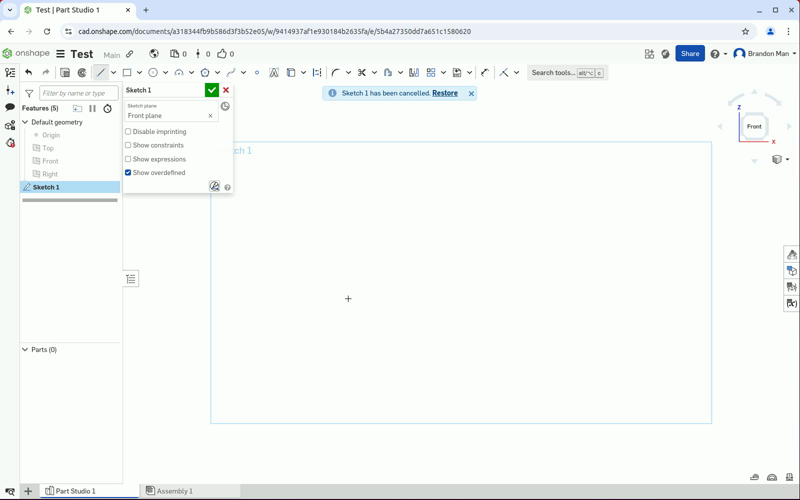
key_down(shift)
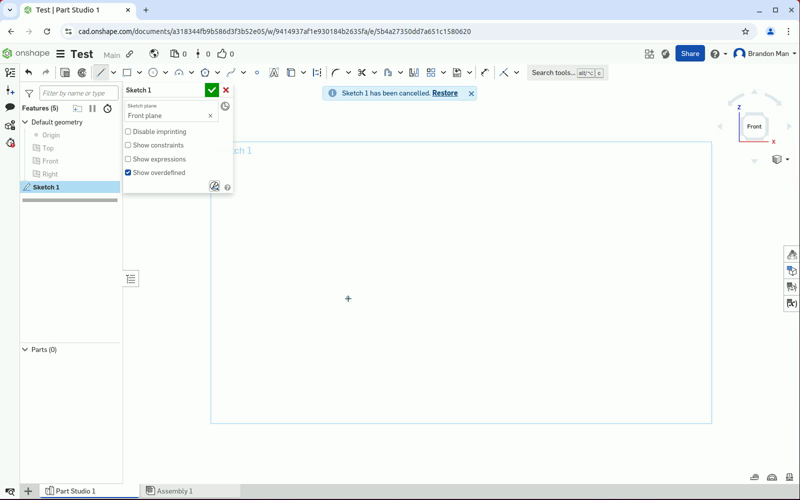
mouse_move(572, 298)
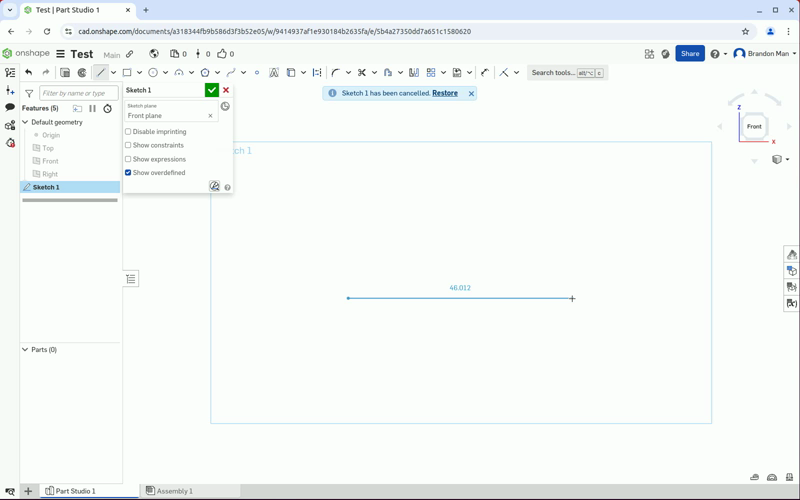
click(572, 298)
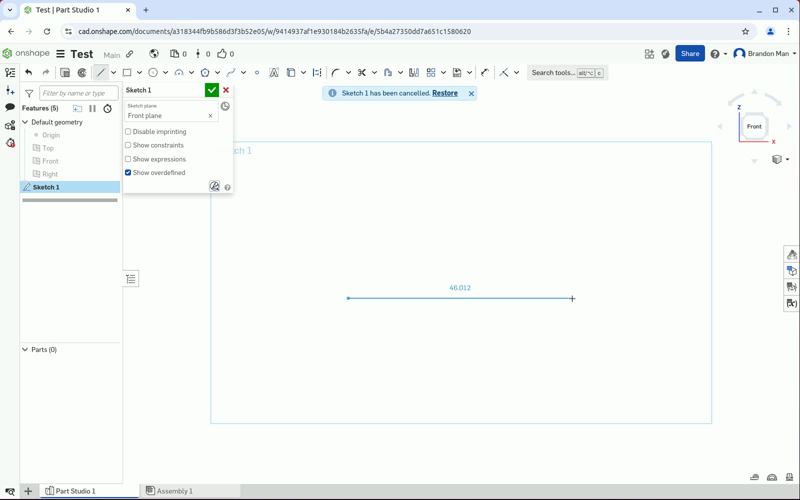
key_up(shift)
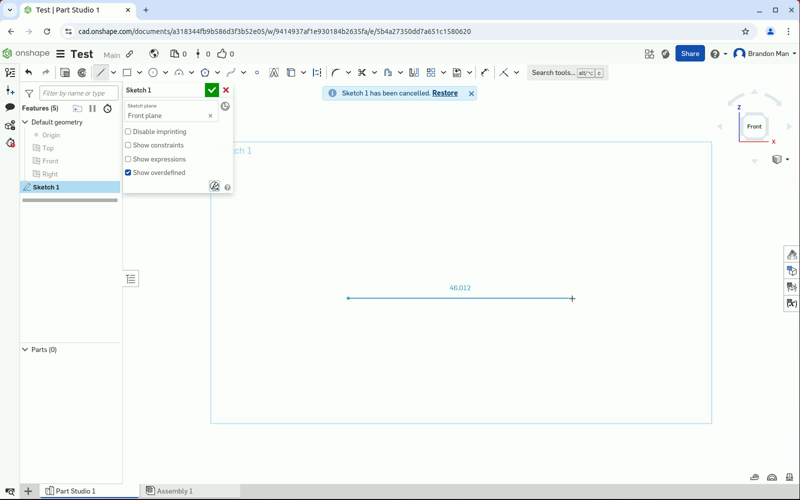
key_down(shift)
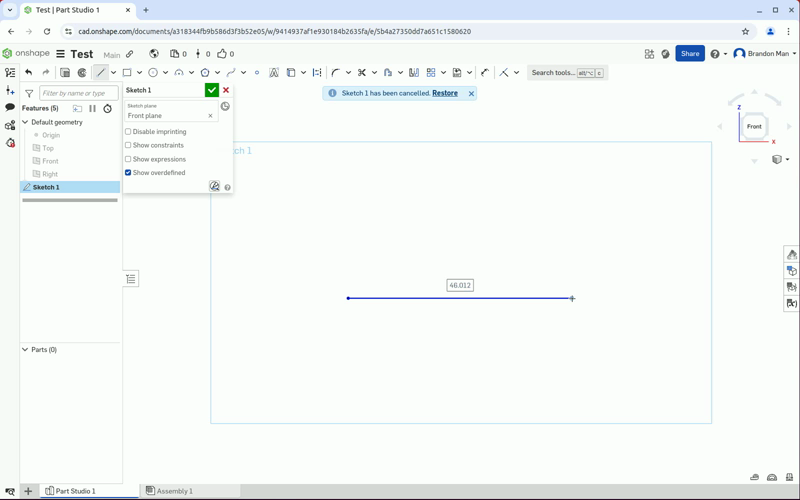
mouse_move(589, 298)
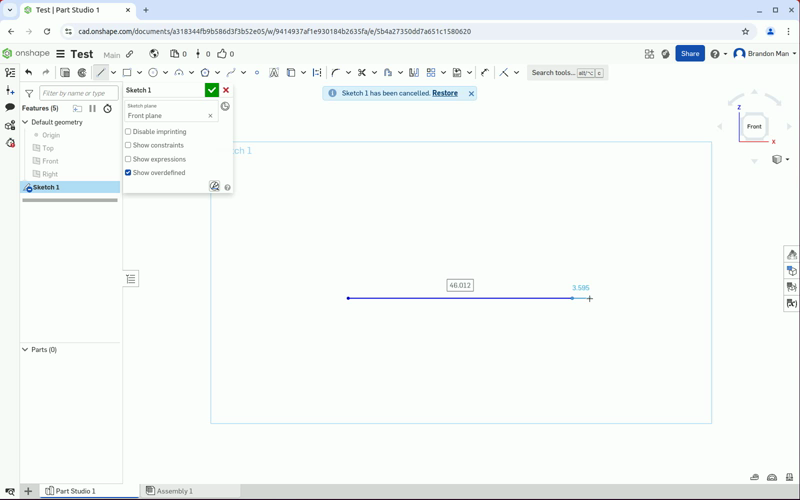
mouse_move(572, 267)
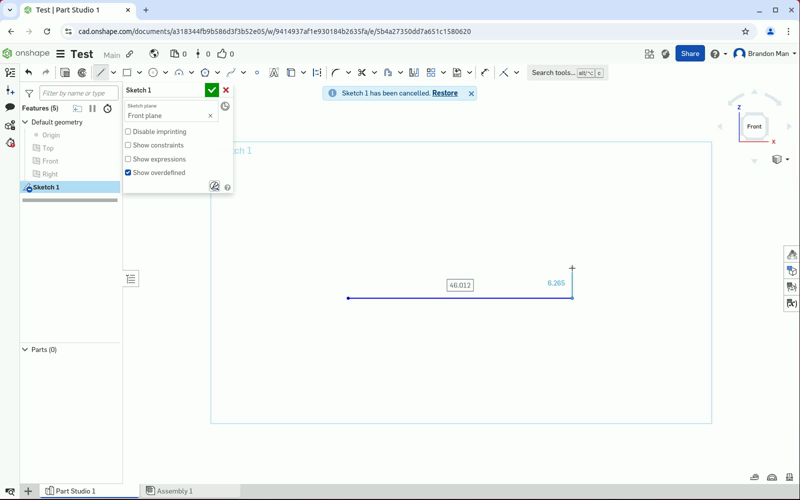
click(572, 267)
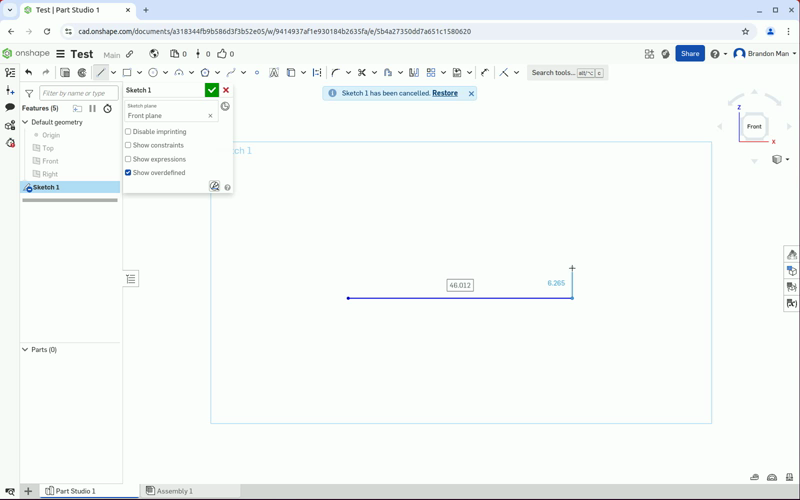
key_up(shift)
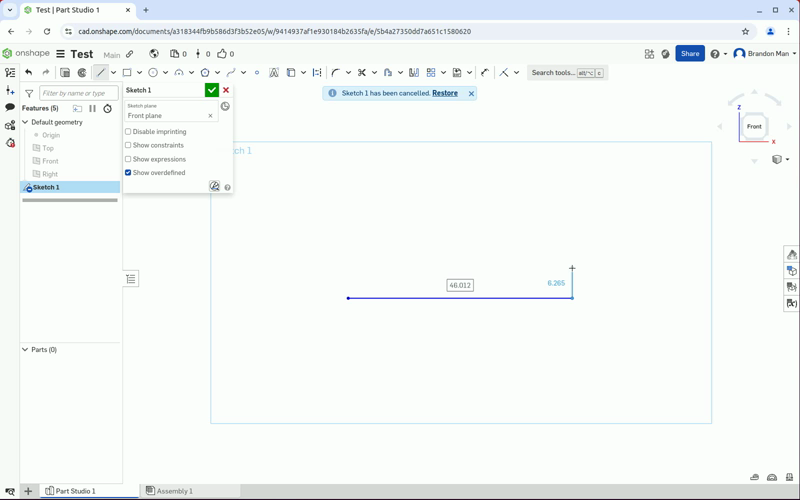
key_down(shift)
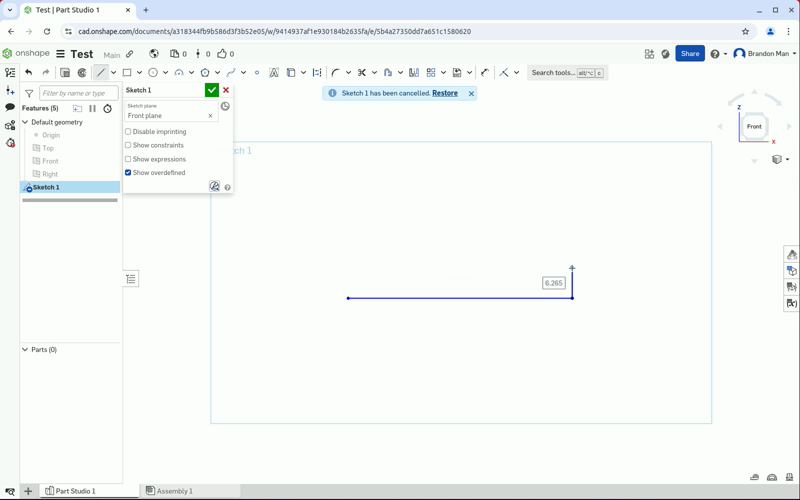
mouse_move(348, 267)
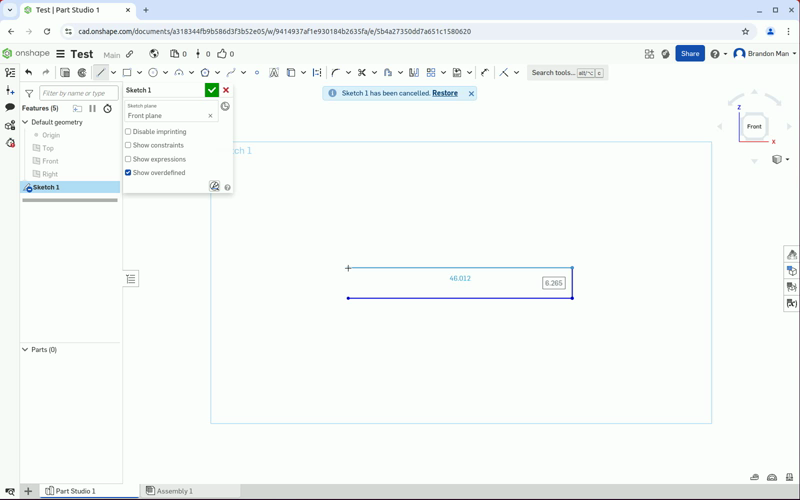
click(348, 267)
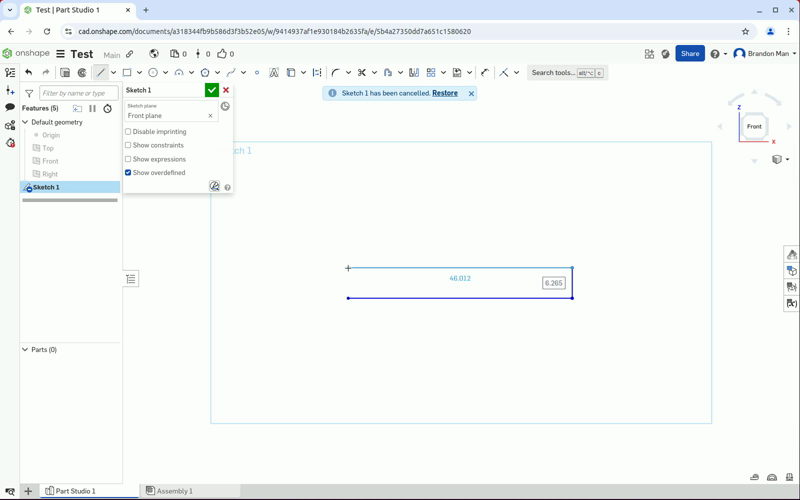
key_up(shift)
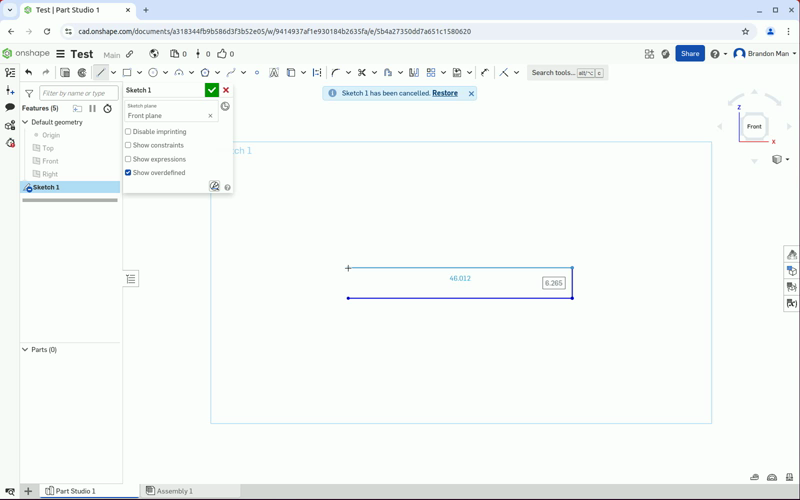
mouse_move(378, 267)
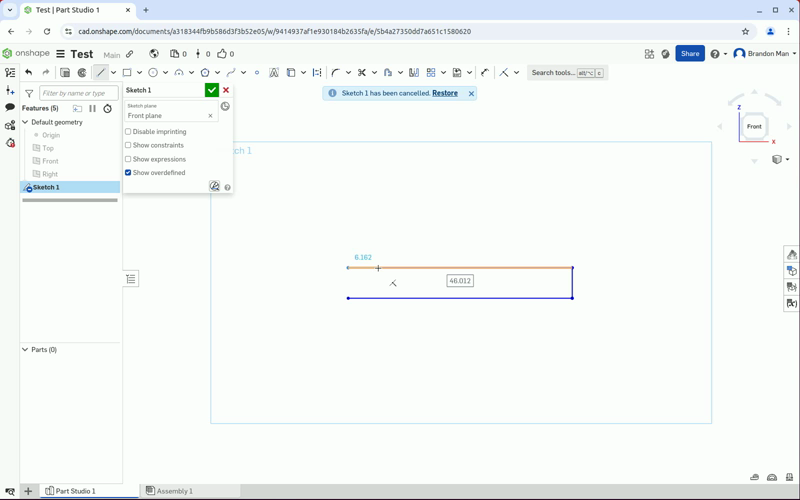
key_down(shift)
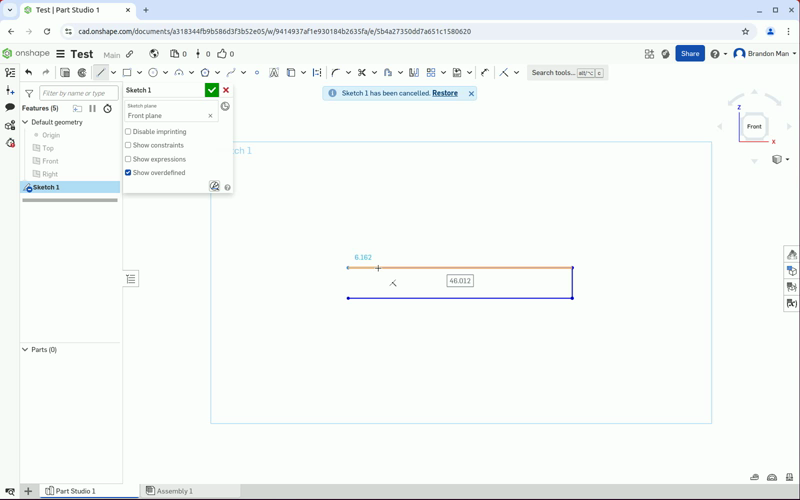
mouse_move(348, 298)
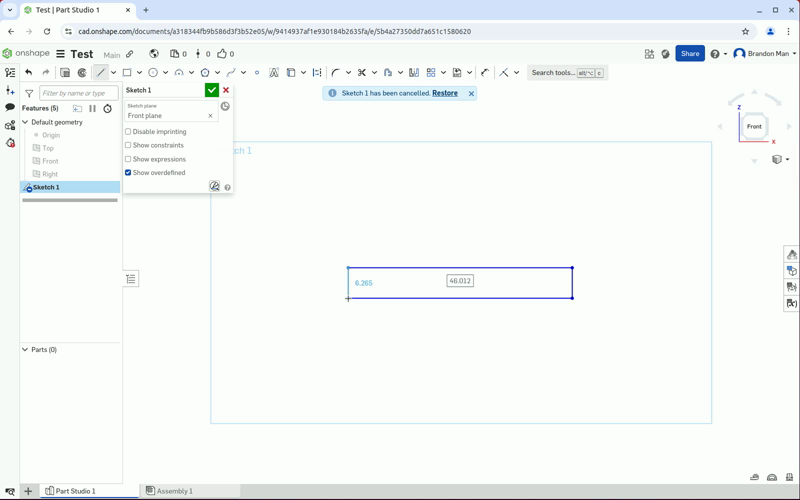
key_up(shift)
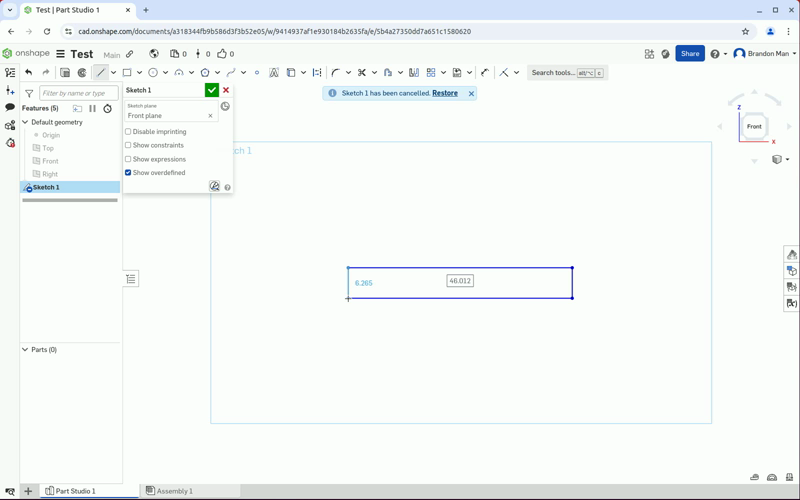
click(348, 298)
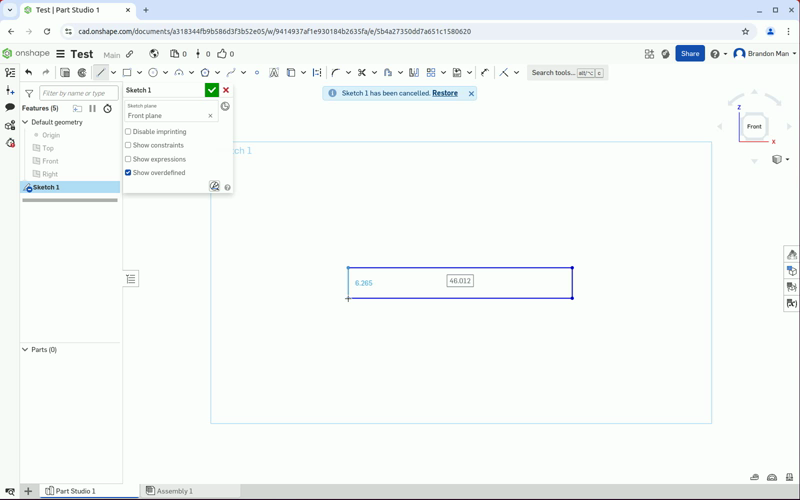
key(esc)
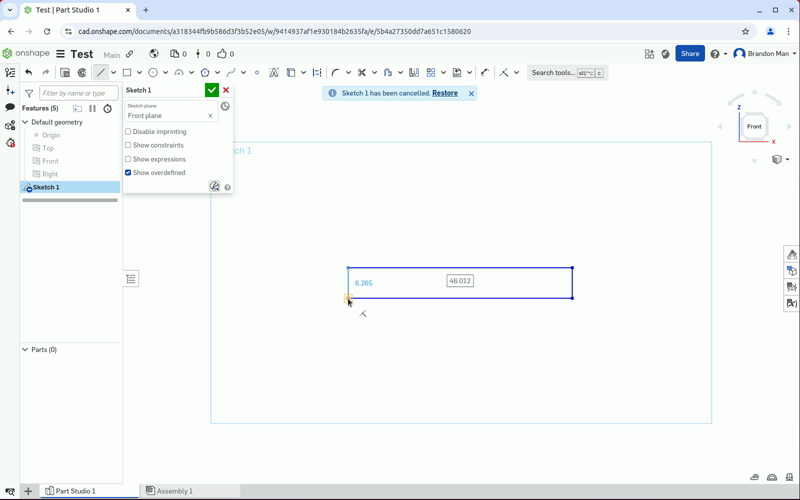
key(c)
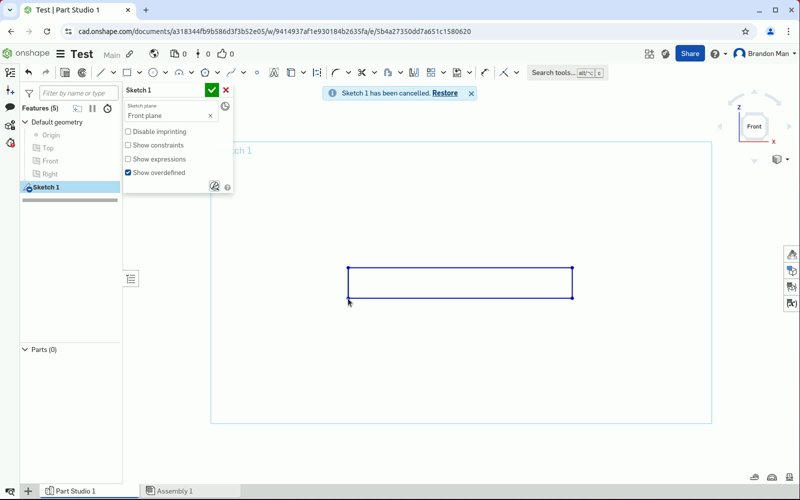
key_down(shift)
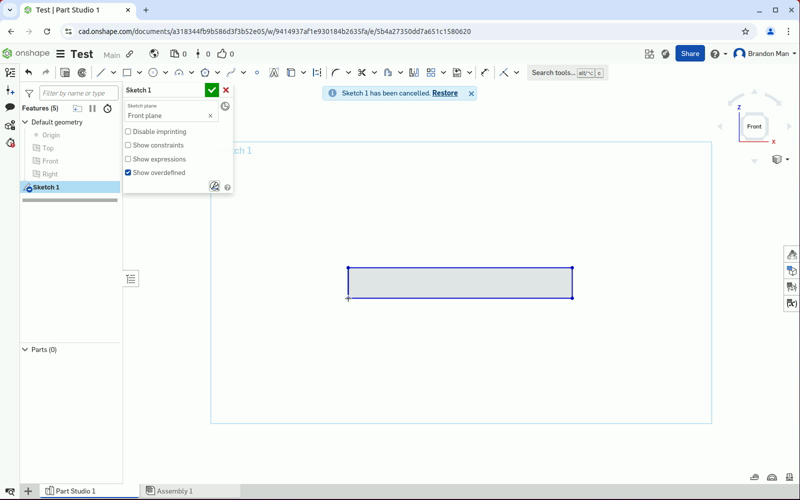
mouse_move(355, 288)
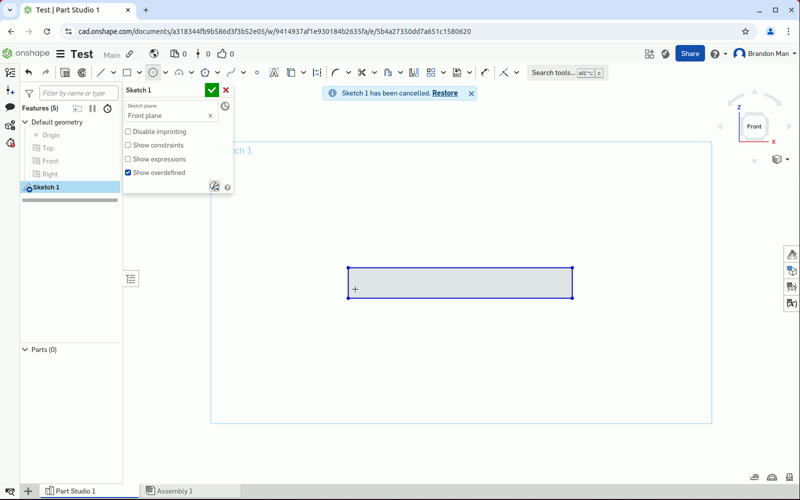
click(355, 288)
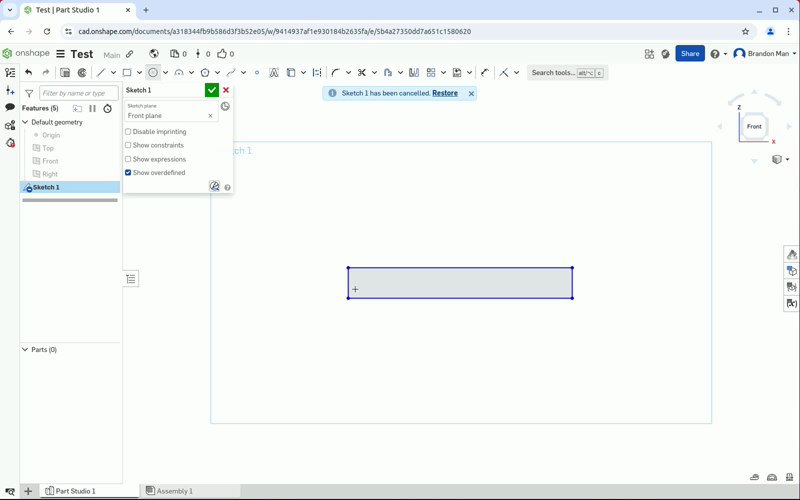
key_up(shift)
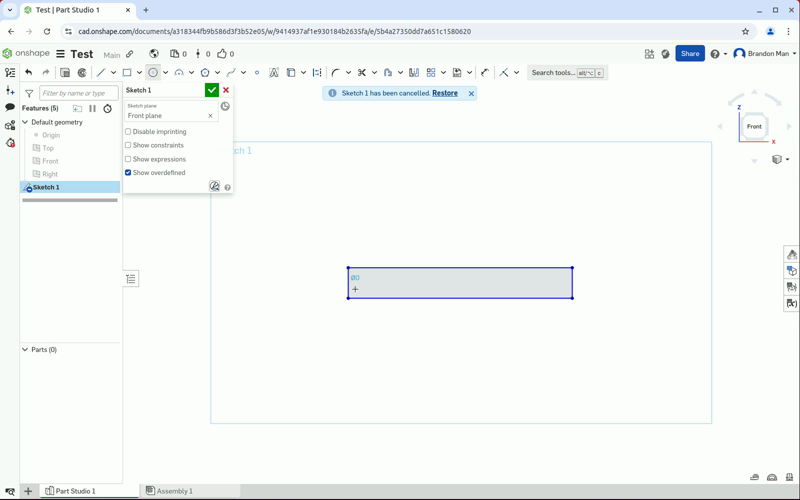
mouse_move(357, 288)
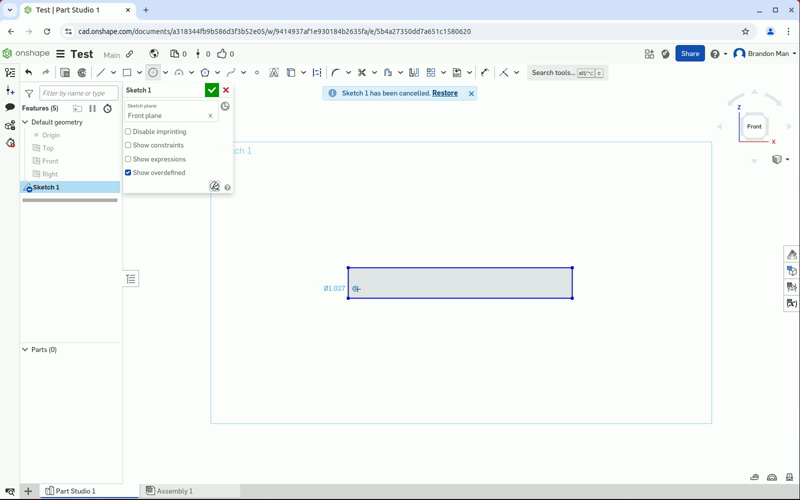
scroll(6)
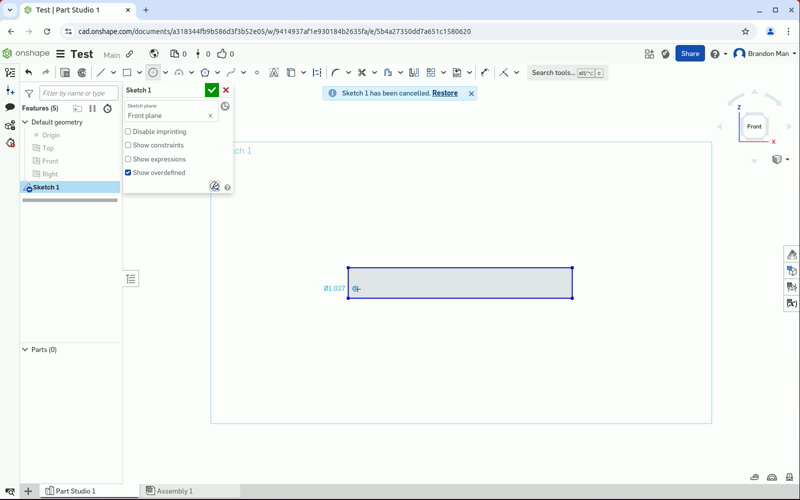
scroll(6)
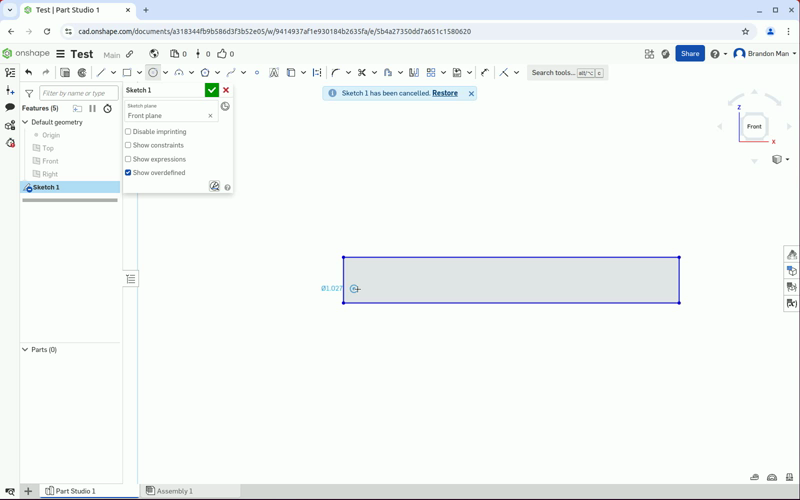
scroll(6)
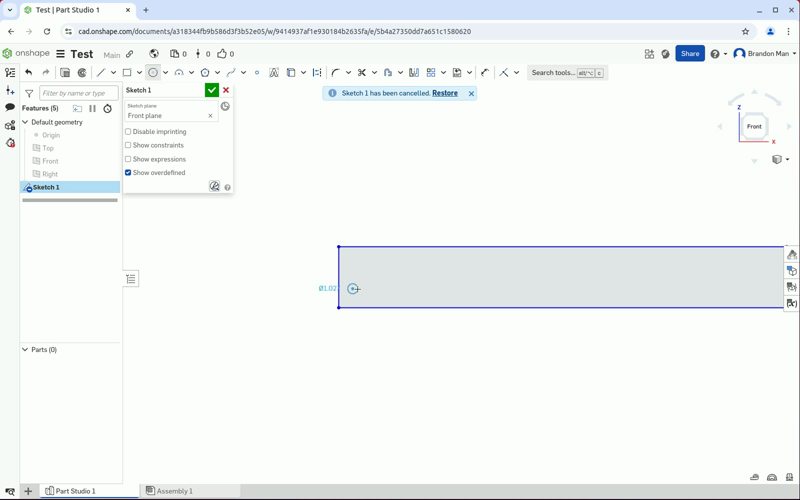
scroll(6)
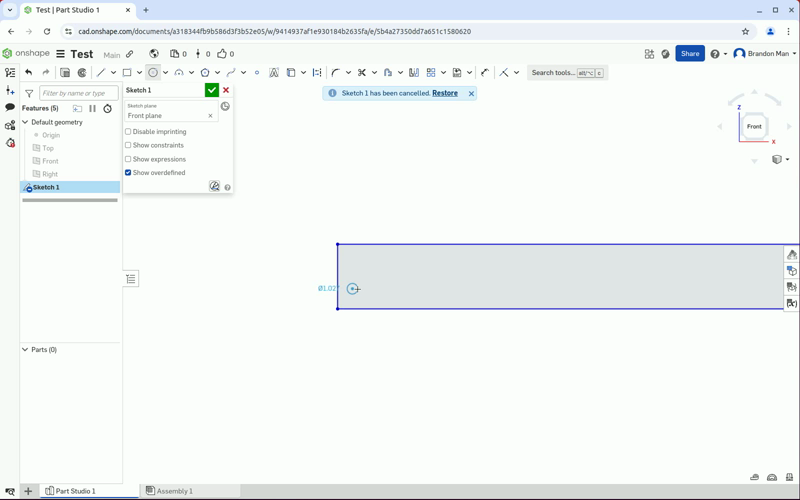
scroll(6)
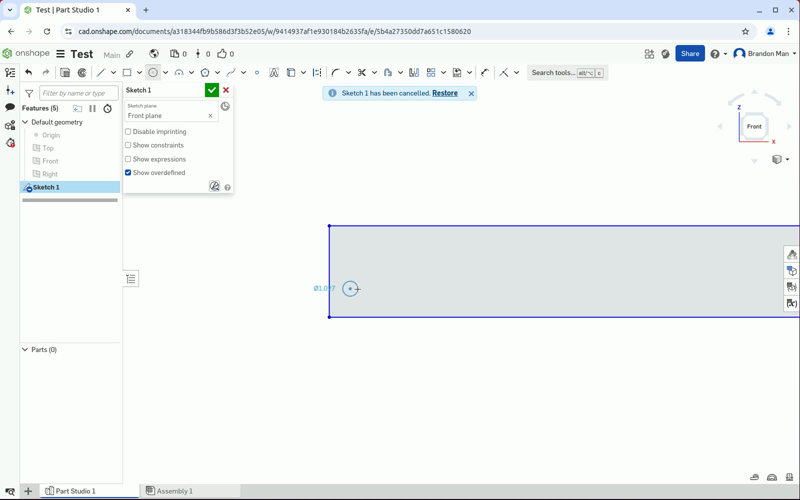
scroll(6)
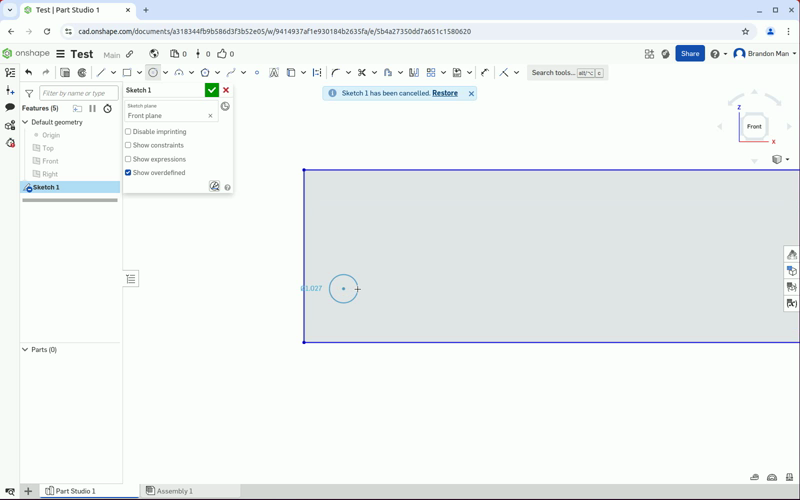
scroll(6)
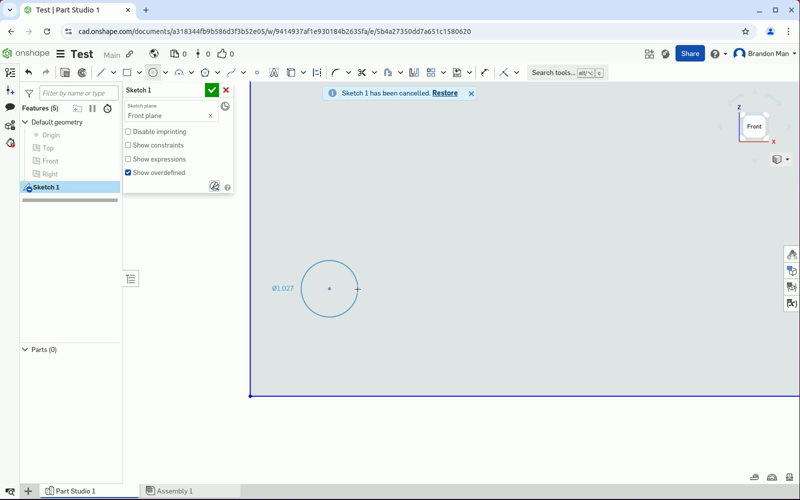
click(357, 288)
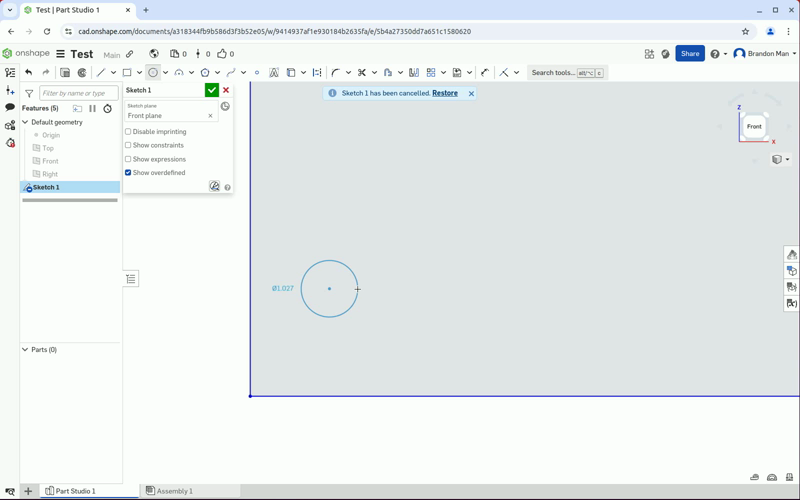
scroll(-6)
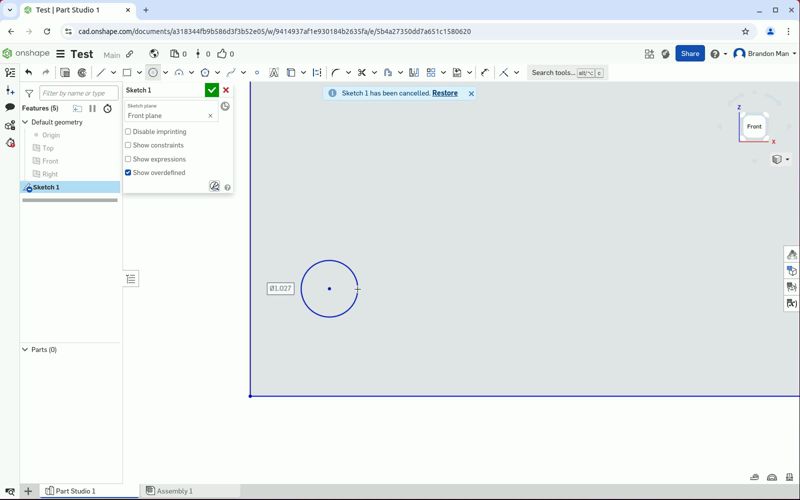
scroll(-6)
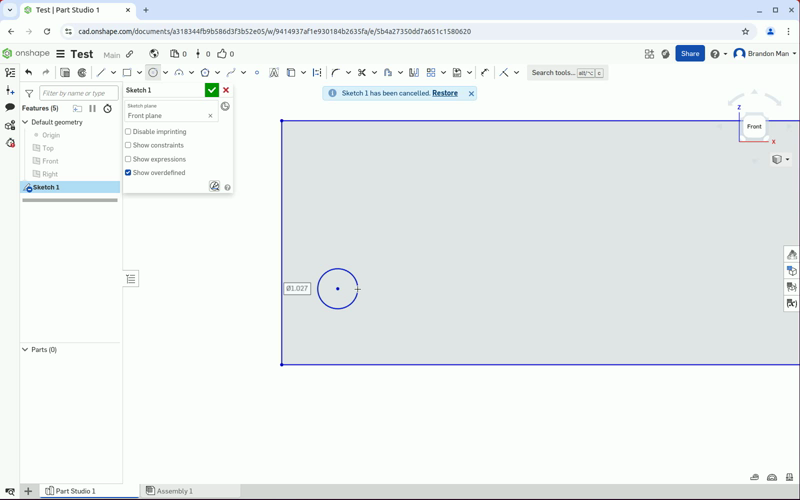
scroll(-6)
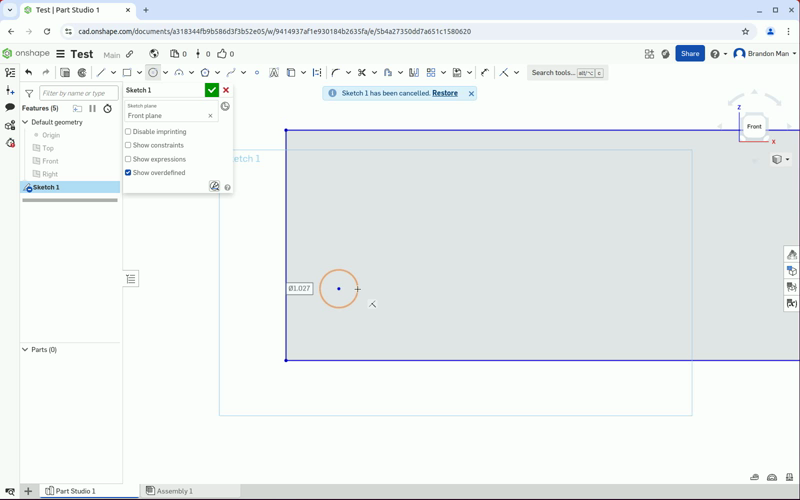
scroll(-6)
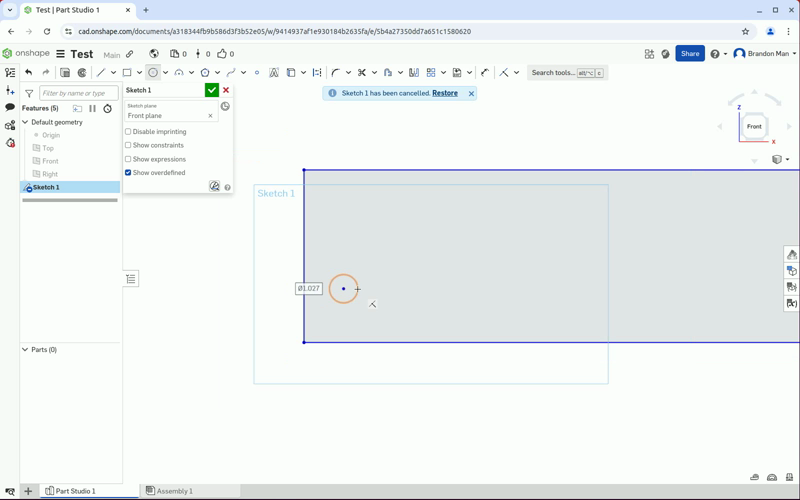
scroll(-6)
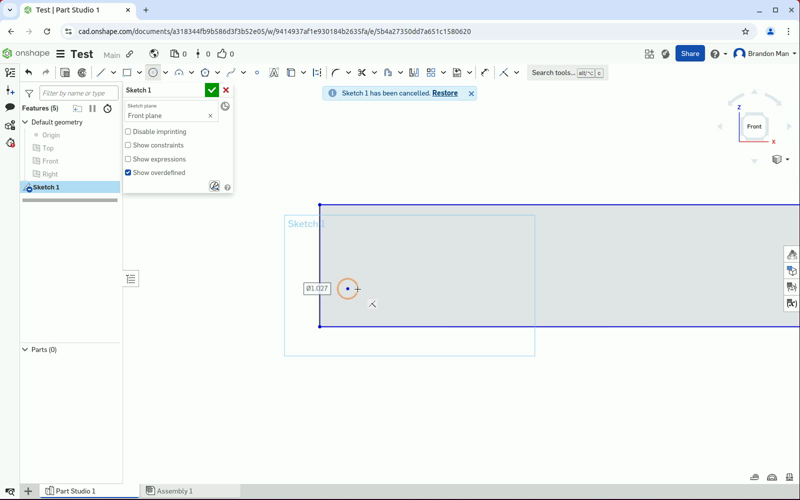
scroll(-6)
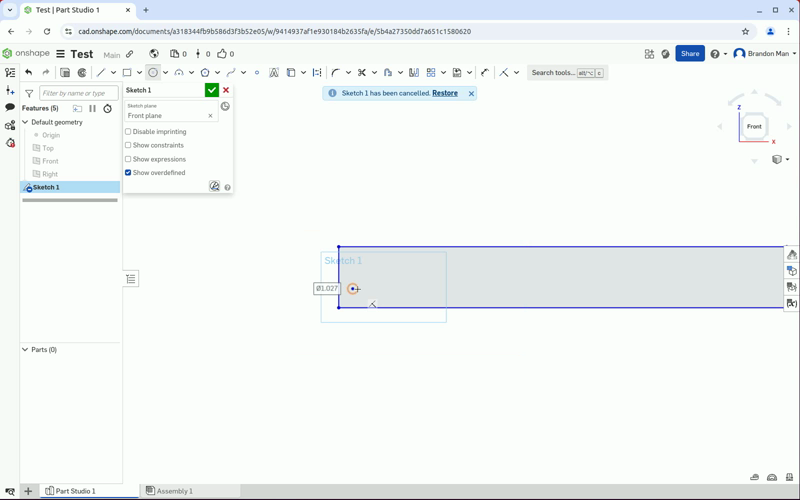
scroll(-6)
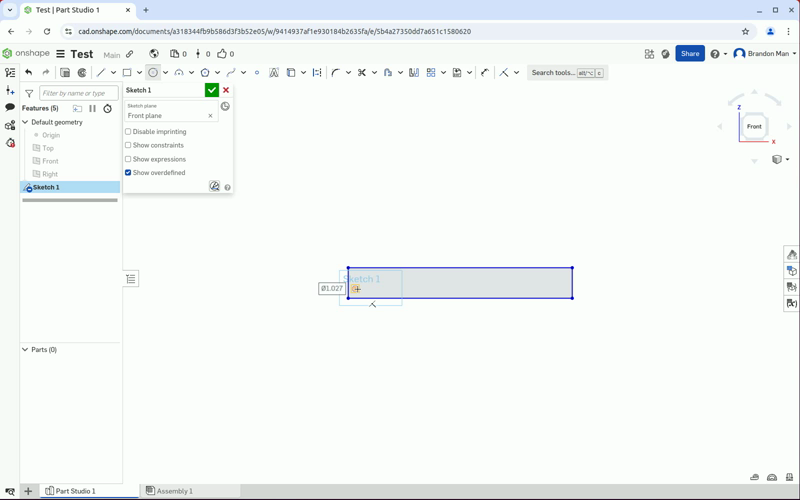
key(esc)
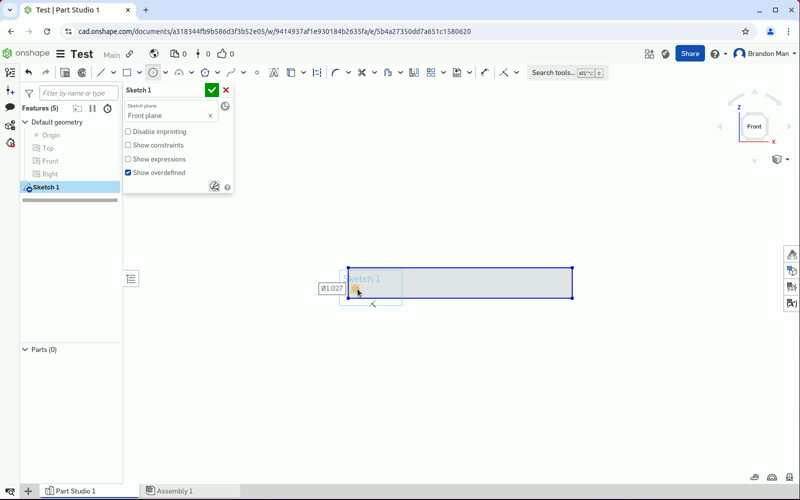
key(c)
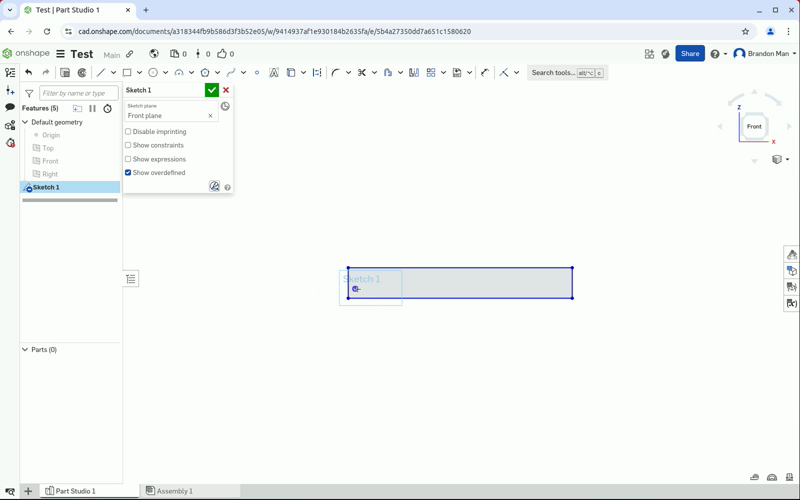
key_down(shift)
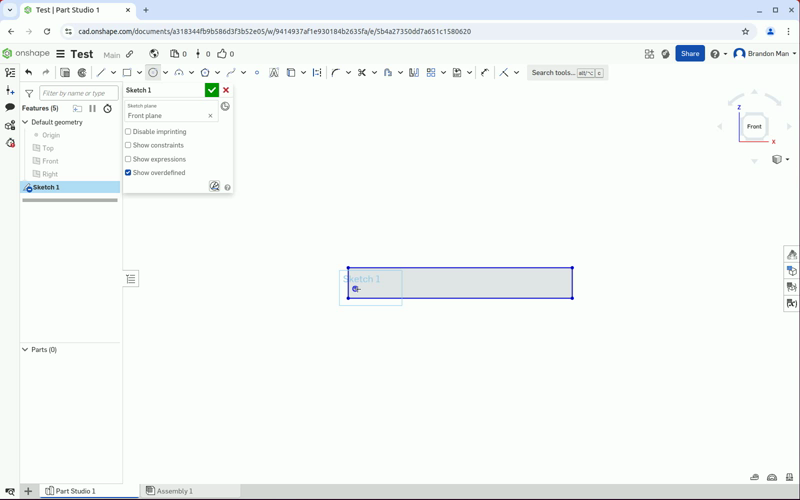
mouse_move(355, 276)
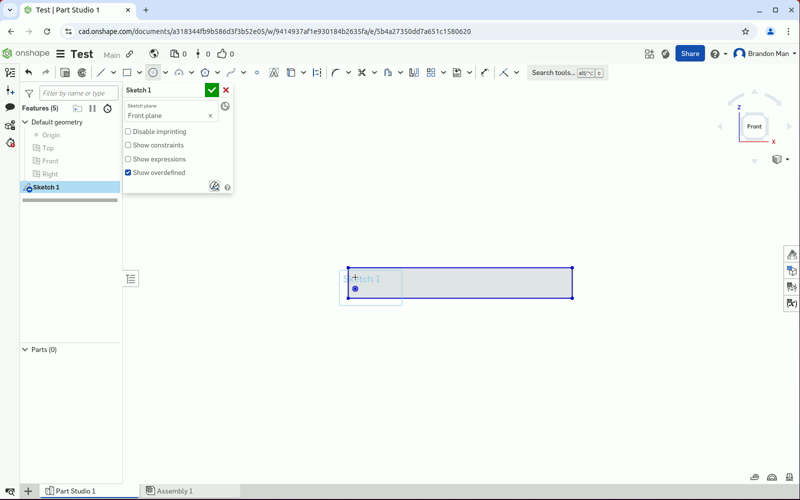
click(355, 276)
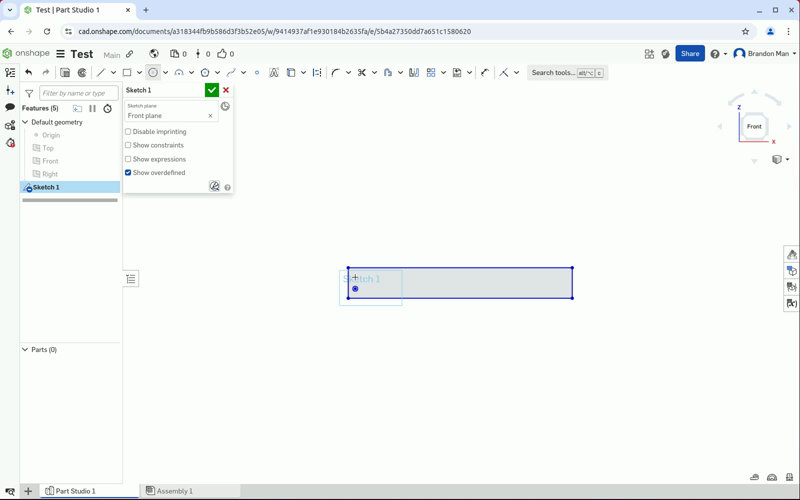
key_up(shift)
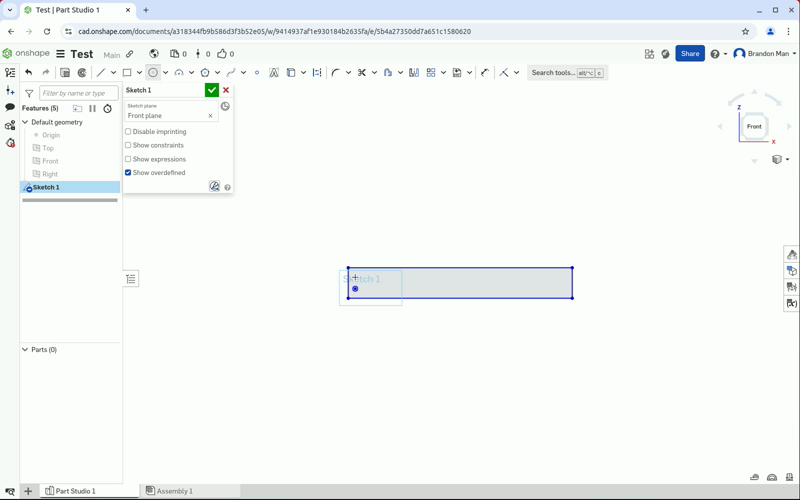
mouse_move(357, 276)
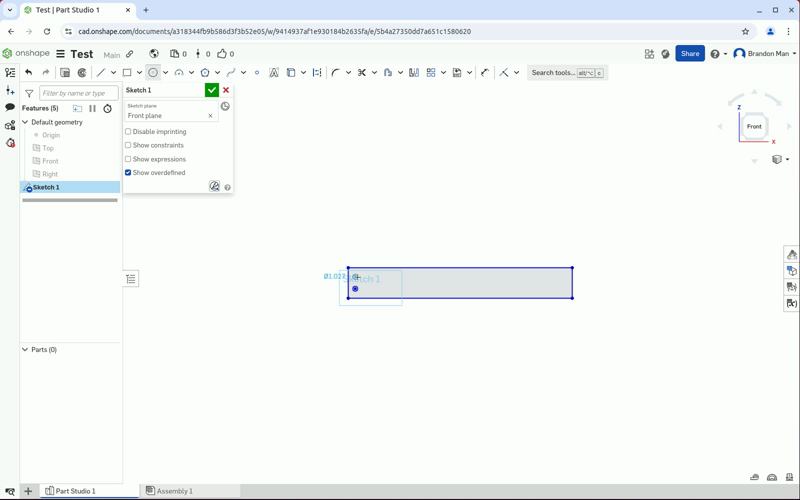
scroll(6)
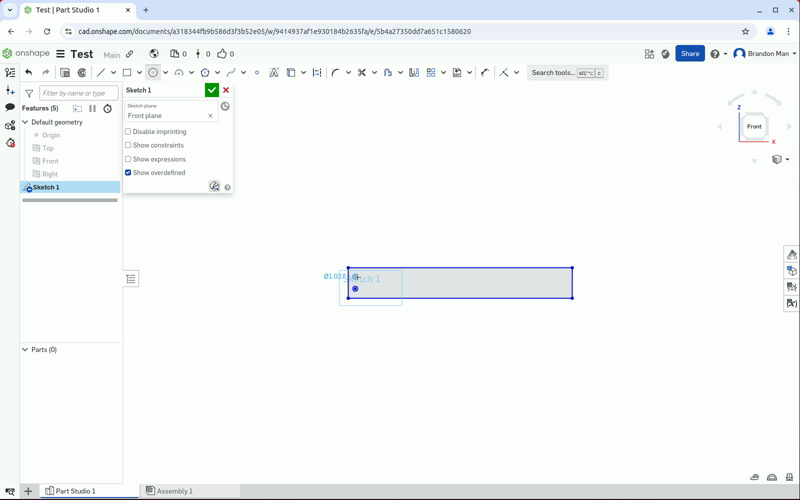
scroll(6)
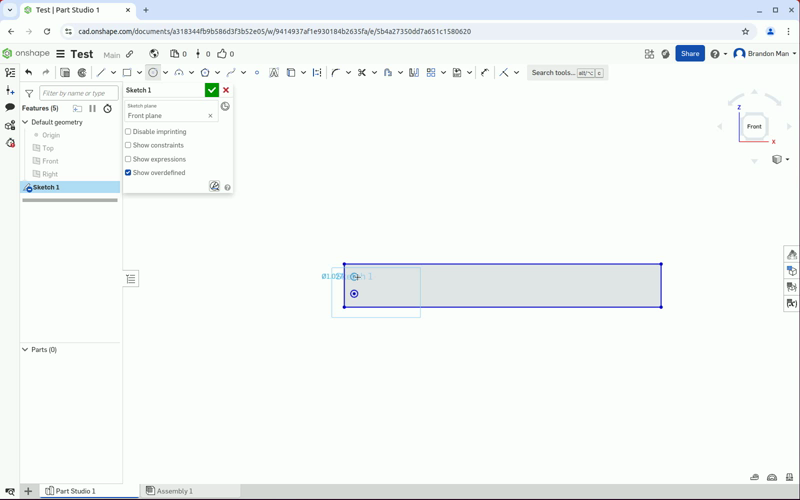
scroll(6)
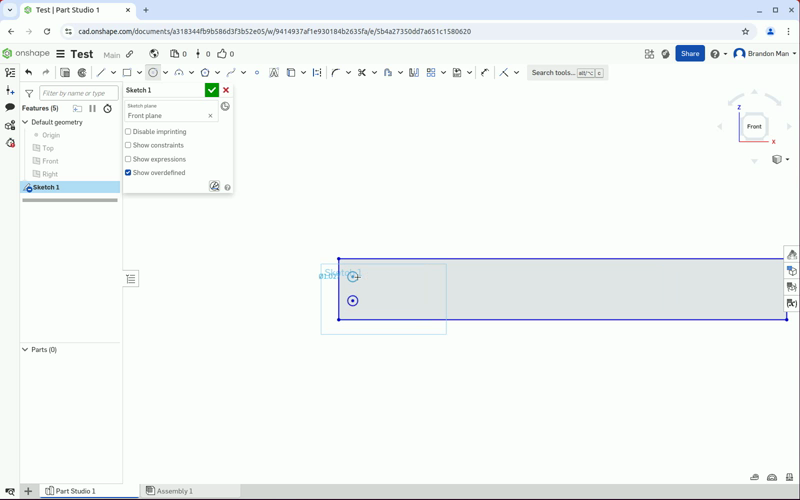
scroll(6)
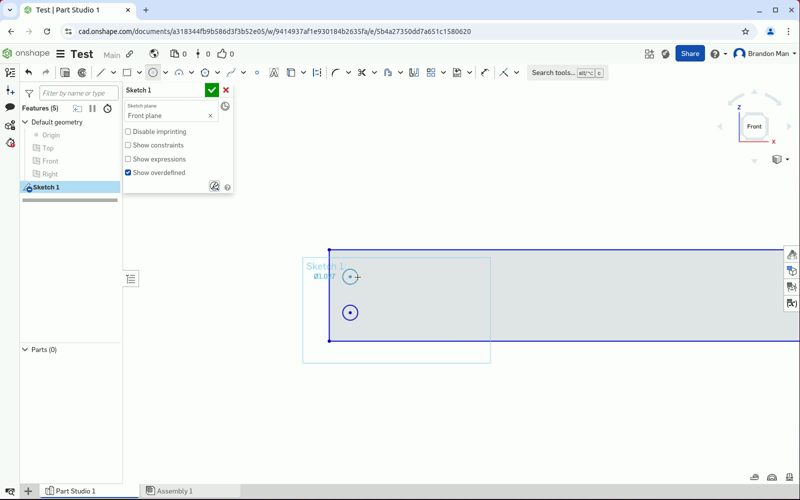
scroll(6)
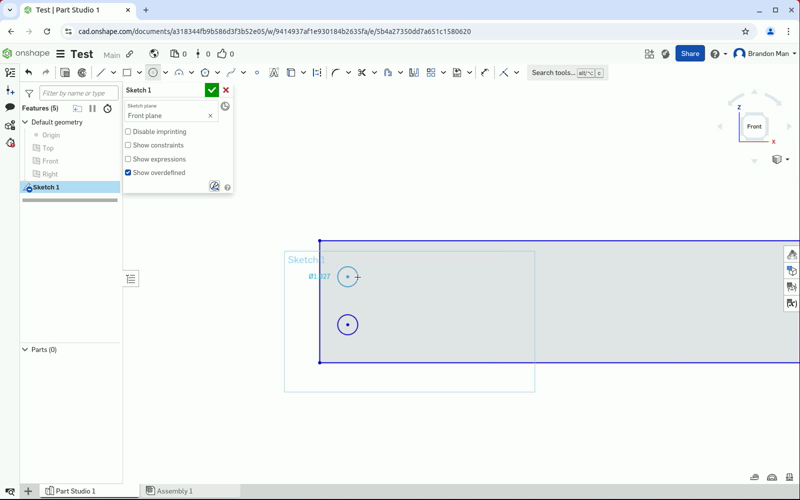
scroll(6)
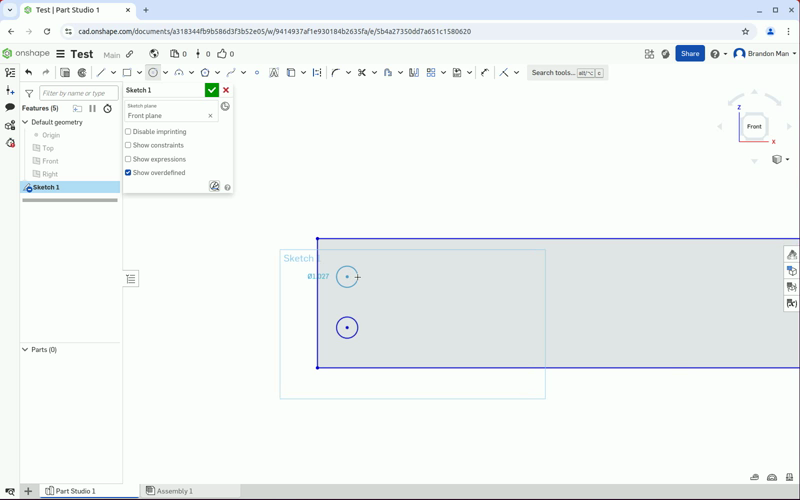
scroll(6)
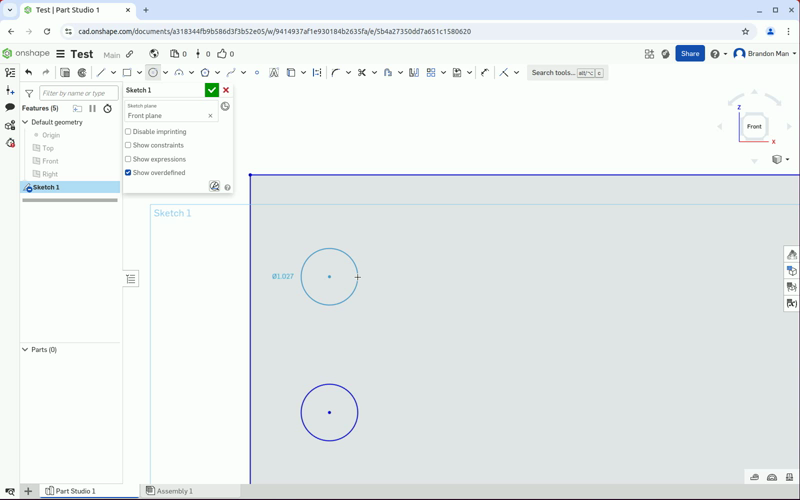
click(357, 276)
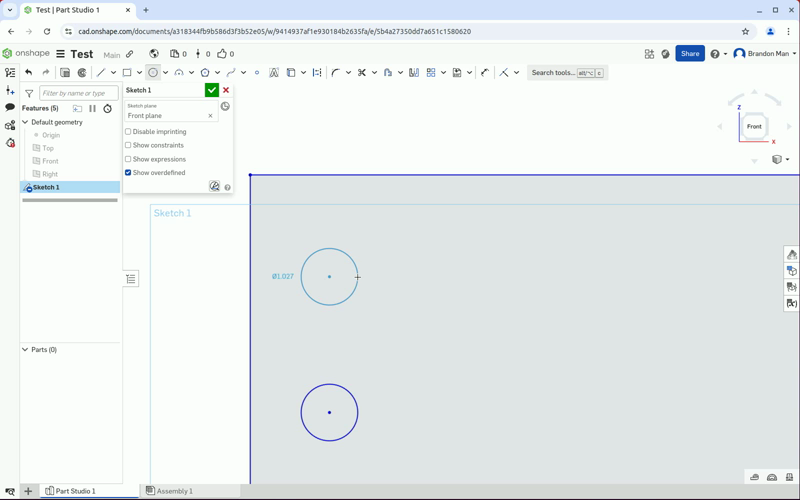
scroll(-6)
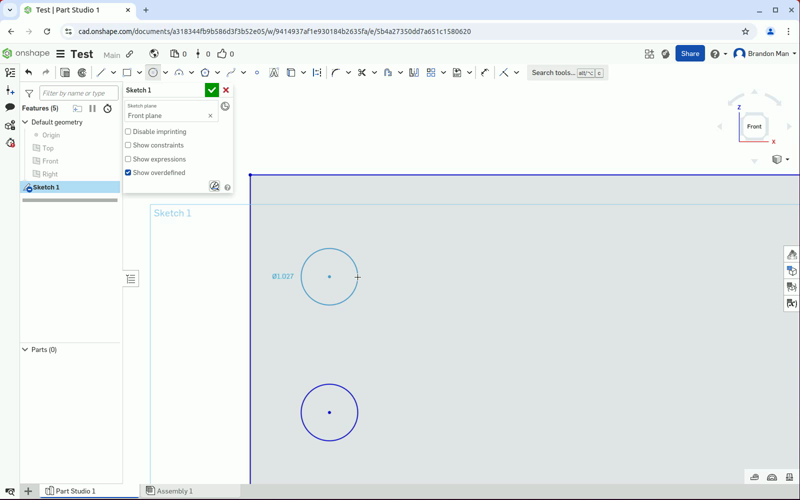
scroll(-6)
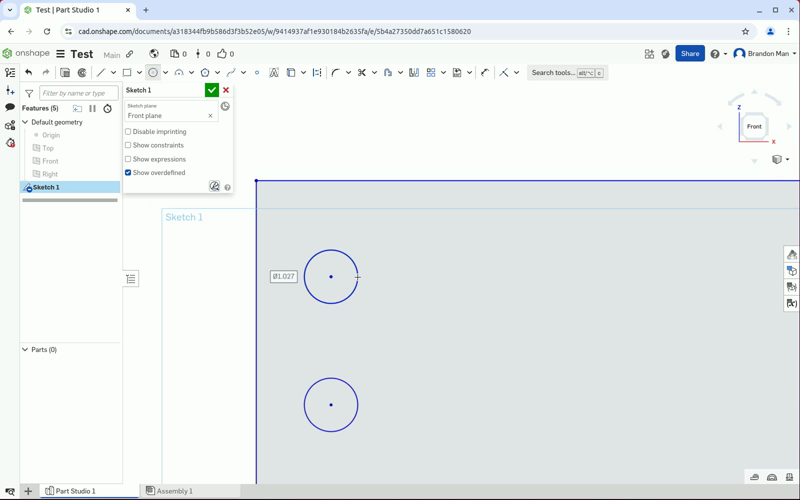
scroll(-6)
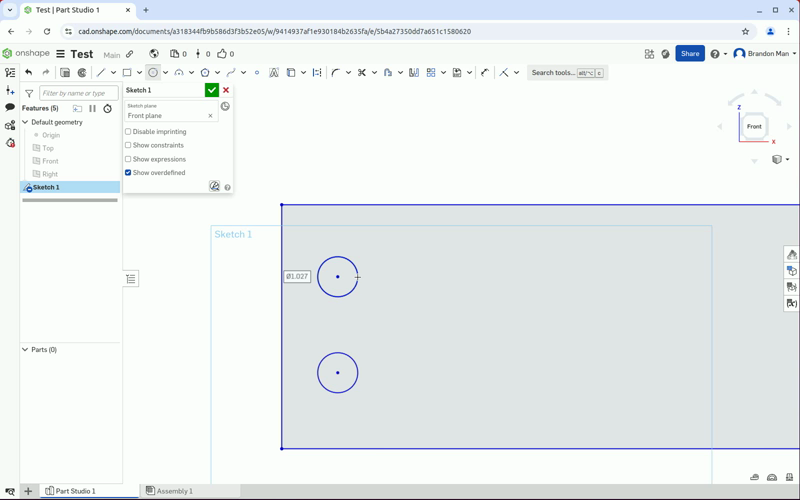
scroll(-6)
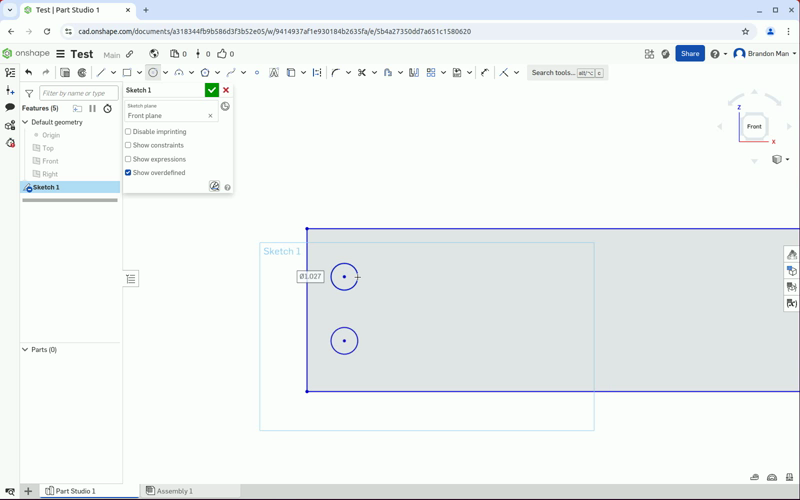
scroll(-6)
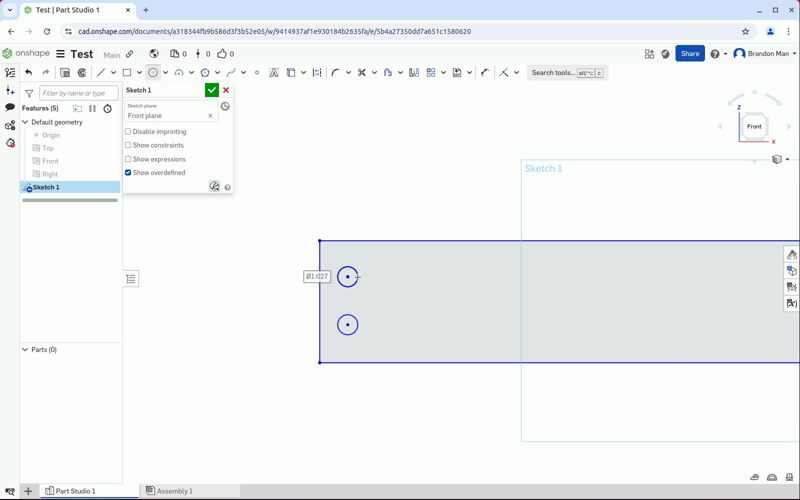
scroll(-6)
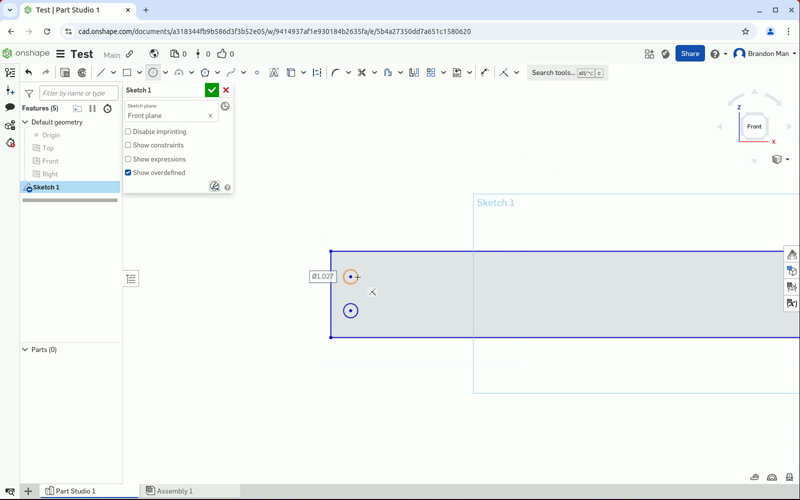
scroll(-6)
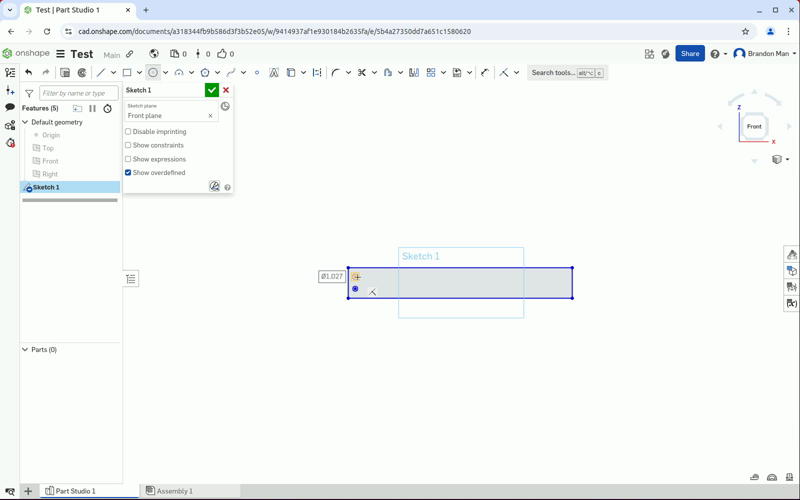
key(esc)
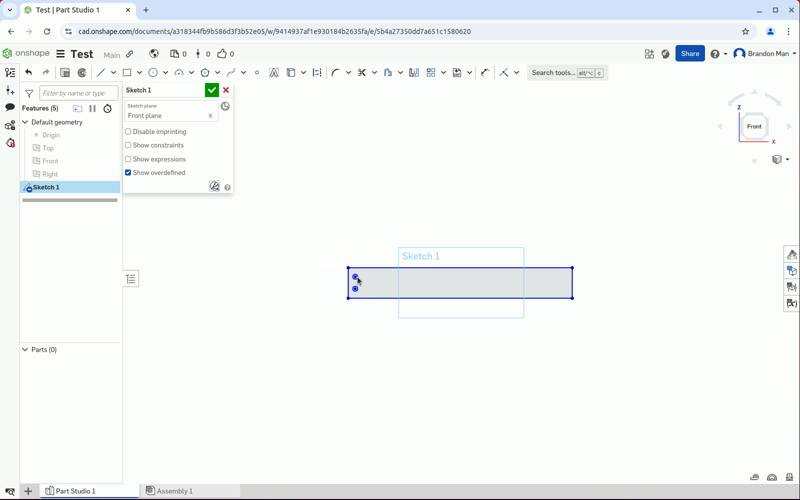
key(c)
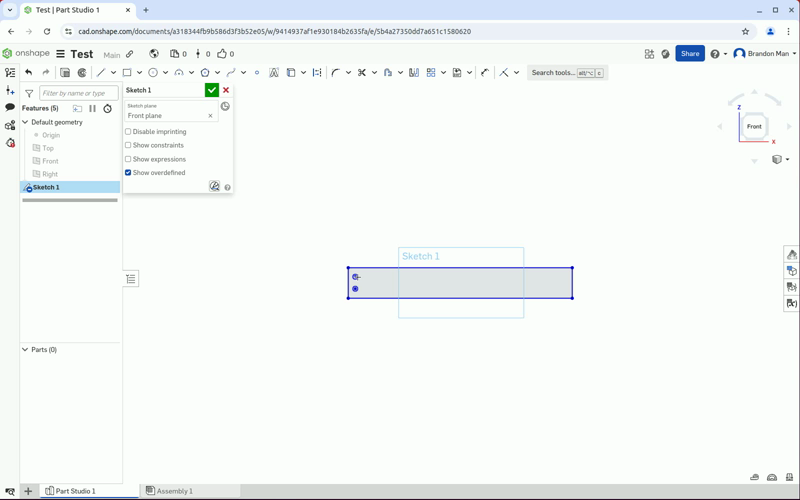
key_down(shift)
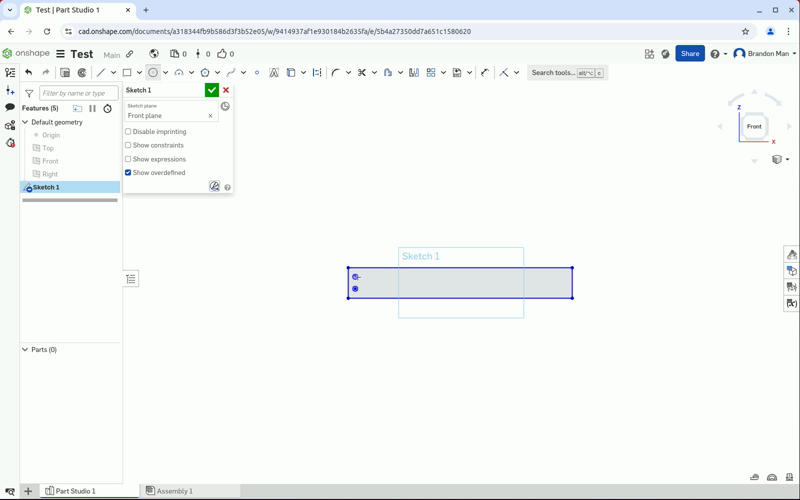
mouse_move(437, 281)
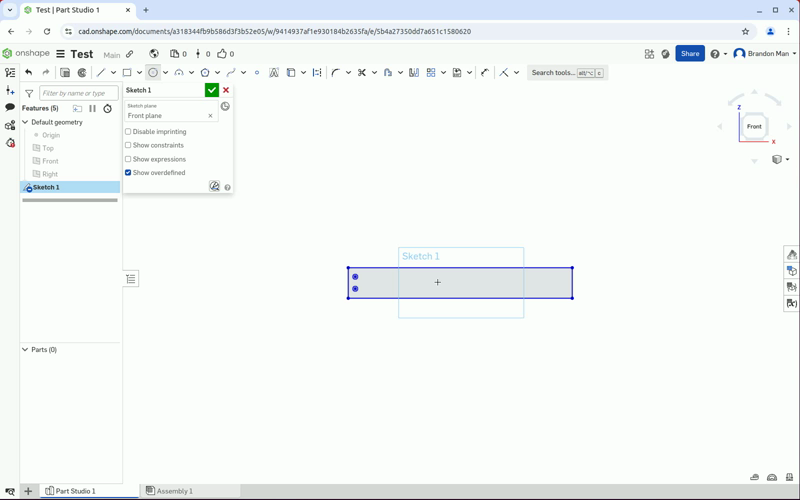
click(437, 281)
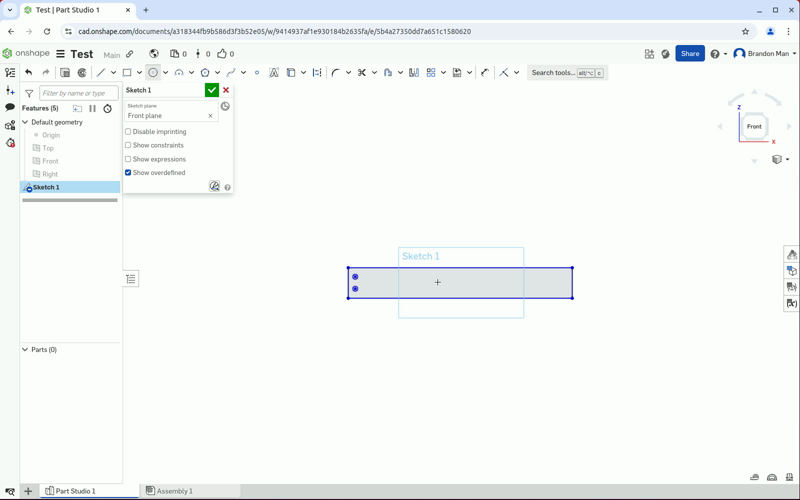
key_up(shift)
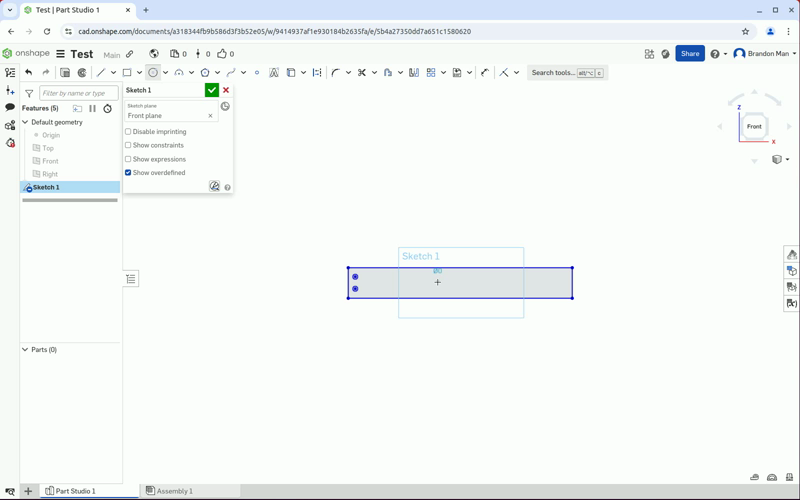
mouse_move(440, 281)
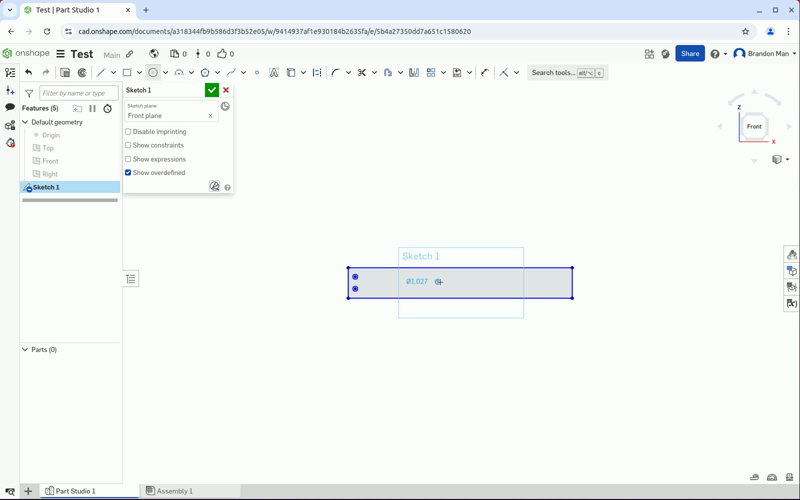
scroll(6)
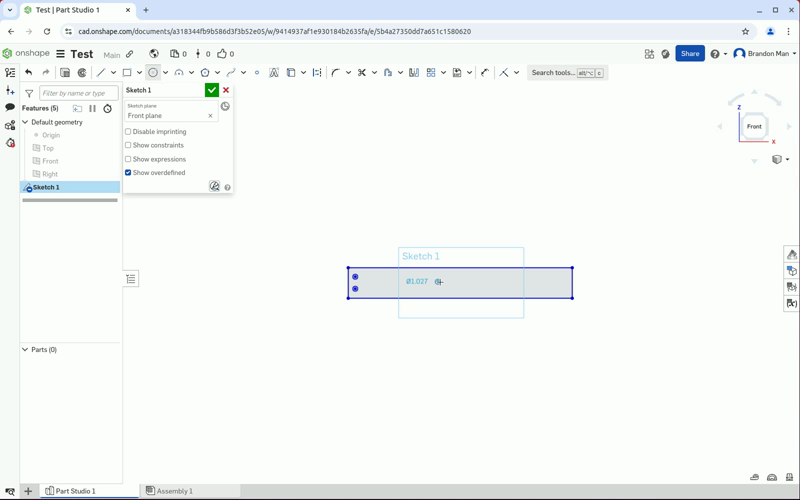
scroll(6)
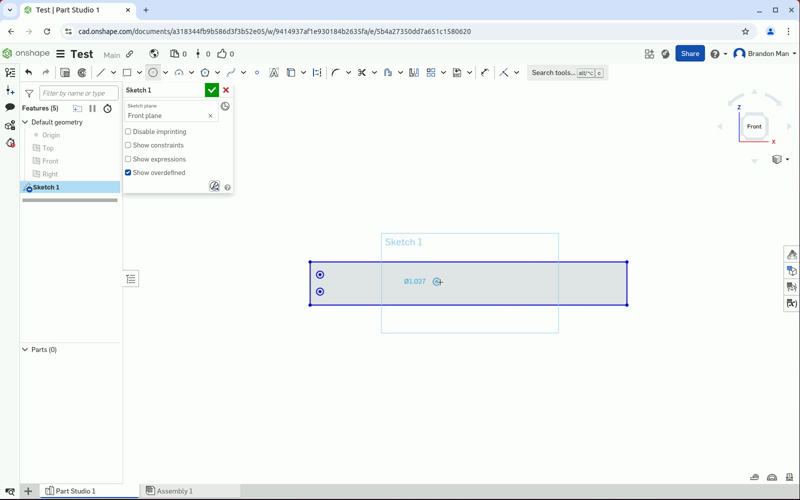
scroll(6)
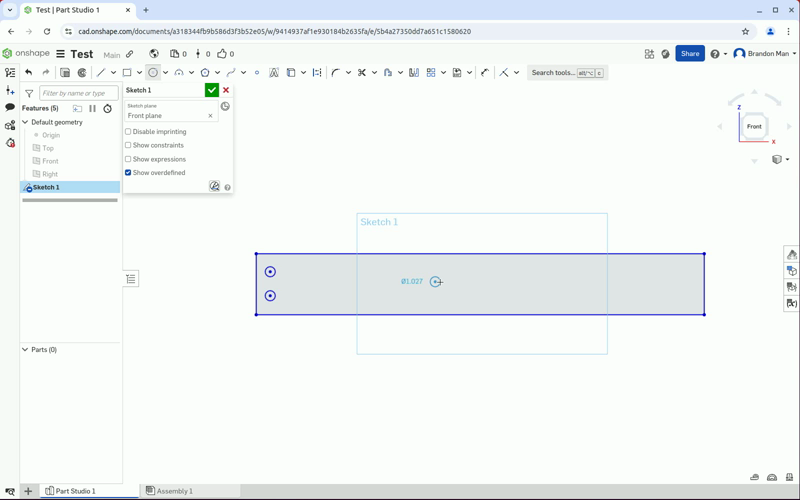
scroll(6)
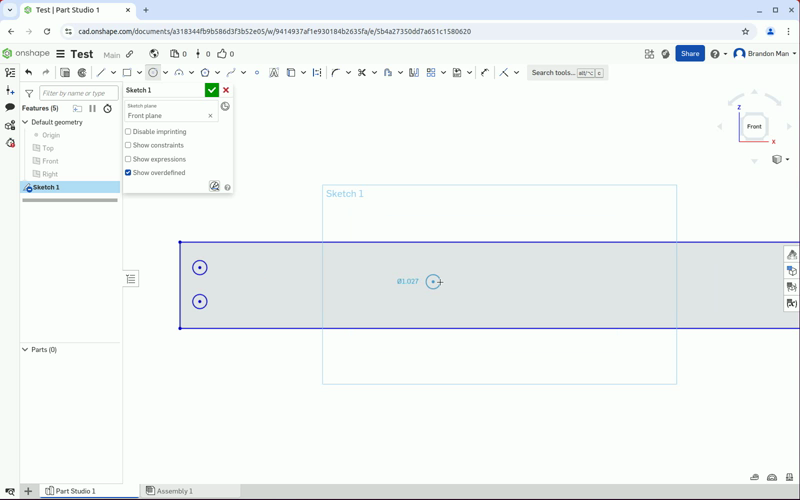
scroll(6)
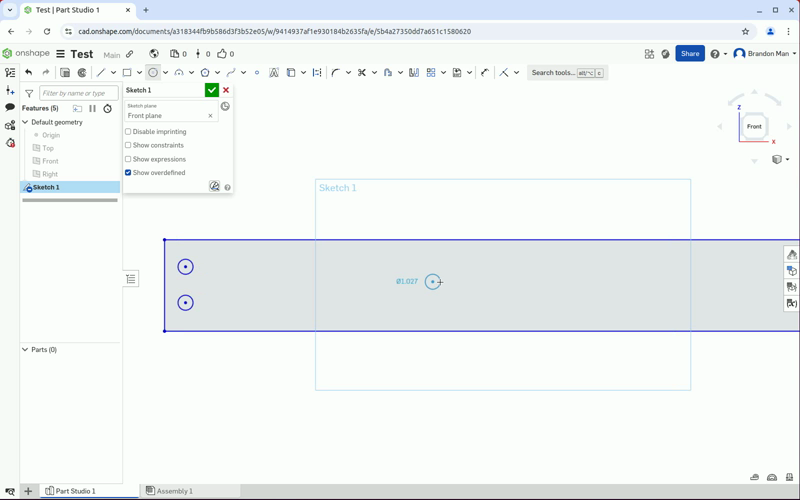
scroll(6)
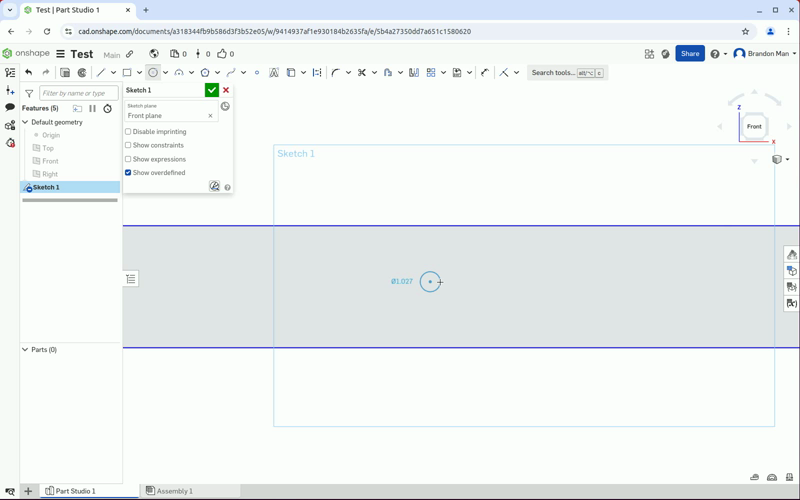
scroll(6)
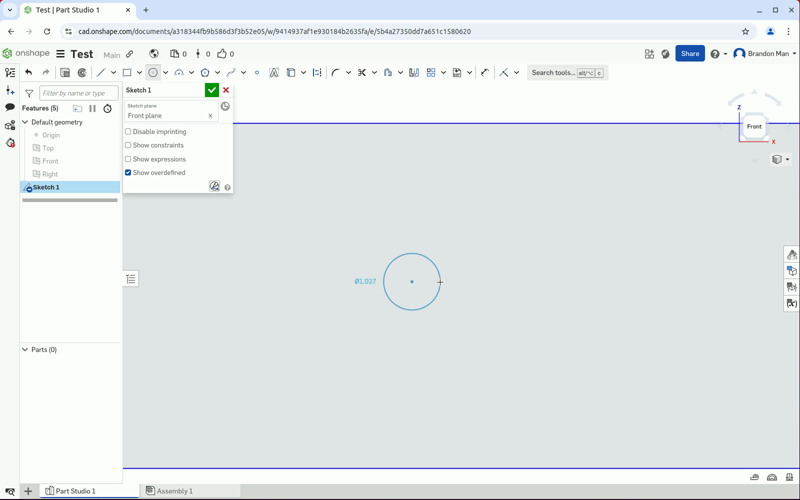
click(440, 281)
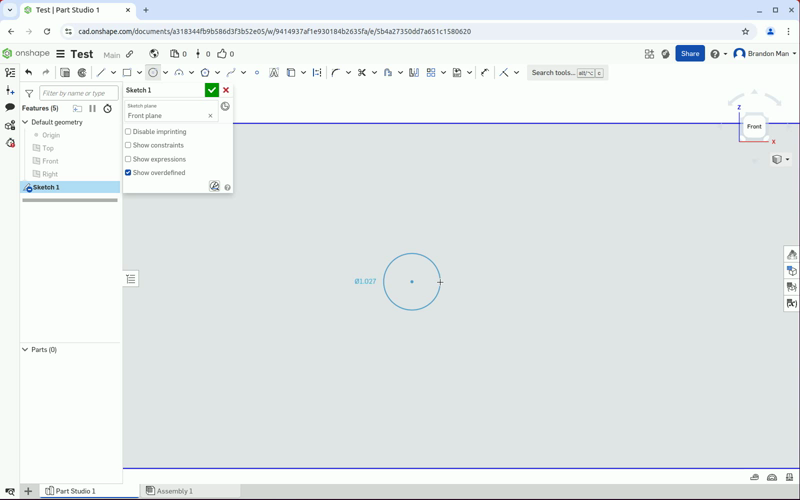
scroll(-6)
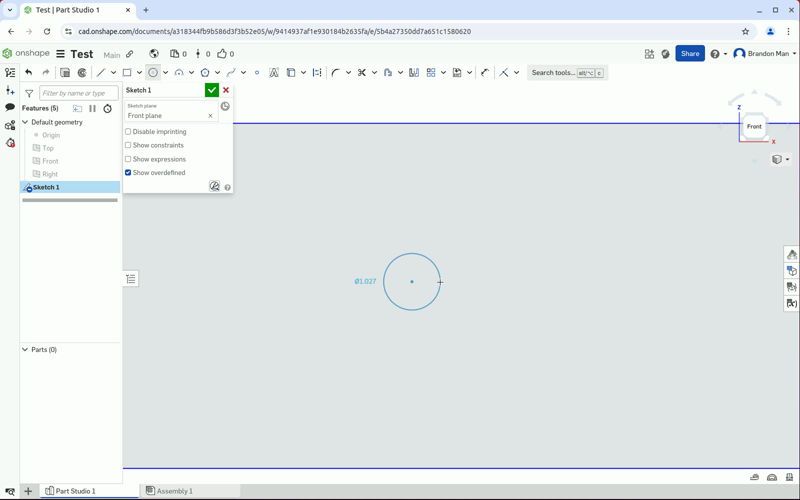
scroll(-6)
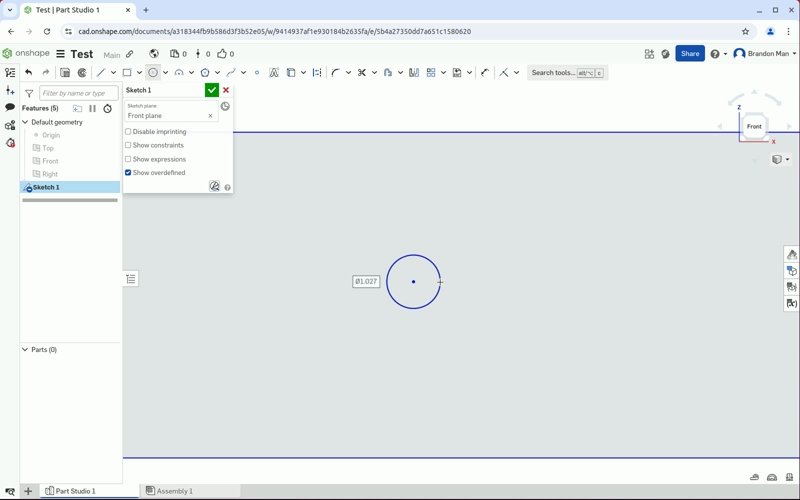
scroll(-6)
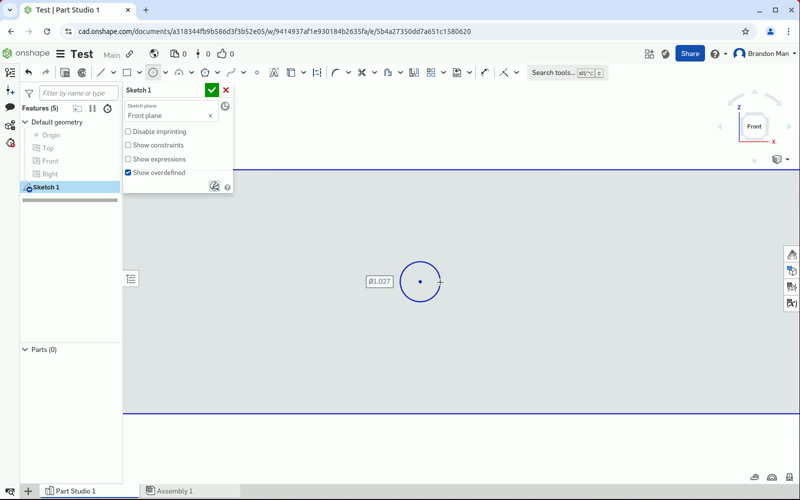
scroll(-6)
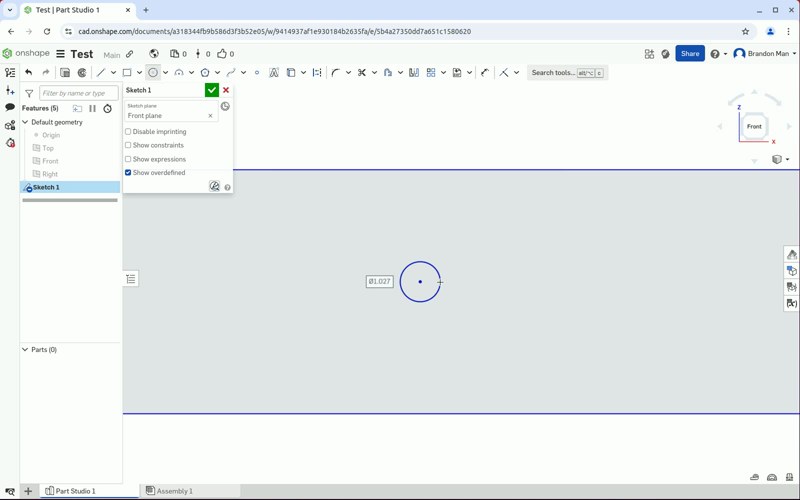
scroll(-6)
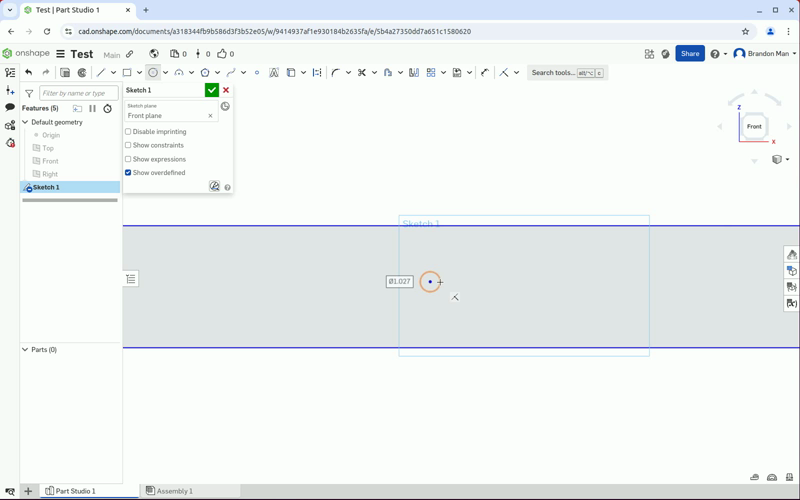
scroll(-6)
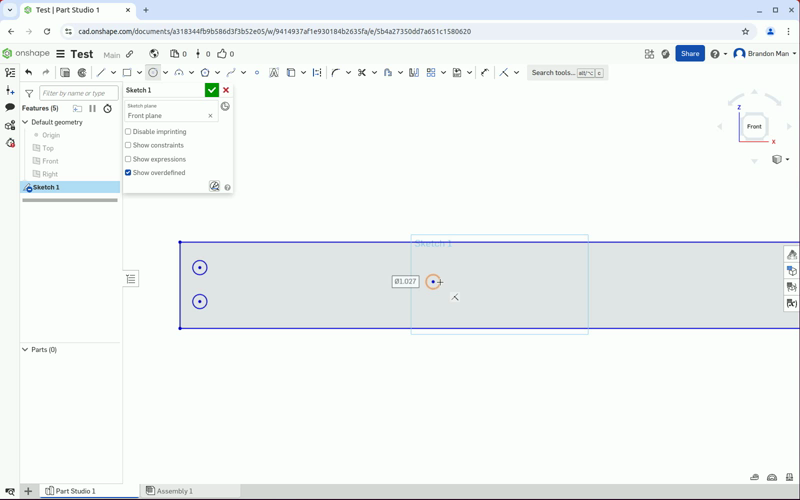
scroll(-6)
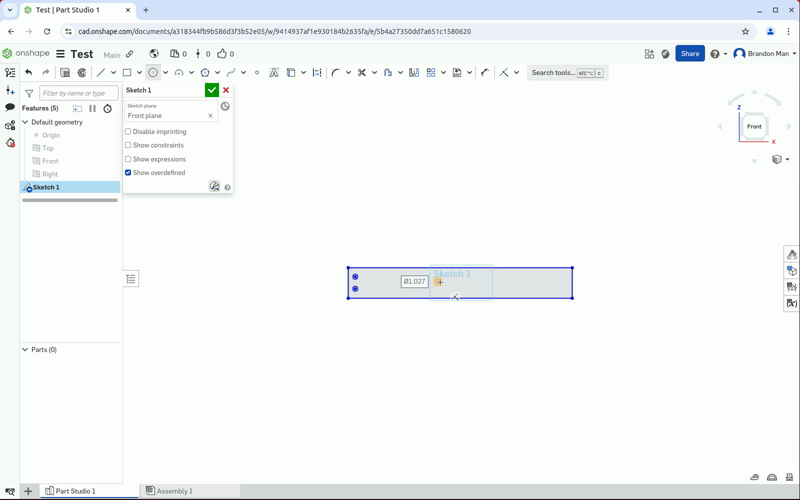
key(esc)
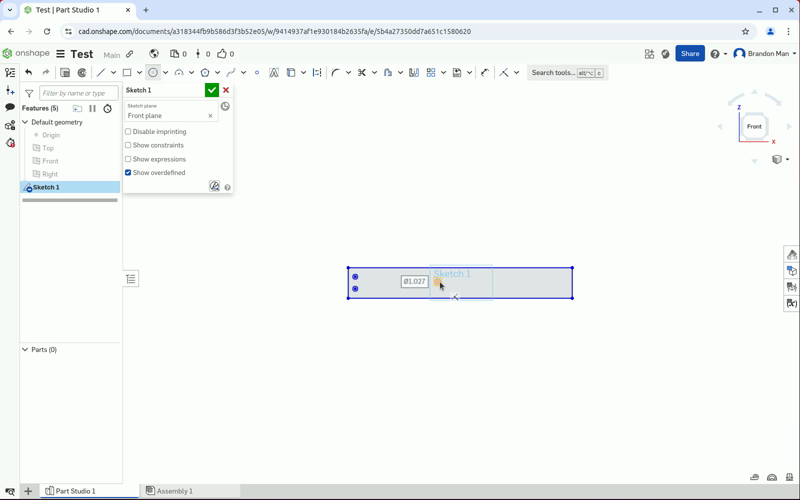
key(c)
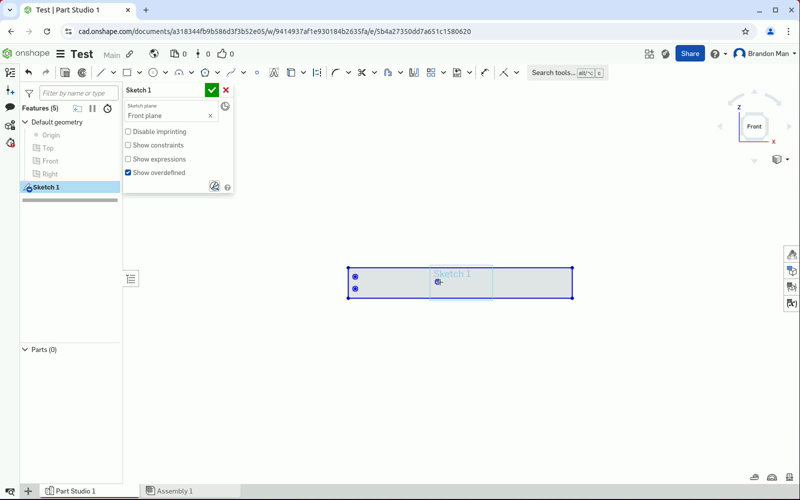
key_down(shift)
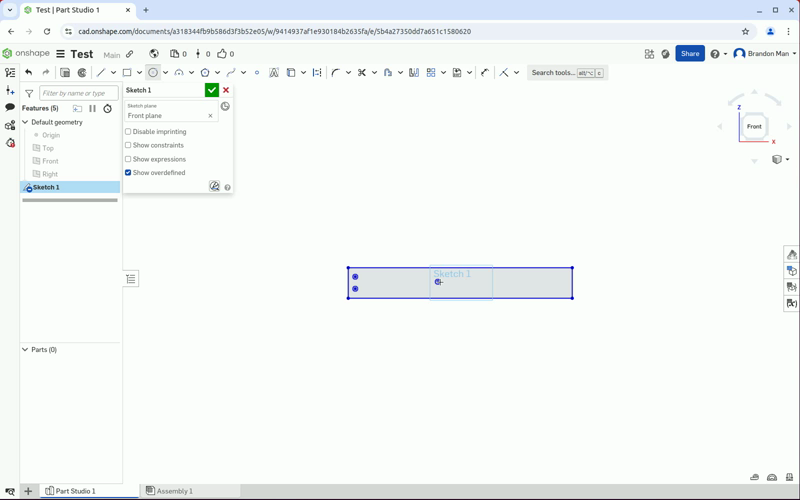
mouse_move(564, 288)
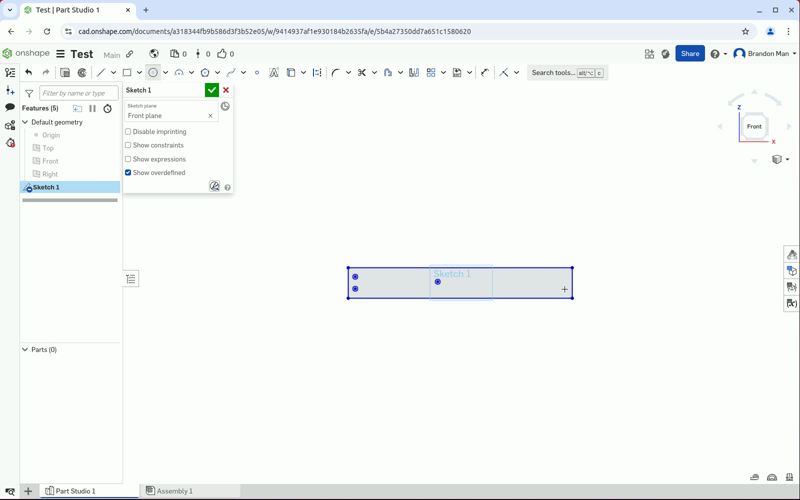
click(564, 288)
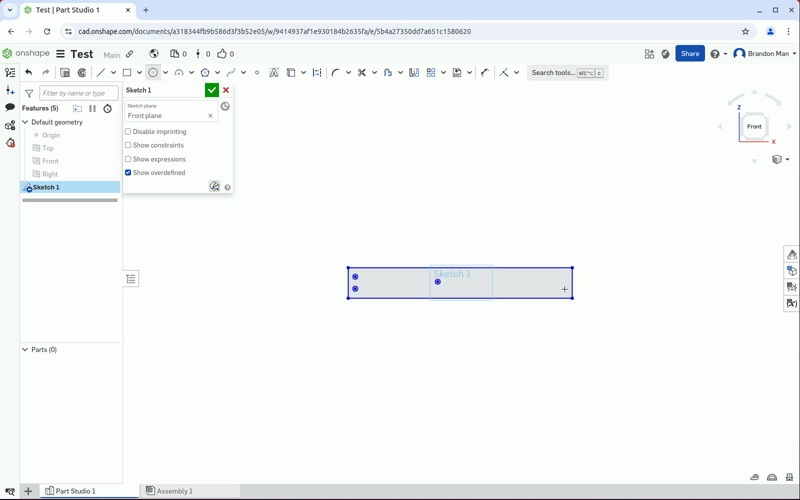
key_up(shift)
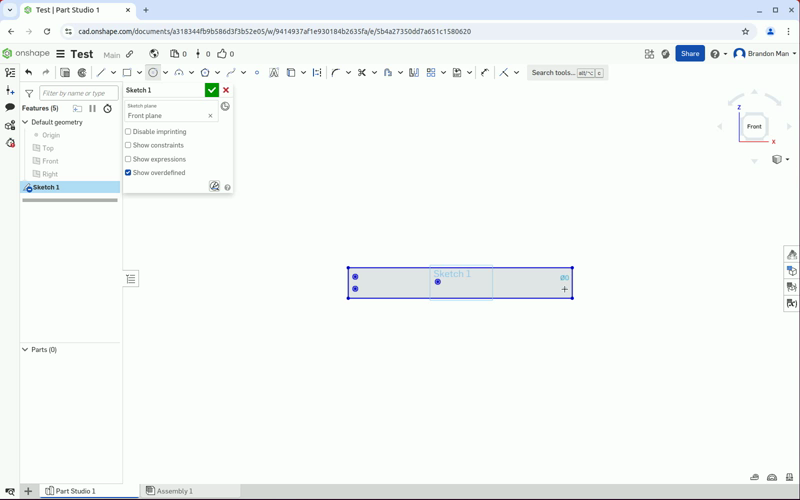
mouse_move(567, 288)
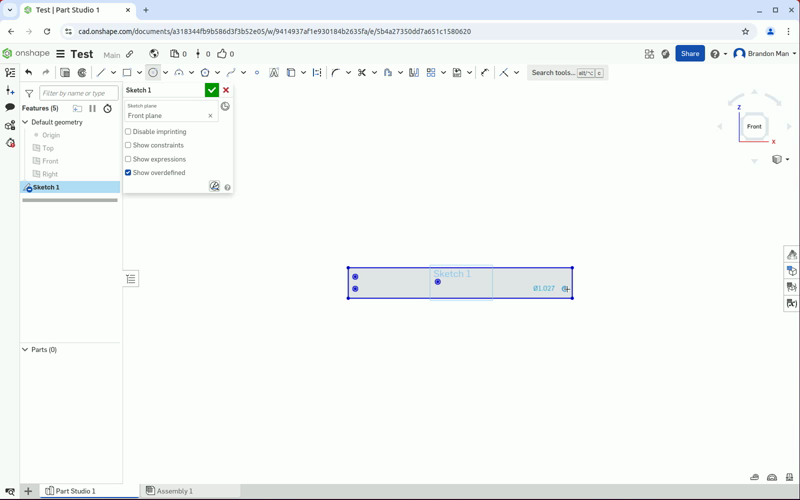
scroll(6)
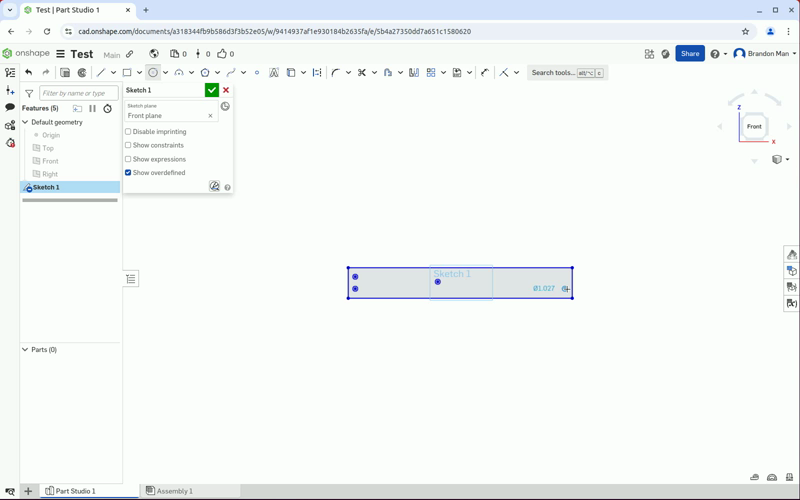
scroll(6)
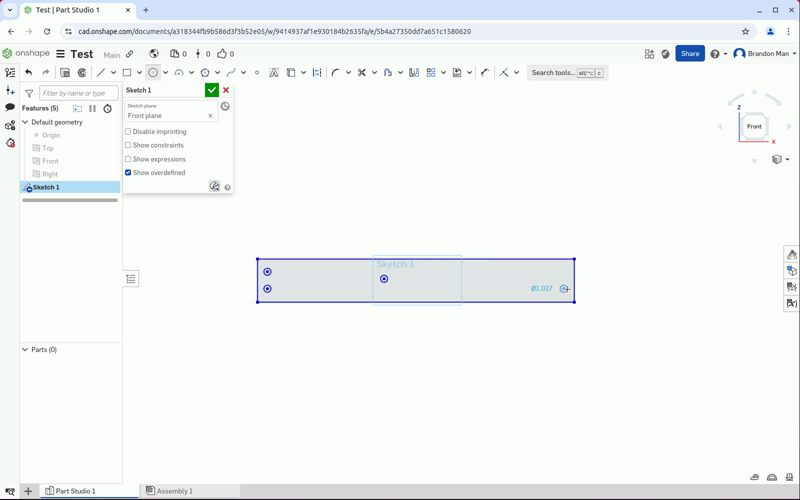
scroll(6)
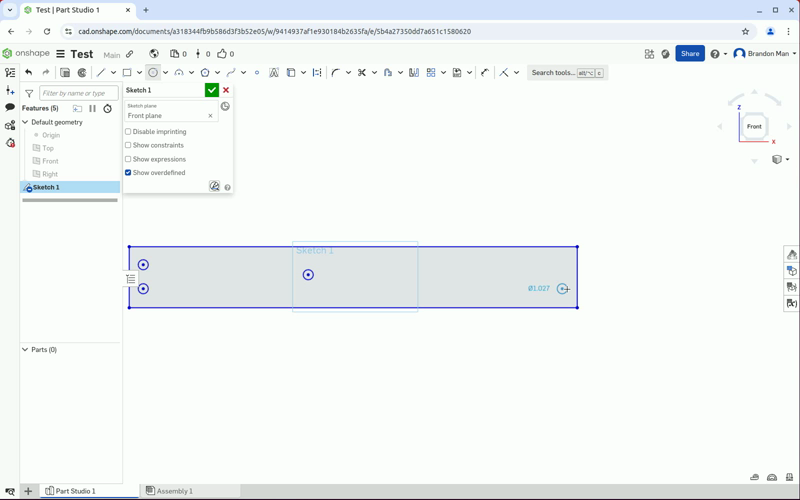
scroll(6)
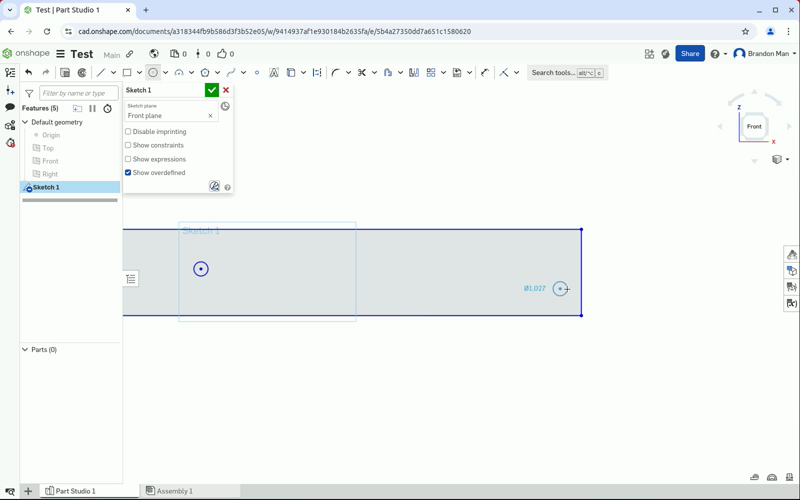
scroll(6)
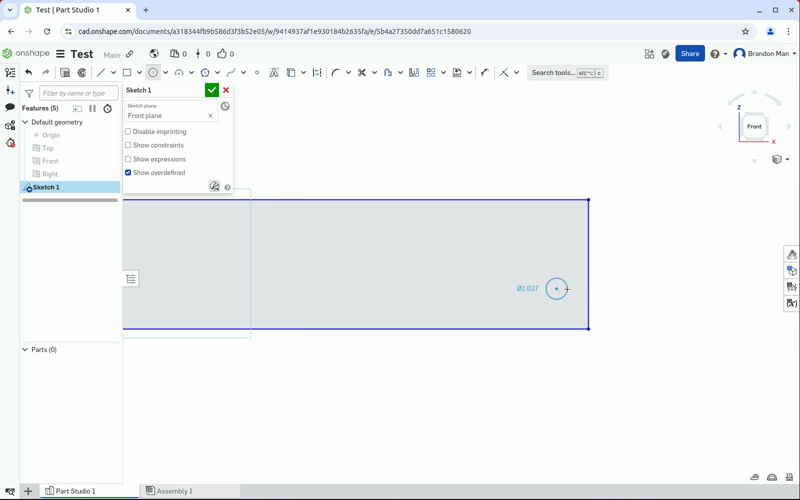
scroll(6)
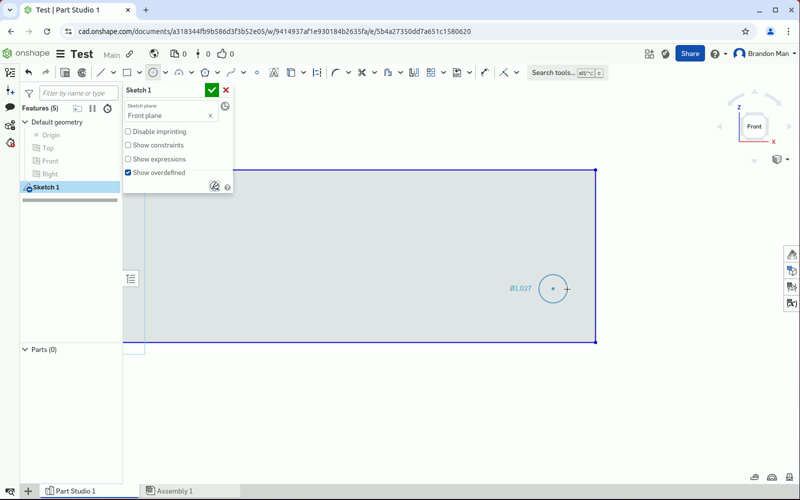
scroll(6)
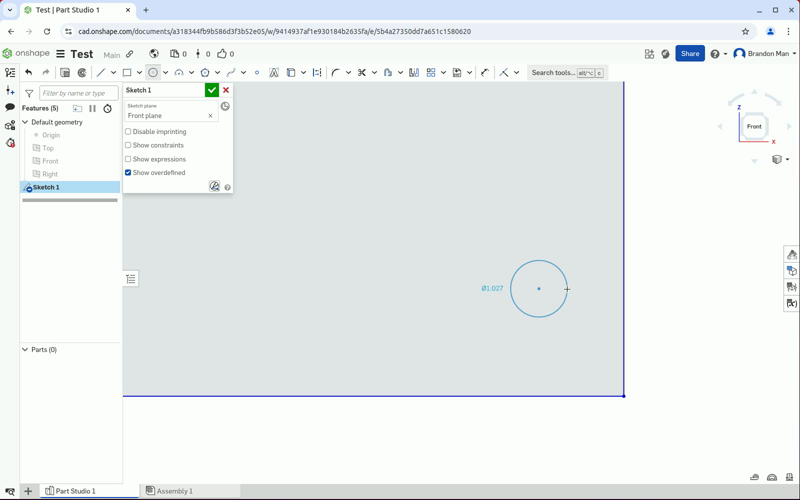
click(567, 288)
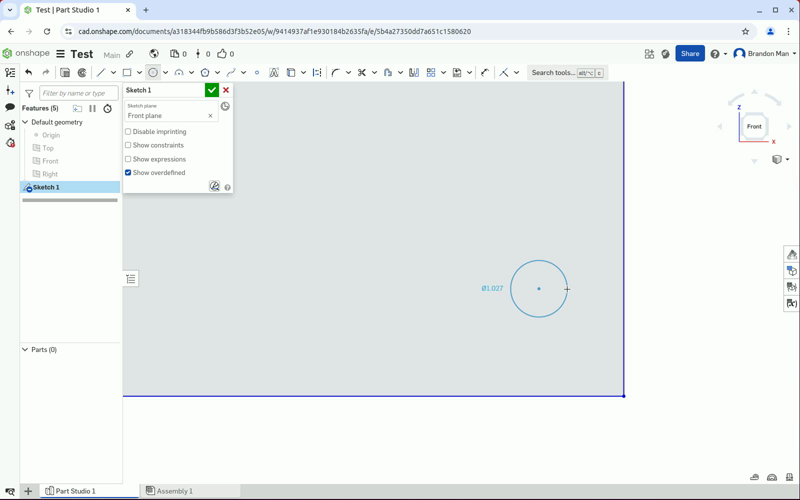
scroll(-6)
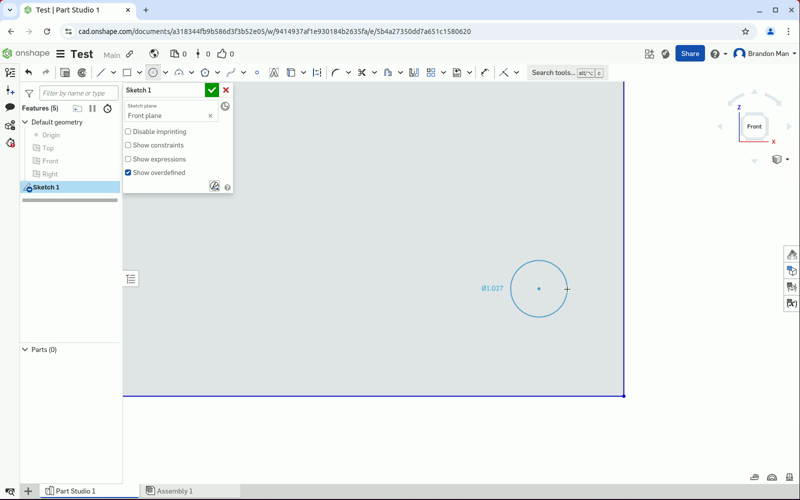
scroll(-6)
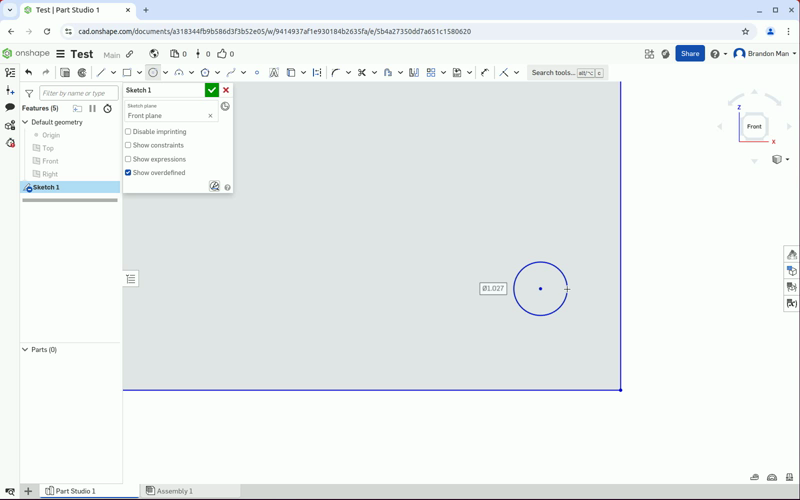
scroll(-6)
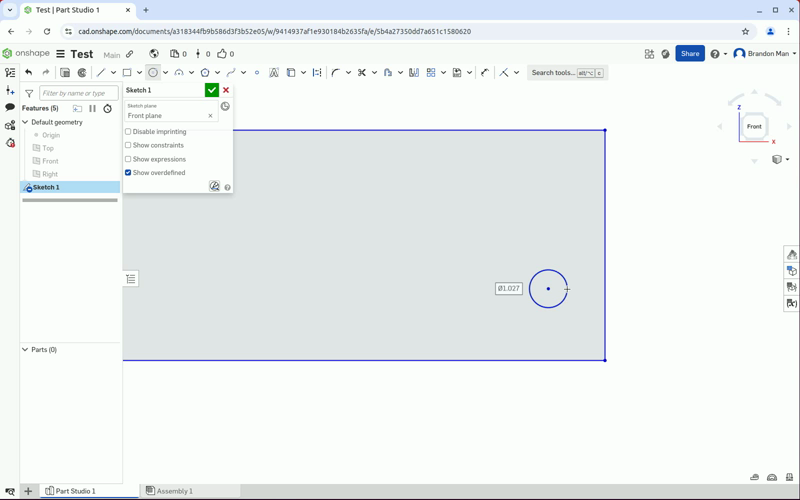
scroll(-6)
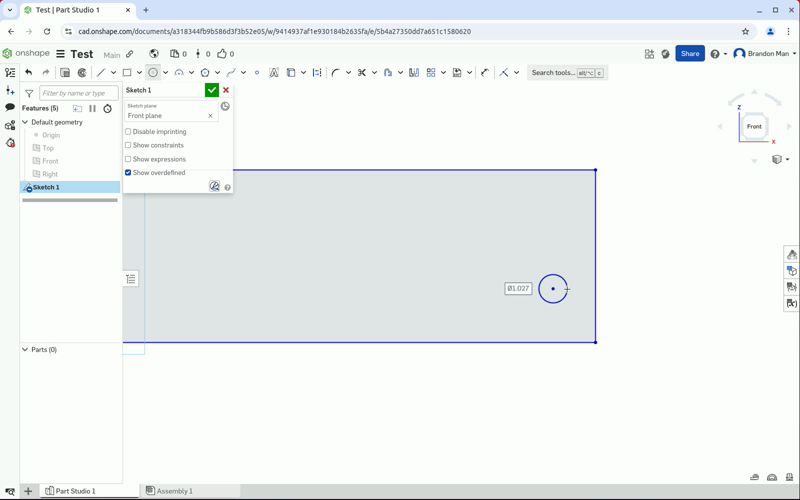
scroll(-6)
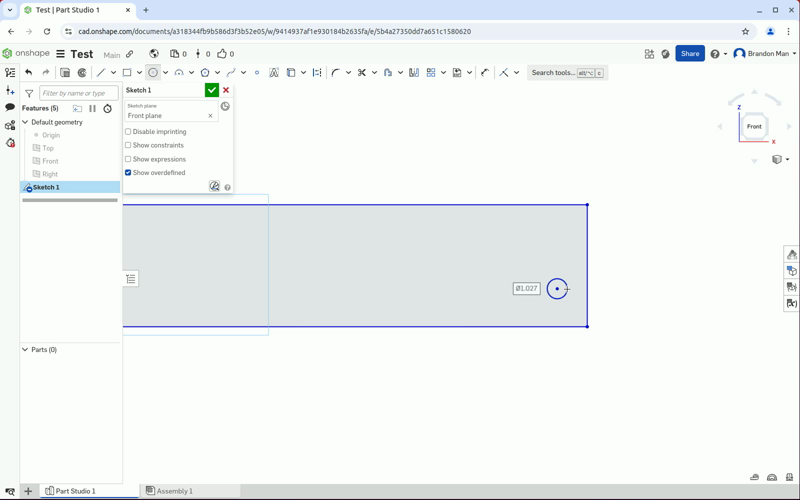
scroll(-6)
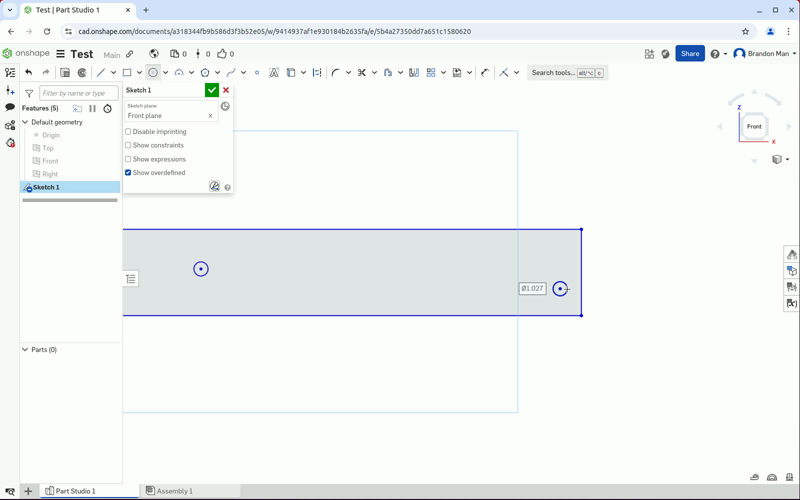
scroll(-6)
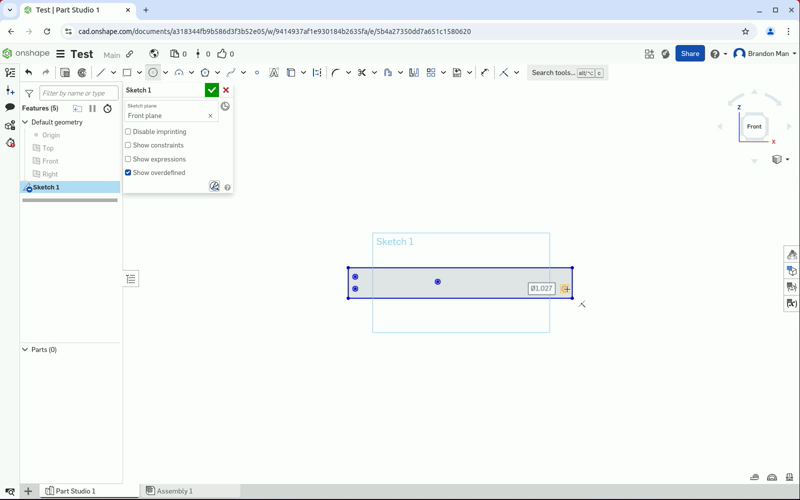
key(esc)
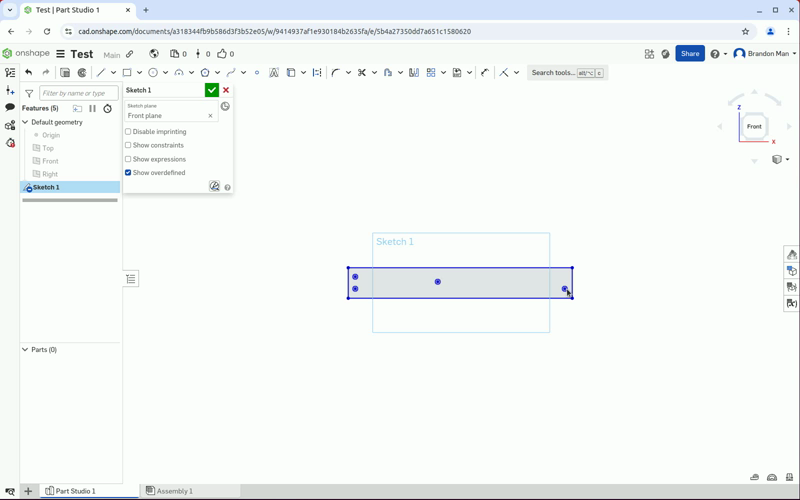
key(c)
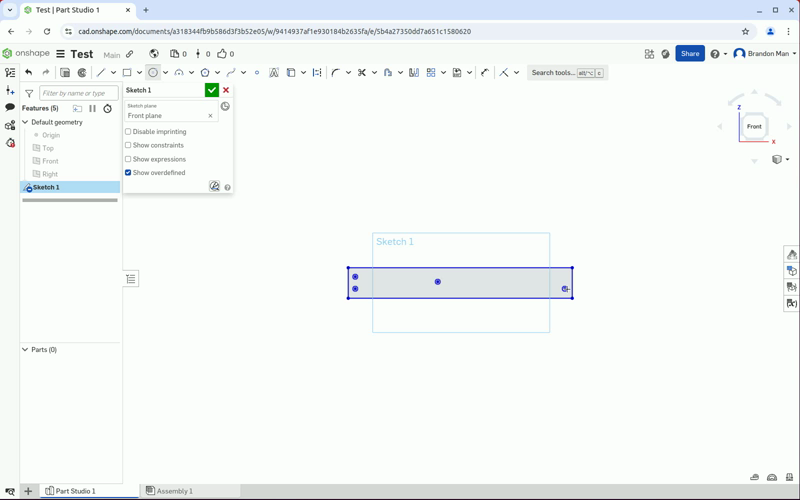
key_down(shift)
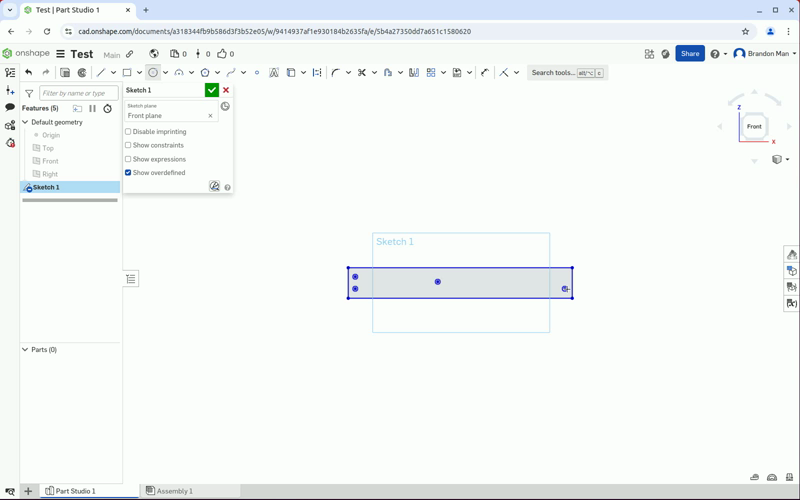
mouse_move(564, 276)
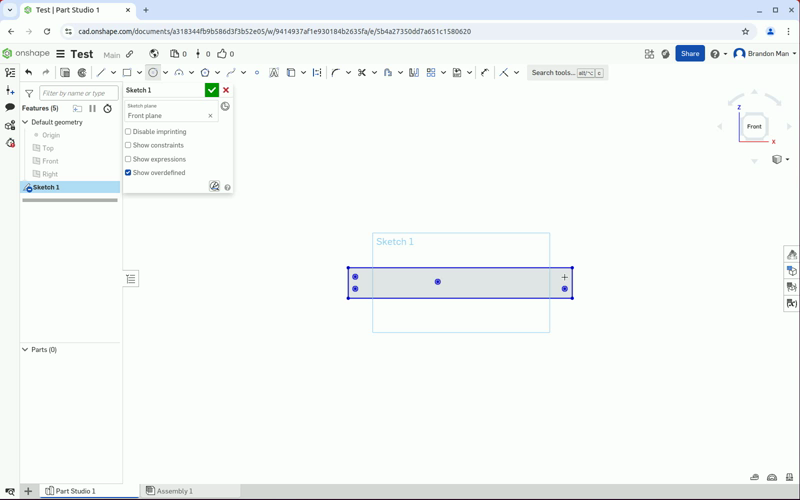
click(564, 276)
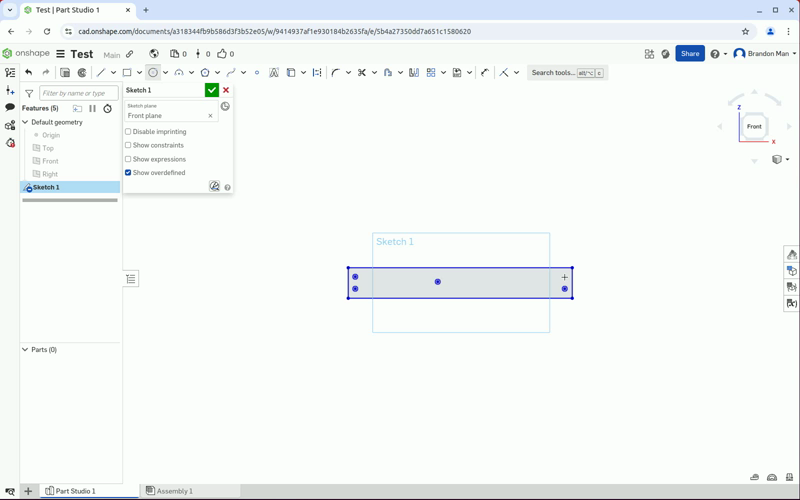
key_up(shift)
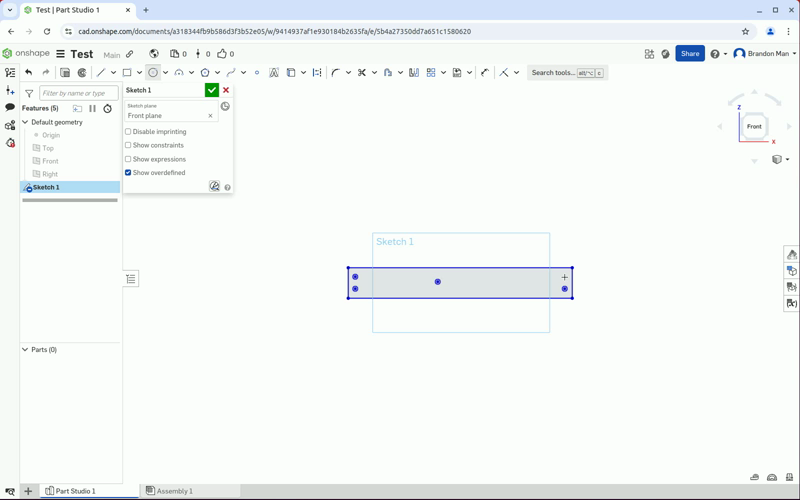
mouse_move(567, 276)
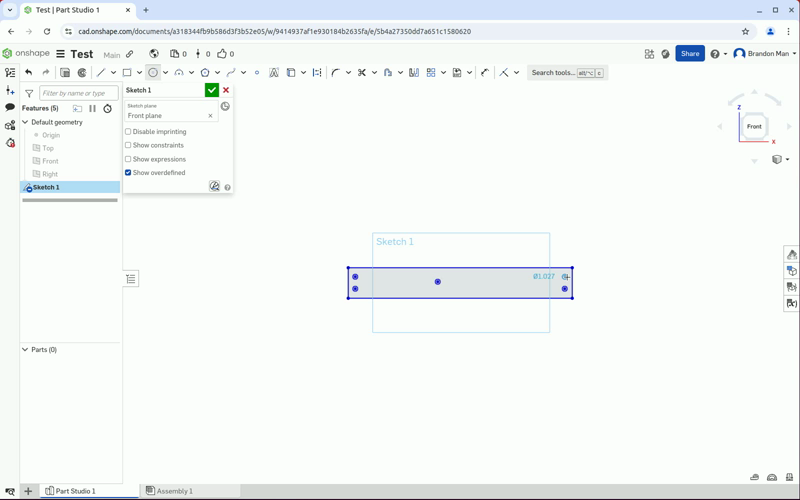
scroll(6)
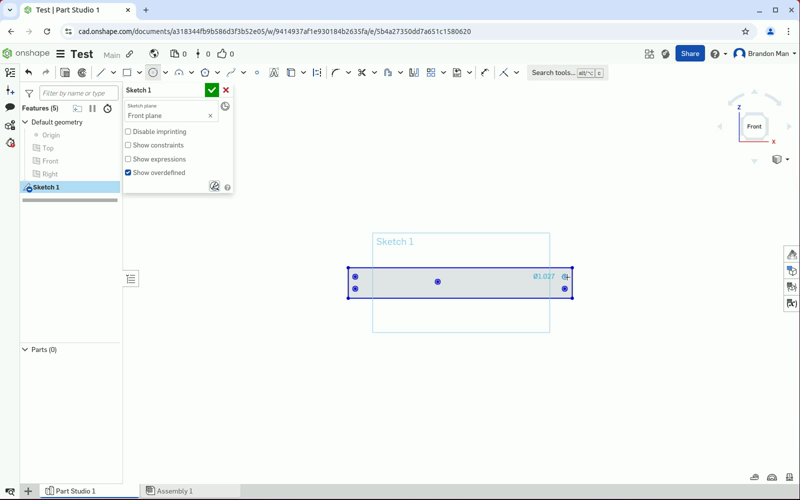
scroll(6)
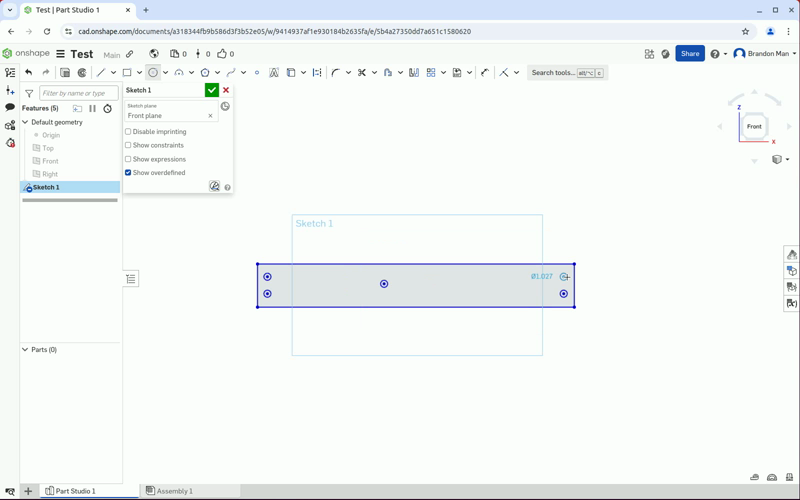
scroll(6)
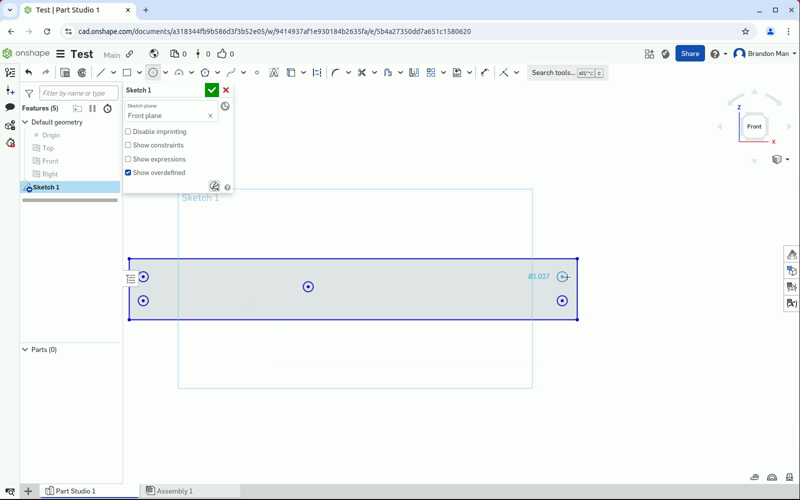
scroll(6)
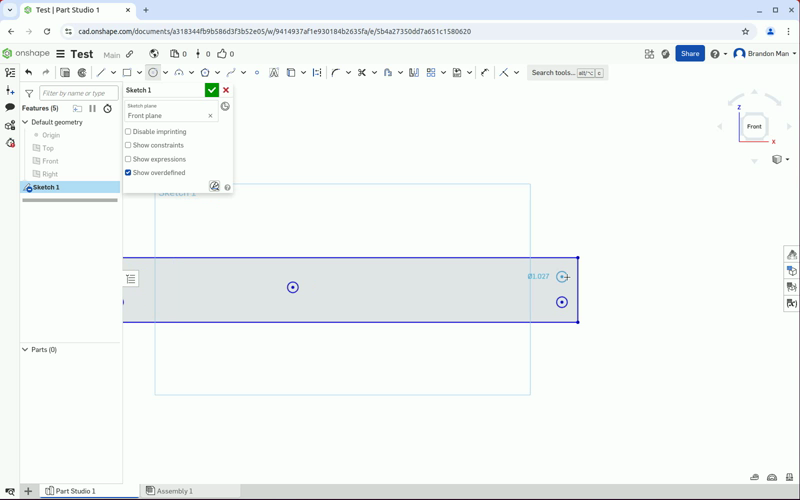
scroll(6)
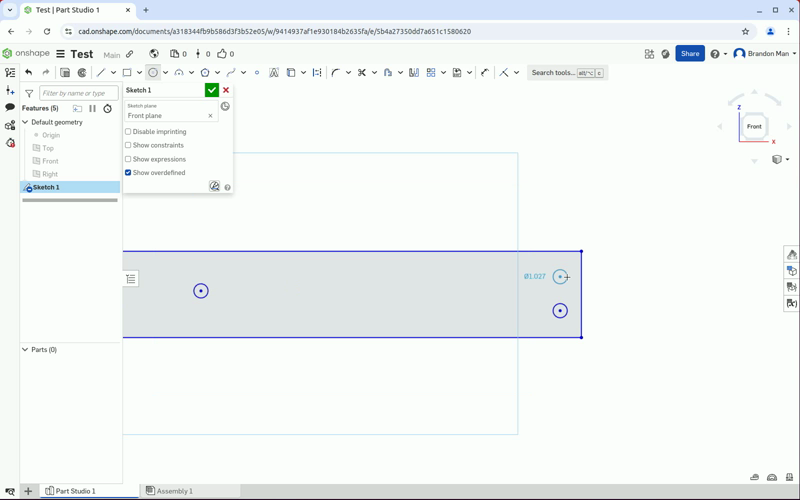
scroll(6)
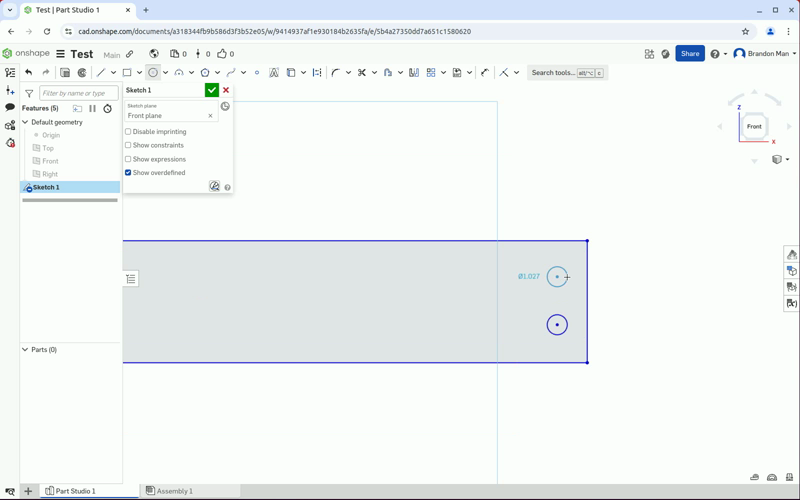
scroll(6)
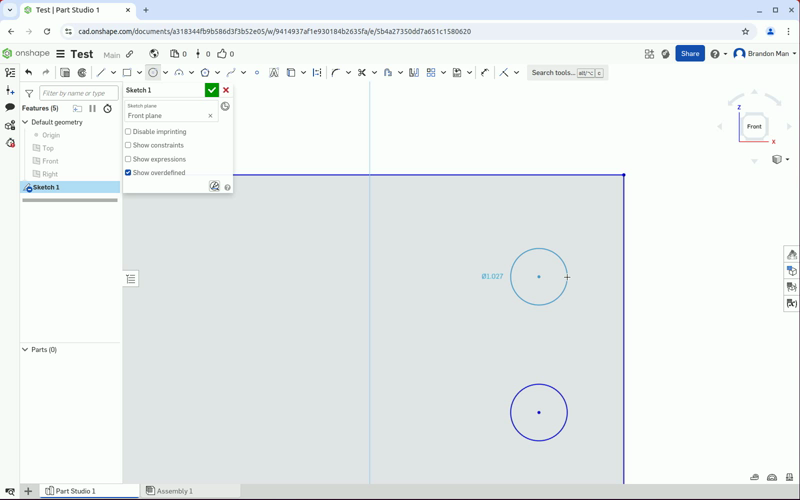
click(567, 276)
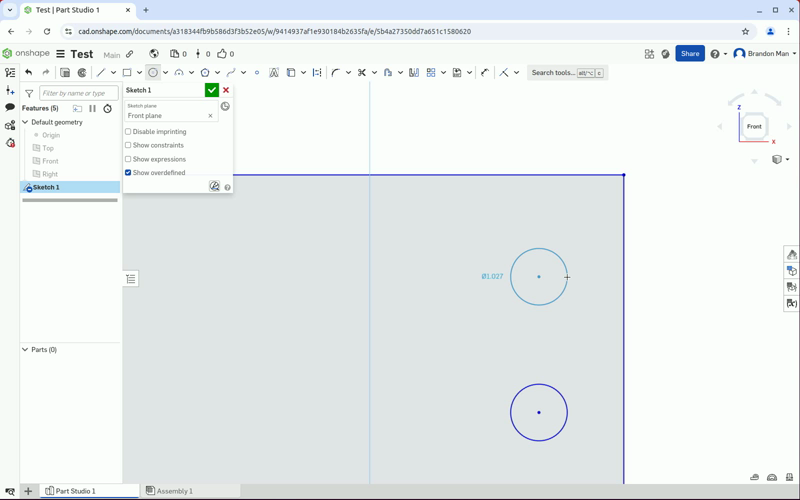
scroll(-6)
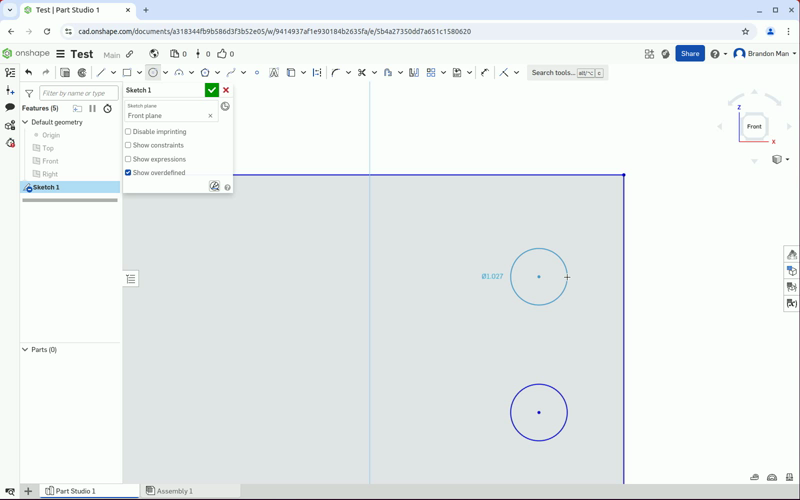
scroll(-6)
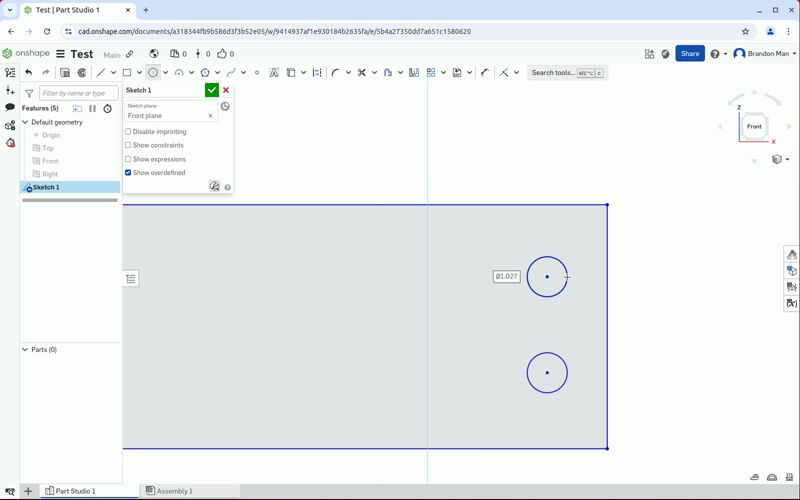
scroll(-6)
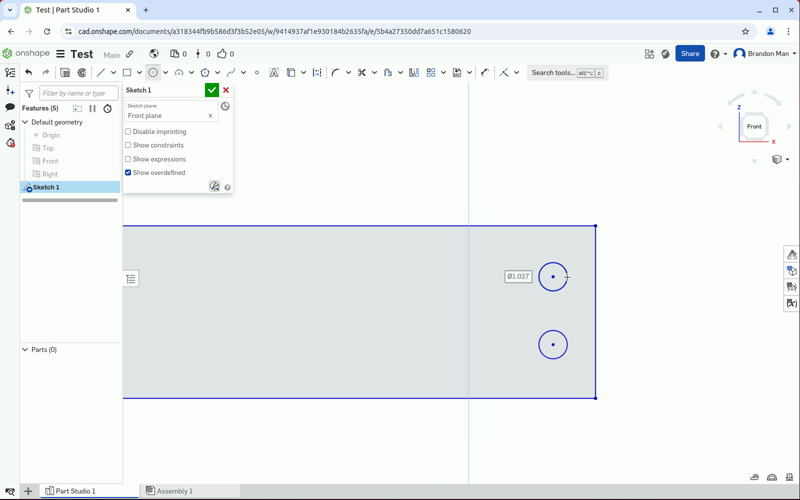
scroll(-6)
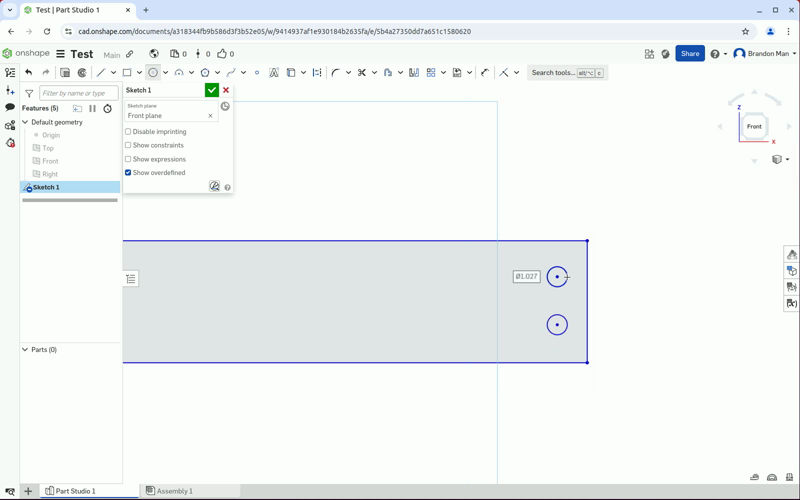
scroll(-6)
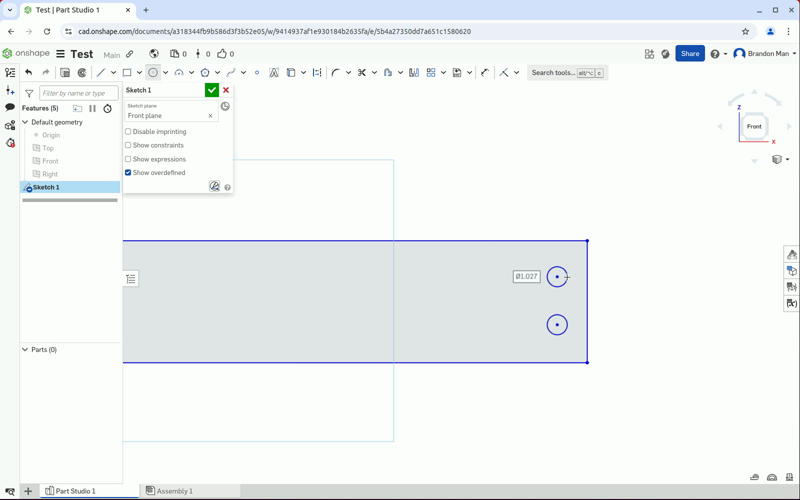
scroll(-6)
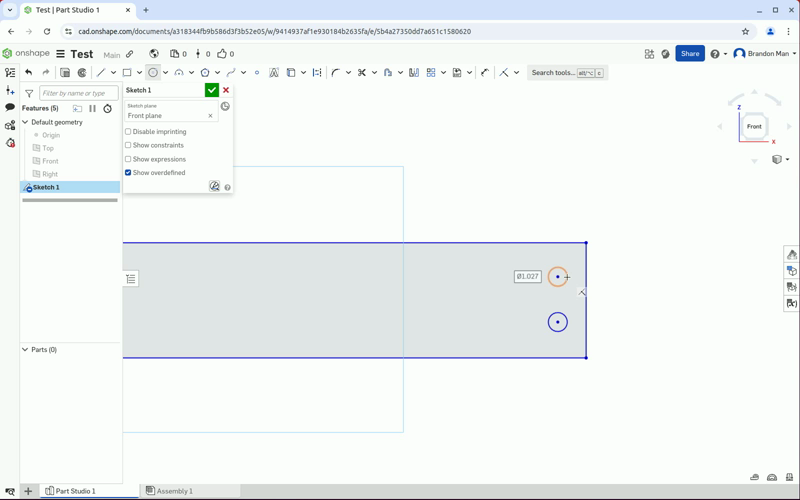
scroll(-6)
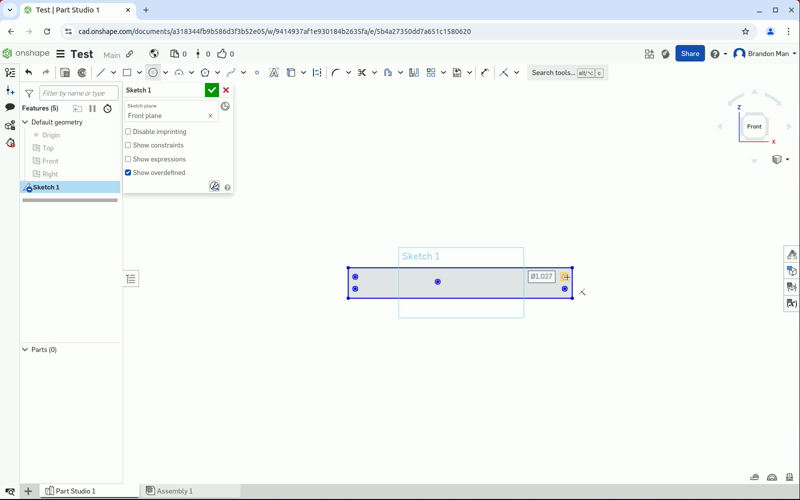
key(esc)
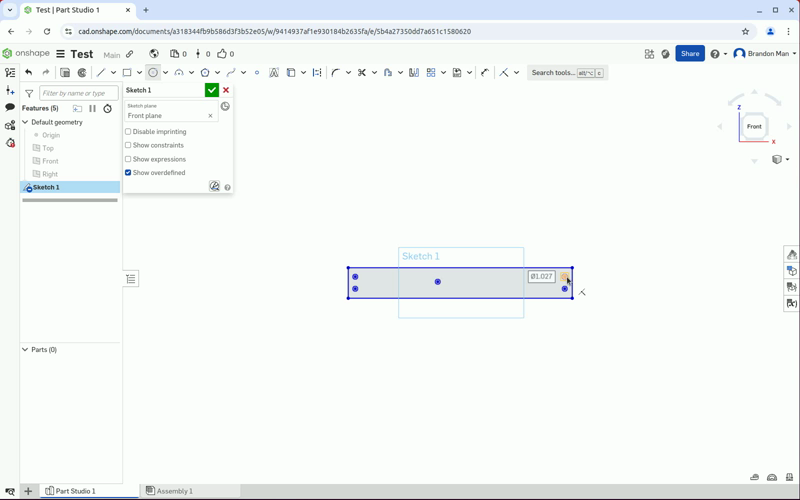
mouse_move(396, 277)
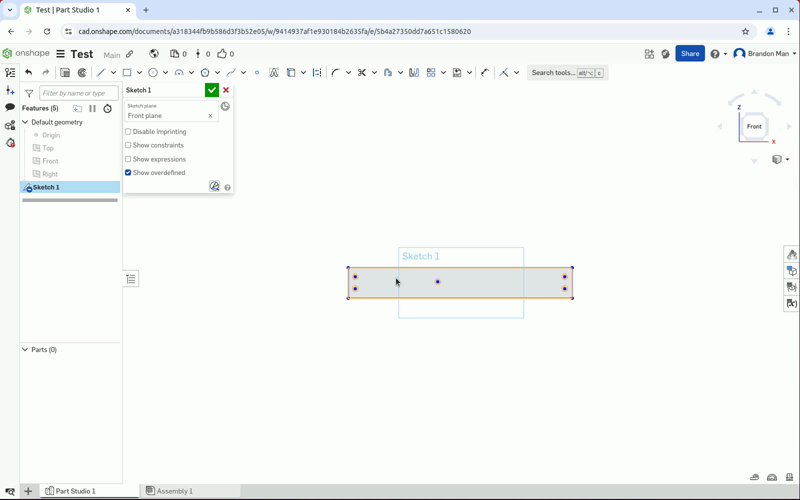
click(396, 277)
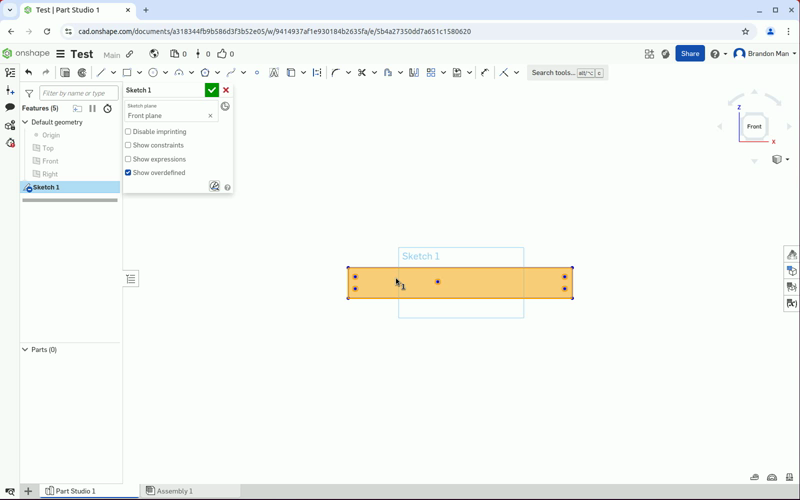
mouse_move(73, 352)
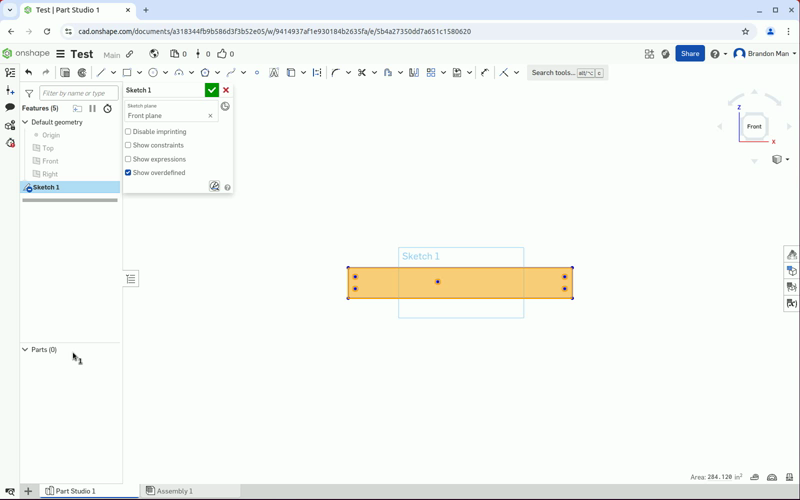
key(shift+y)
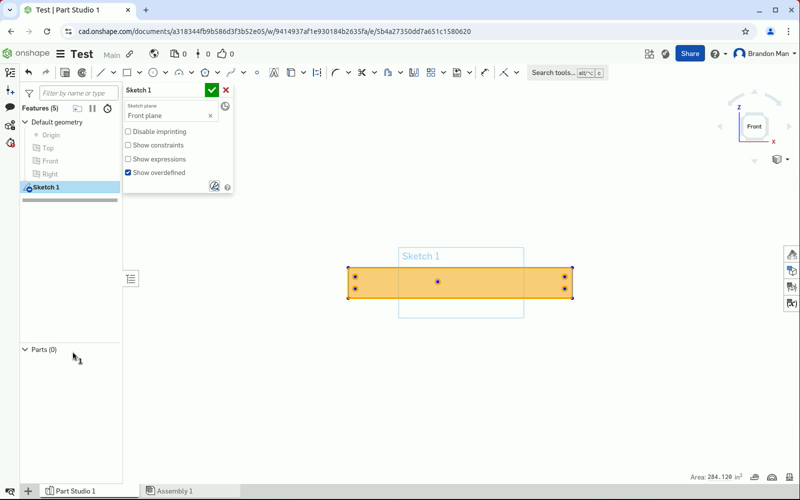
key(shift+e)
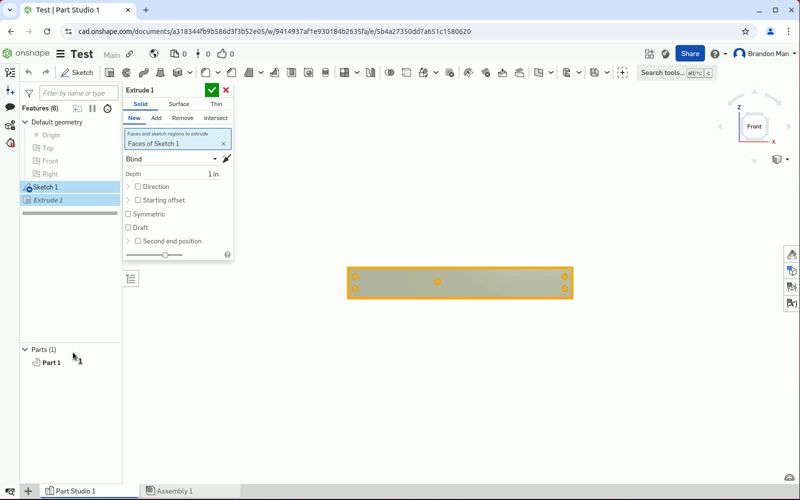
mouse_move(143, 106)
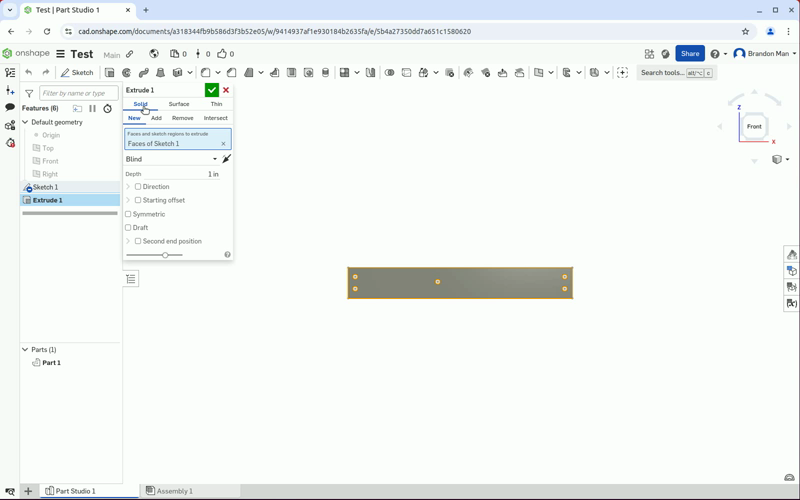
click(143, 106)
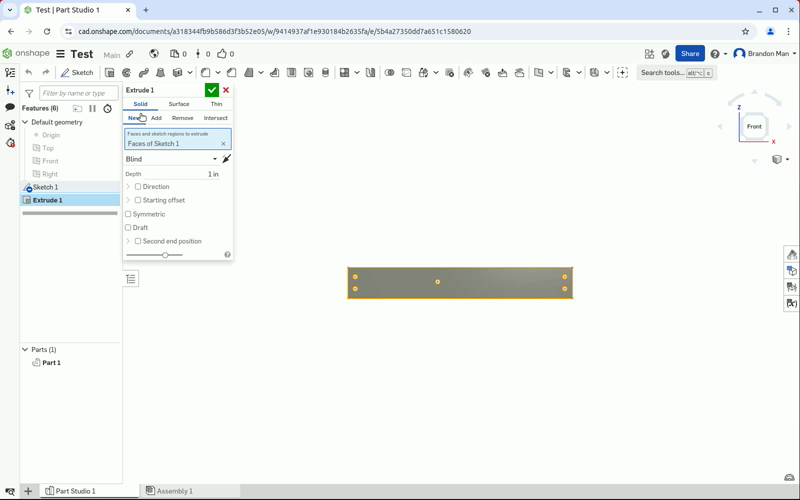
mouse_move(137, 120)
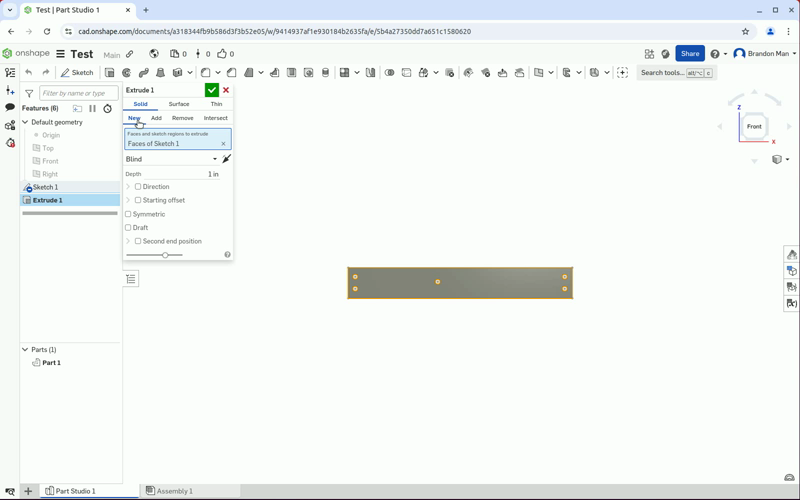
click(137, 120)
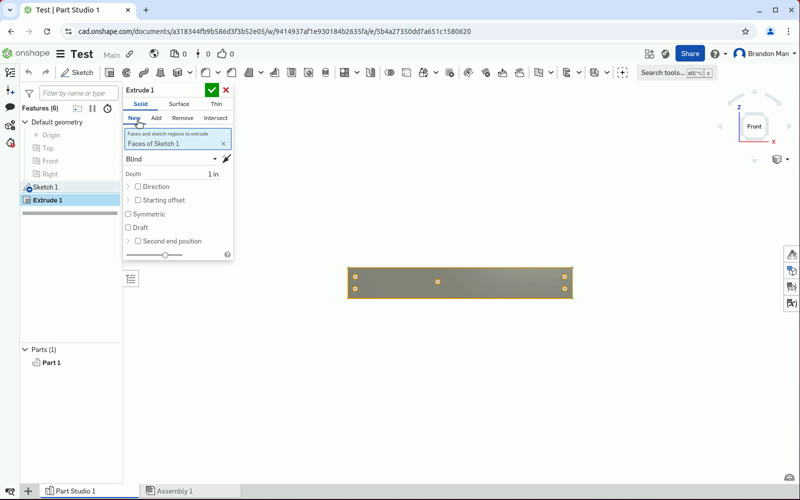
key(tab, 4)
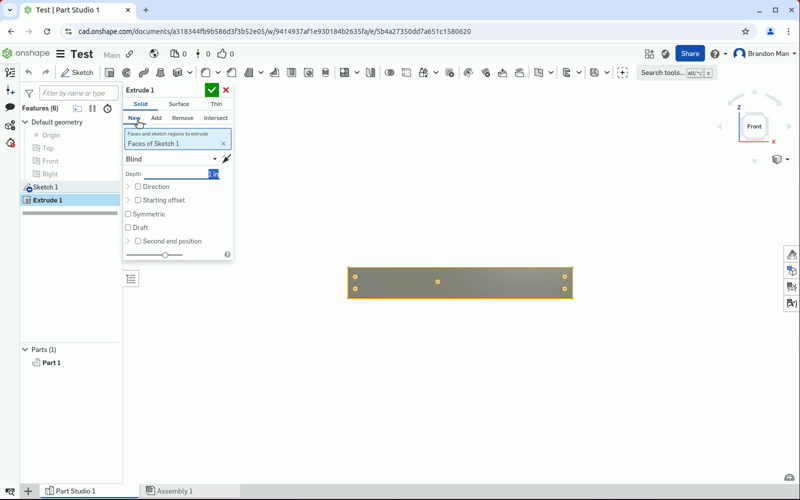
text(6.258)
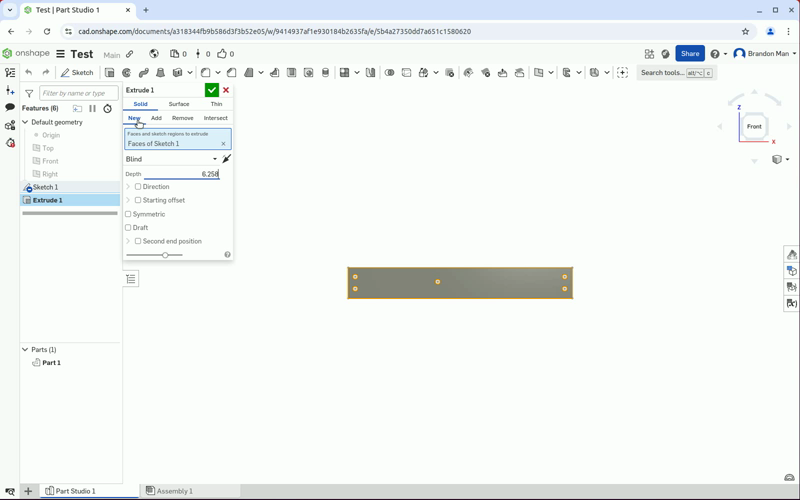
key(enter)
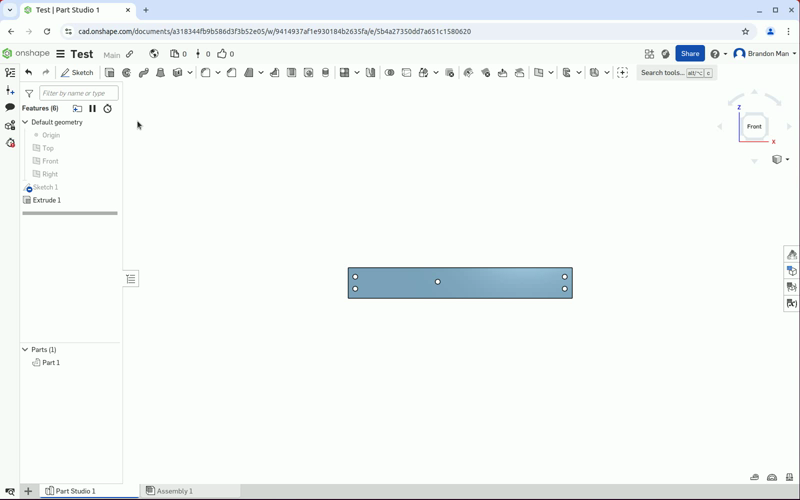
key(shift+h)
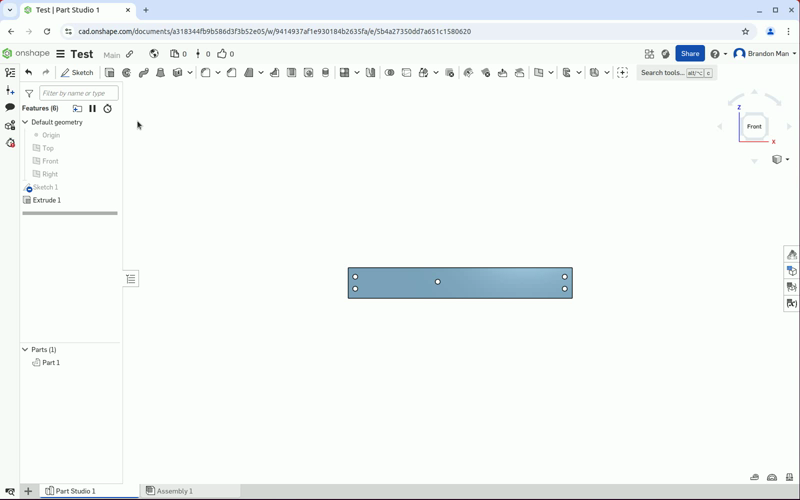
key(shift+h)
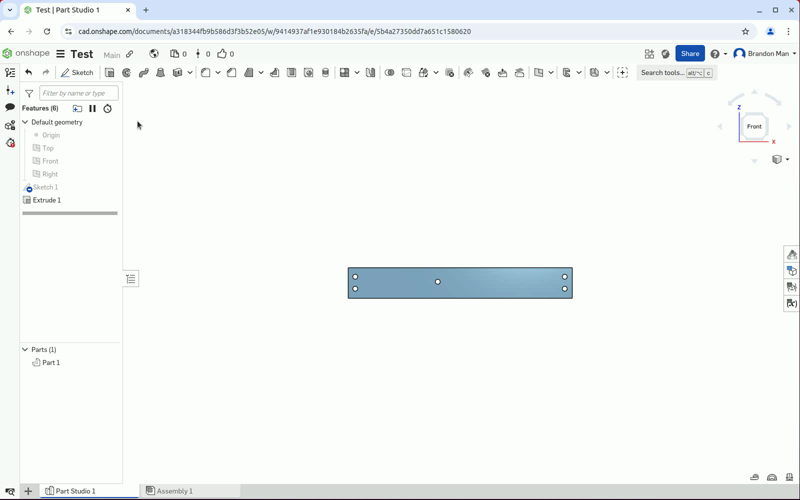
mouse_move(73, 189)
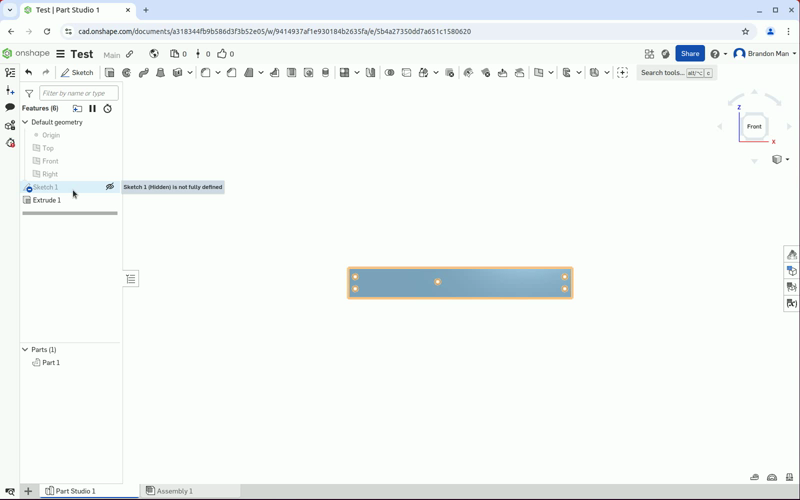
click(73, 189)
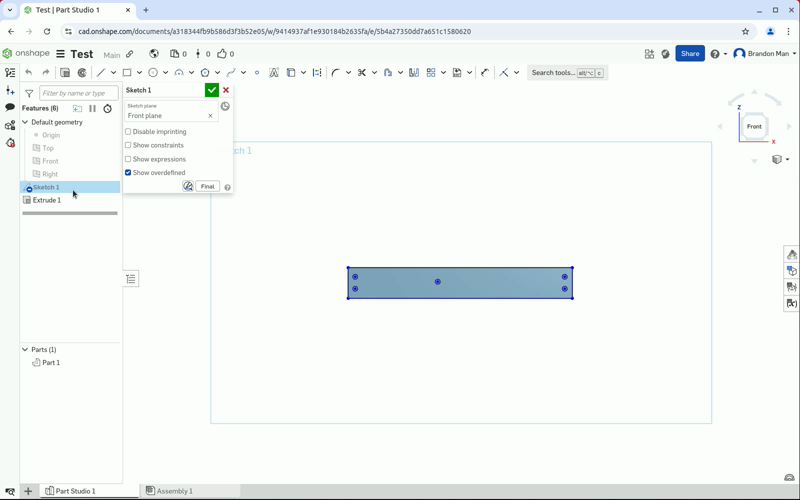
mouse_move(229, 92)
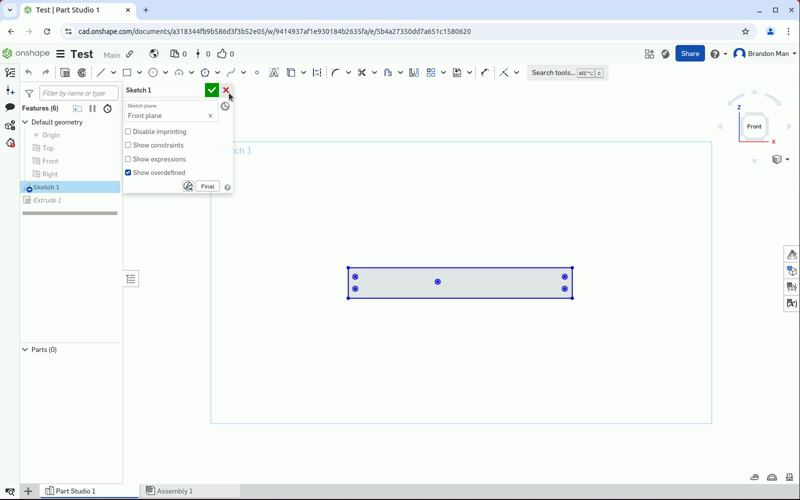
click(229, 92)
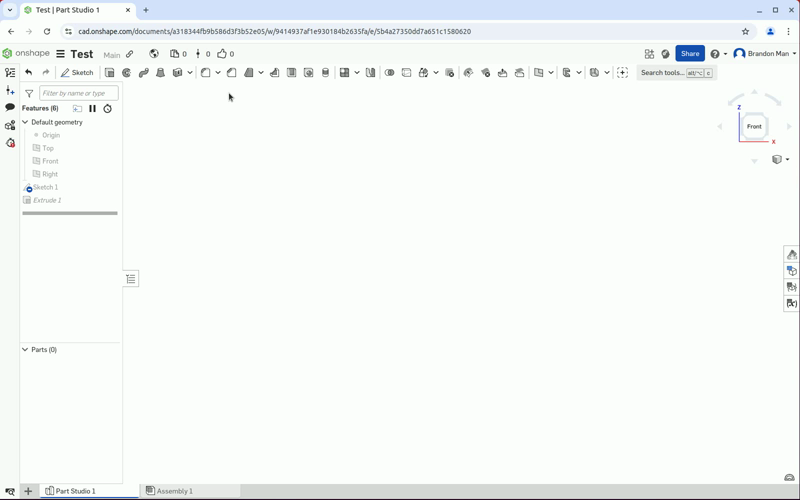
mouse_move(73, 352)
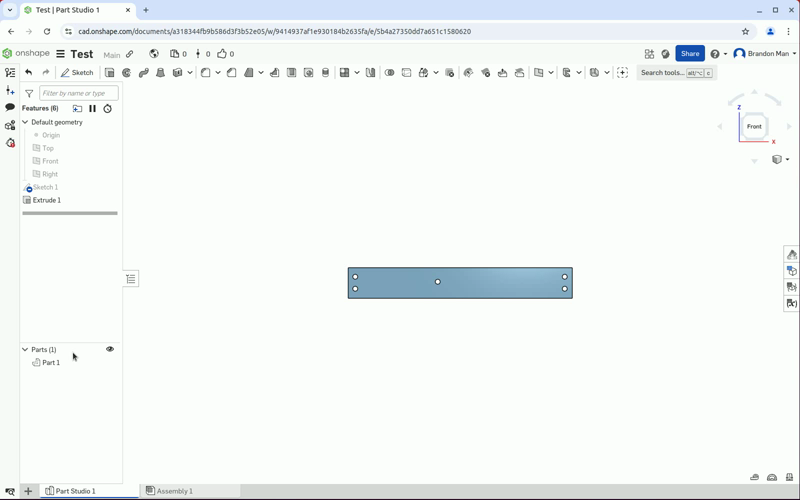
key(y)
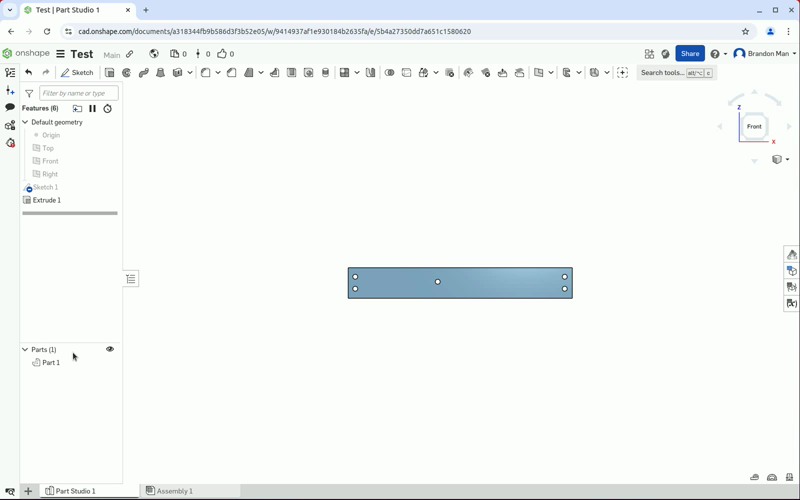
key(shift+p)
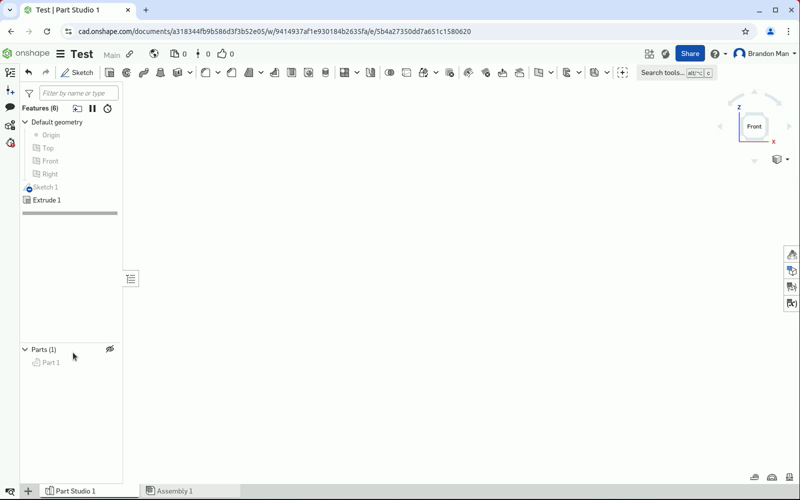
key(space)
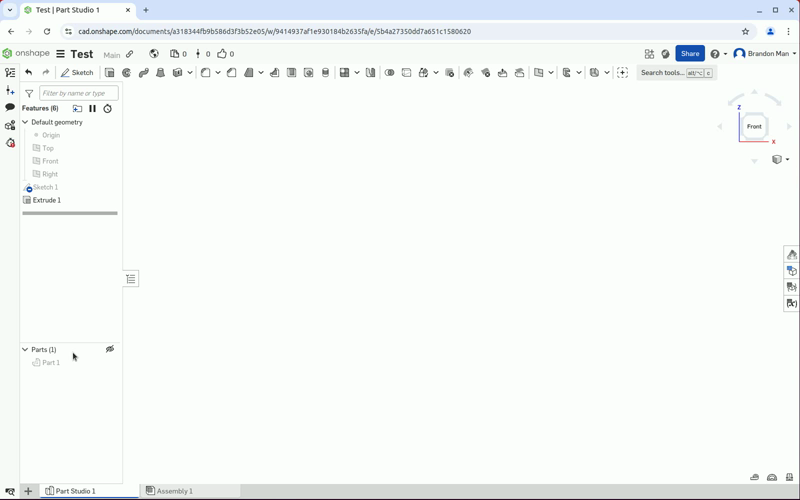
key_down(shift)
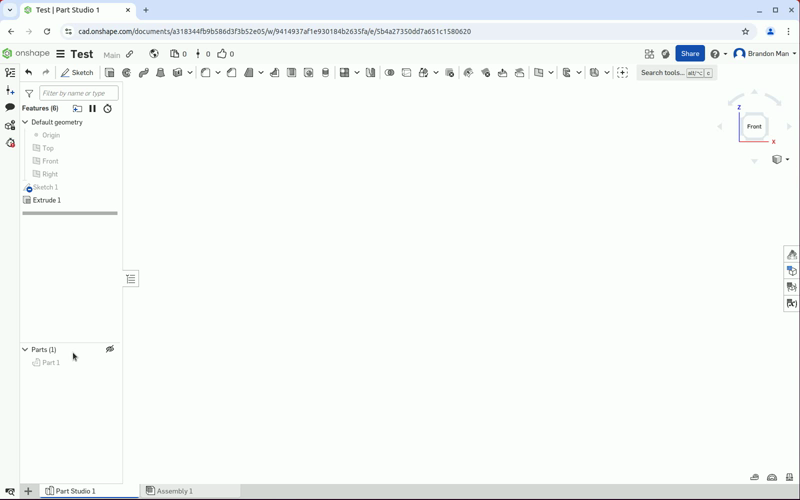
key(down)
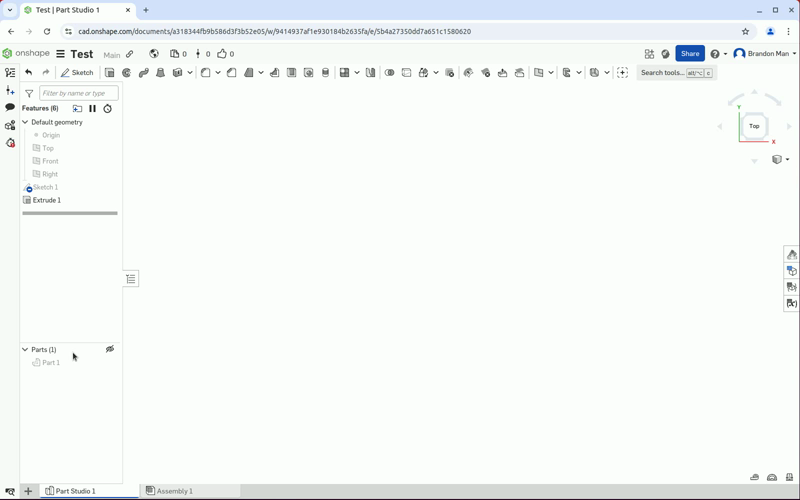
key_up(shift)
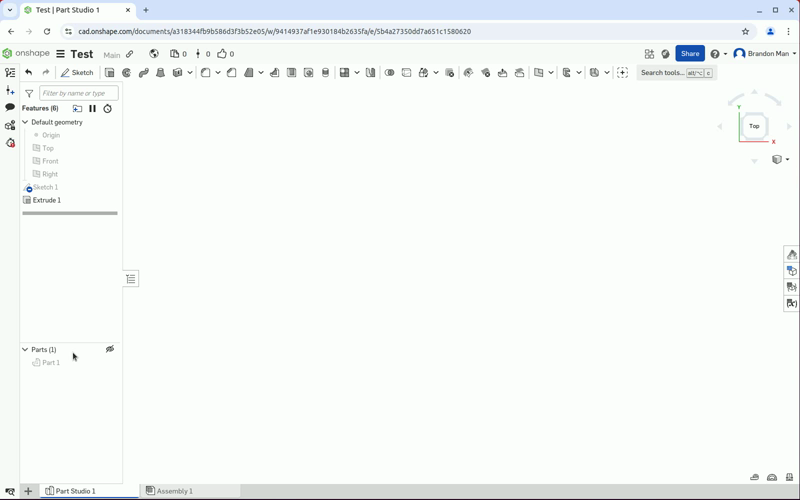
mouse_move(73, 352)
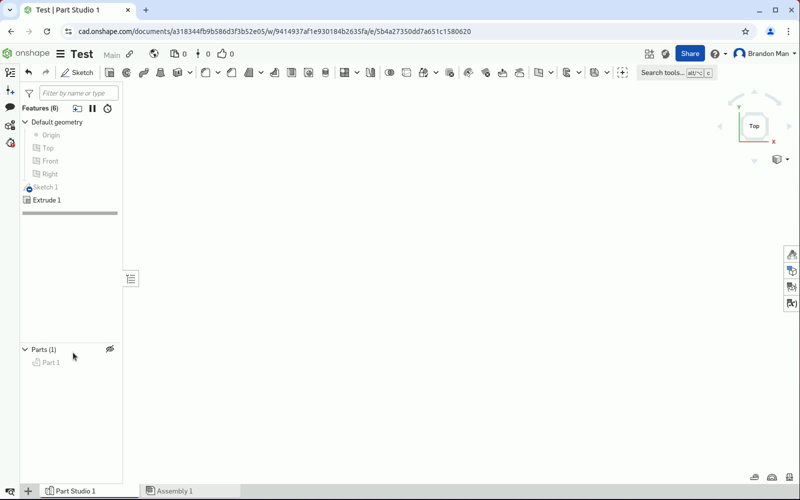
key(shift+y)
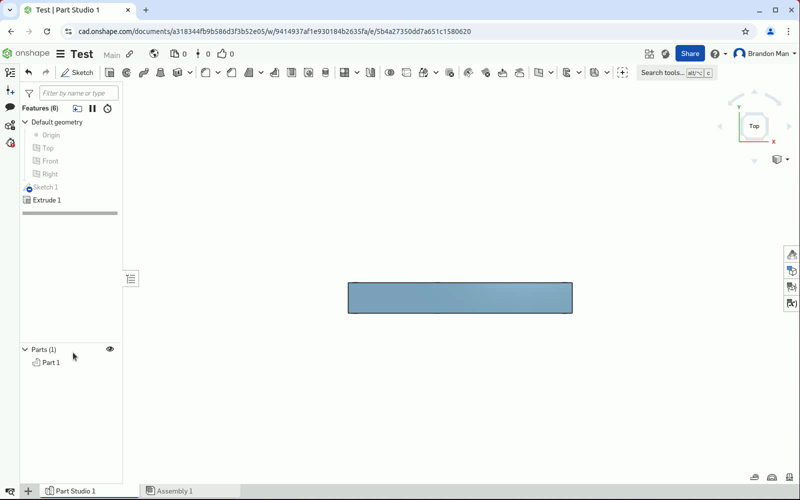
mouse_move(541, 75)
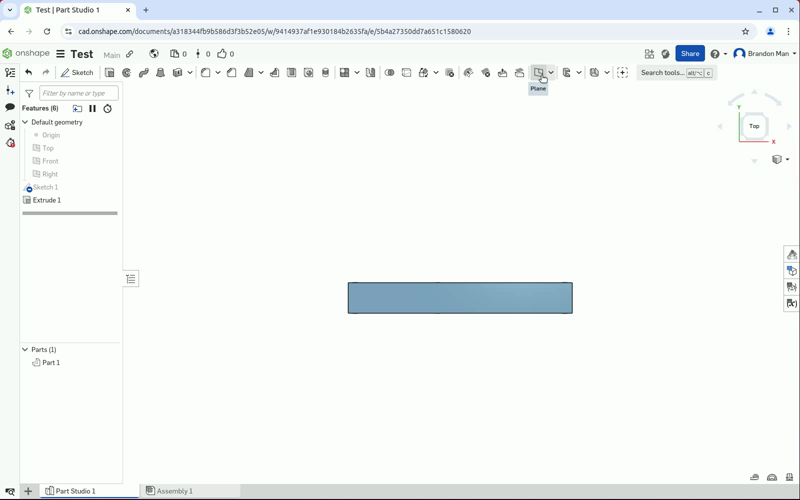
click(541, 75)
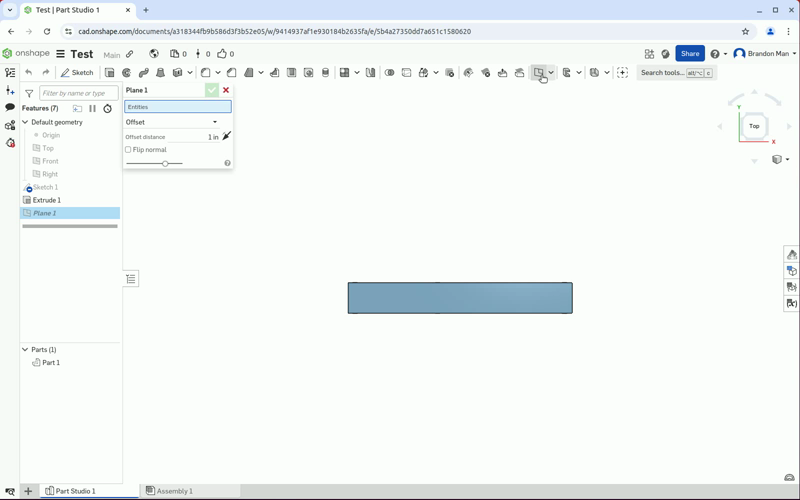
mouse_move(73, 150)
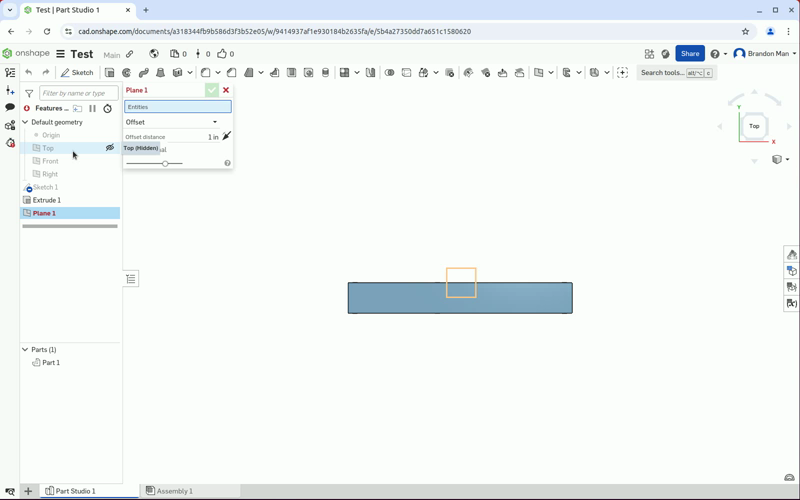
click(73, 150)
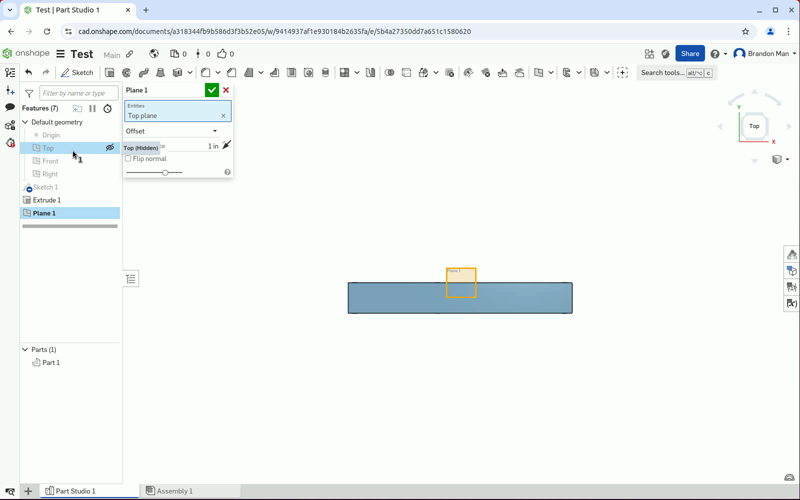
key(tab, 2)
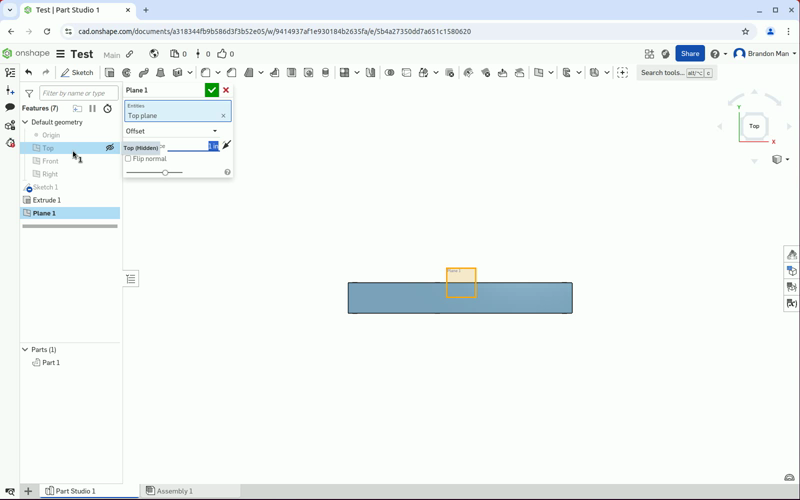
text(3.143)
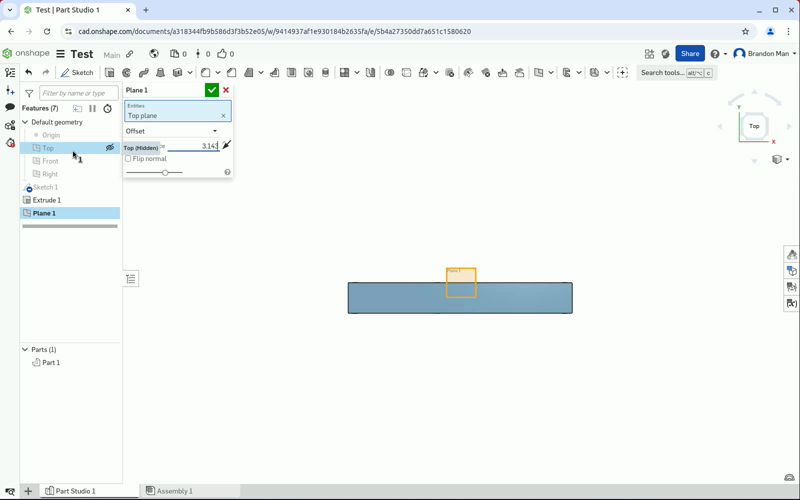
key(enter, 2)
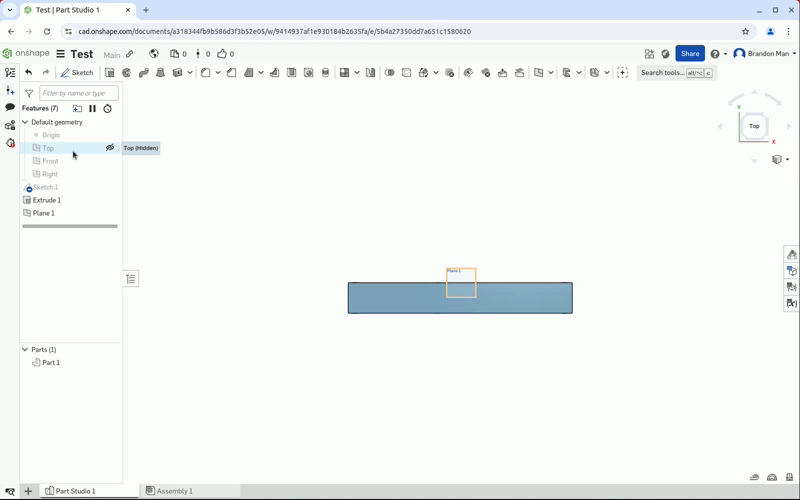
key(shift+s)
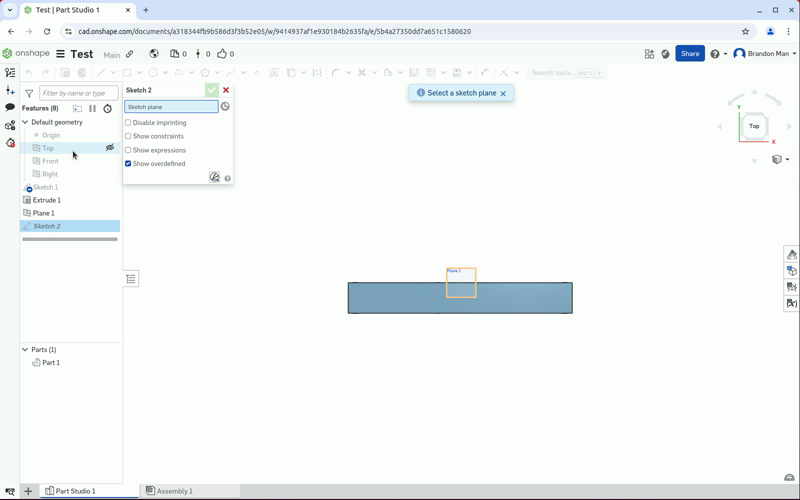
mouse_move(73, 215)
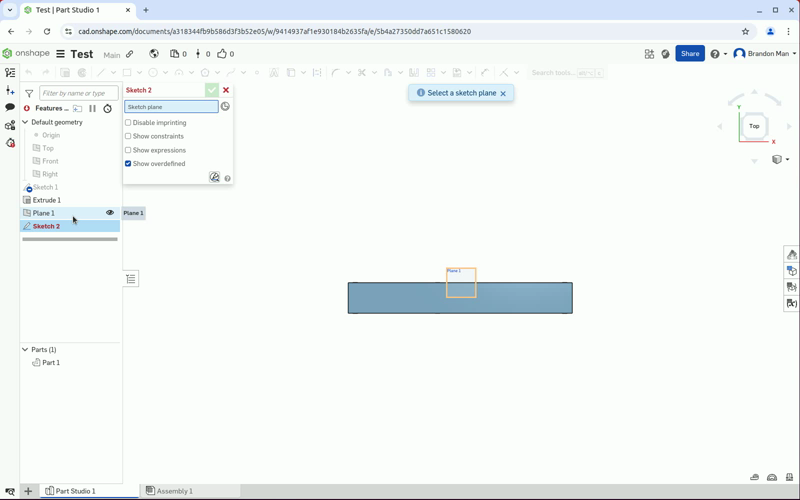
click(73, 215)
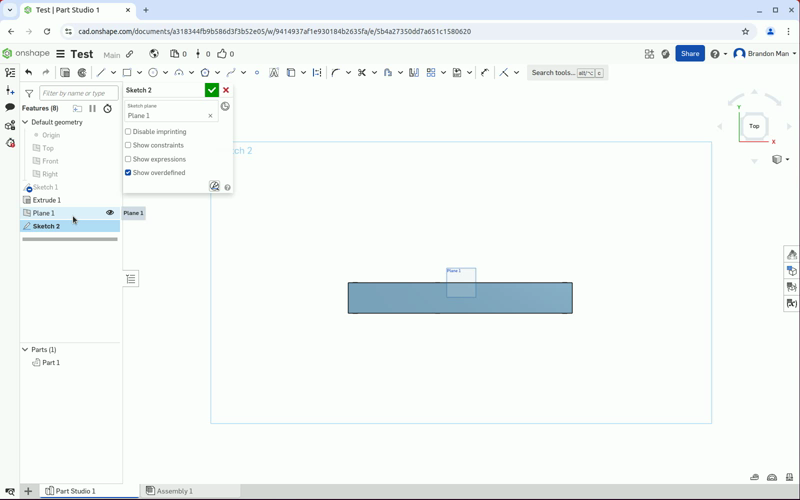
mouse_move(73, 352)
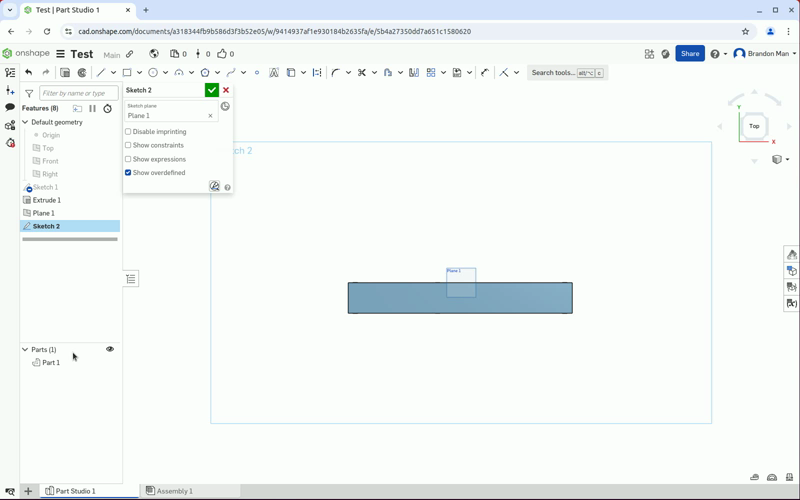
key(y)
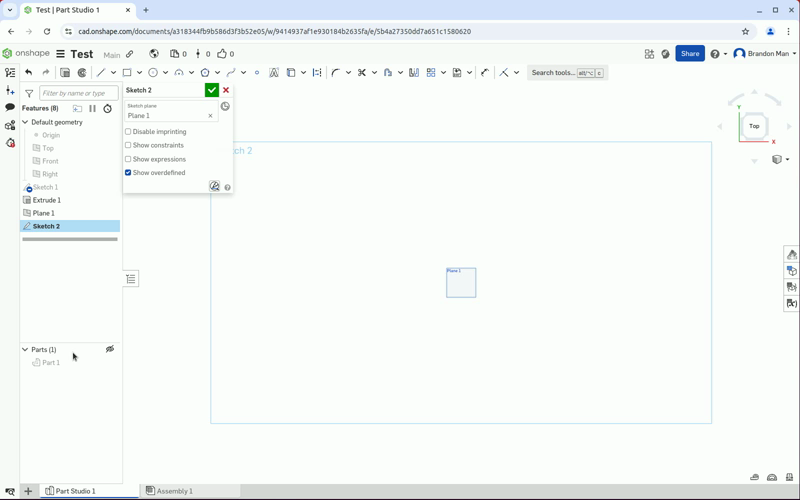
key(l)
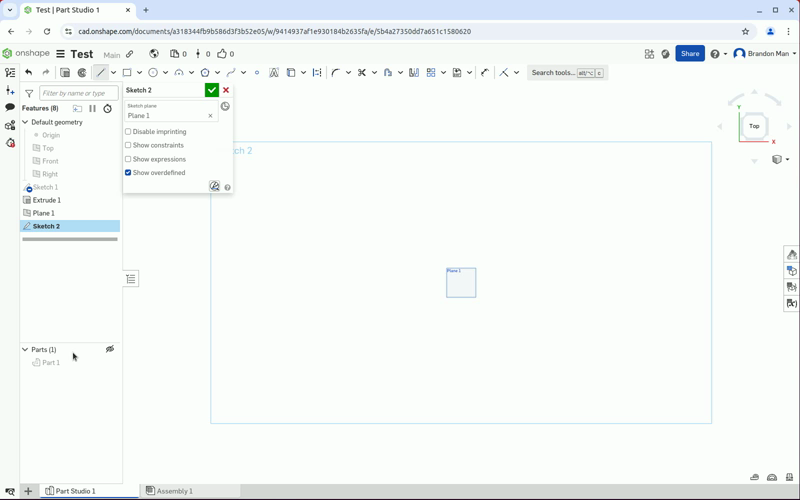
key_down(shift)
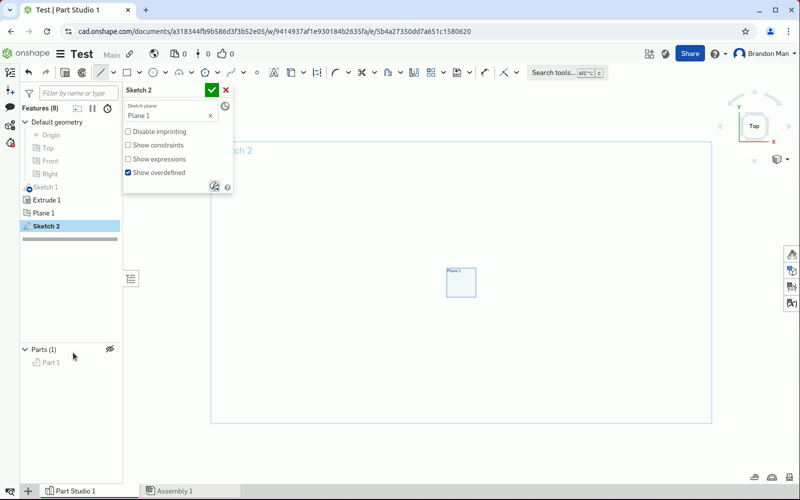
mouse_move(348, 298)
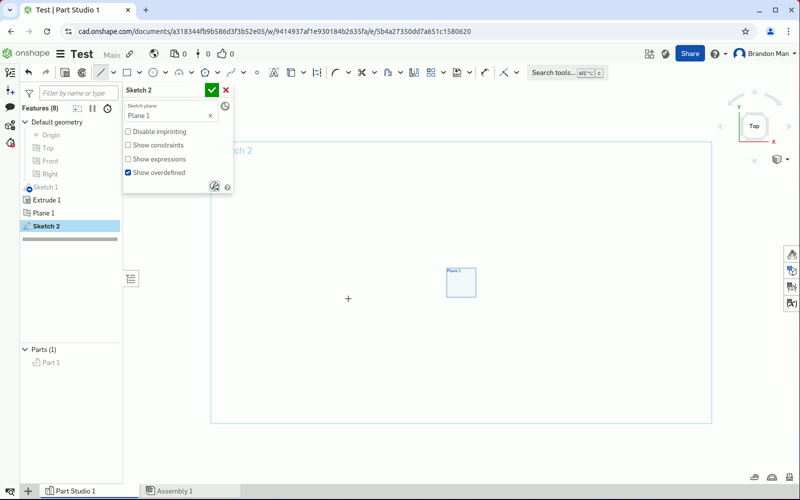
click(348, 298)
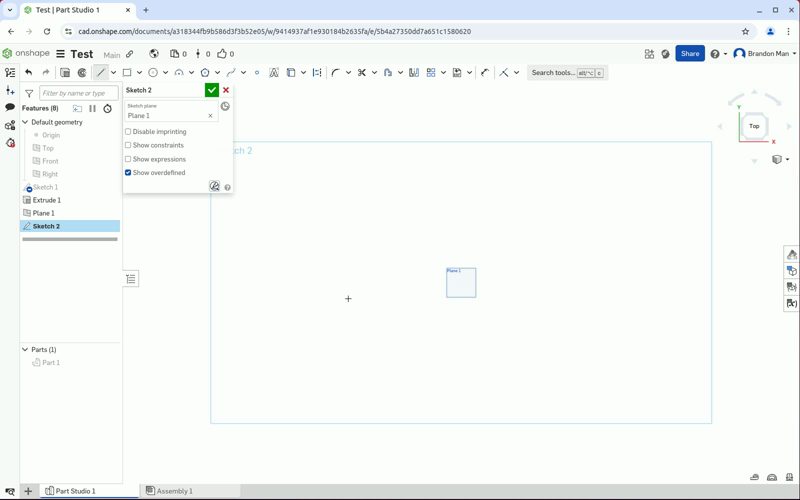
key_up(shift)
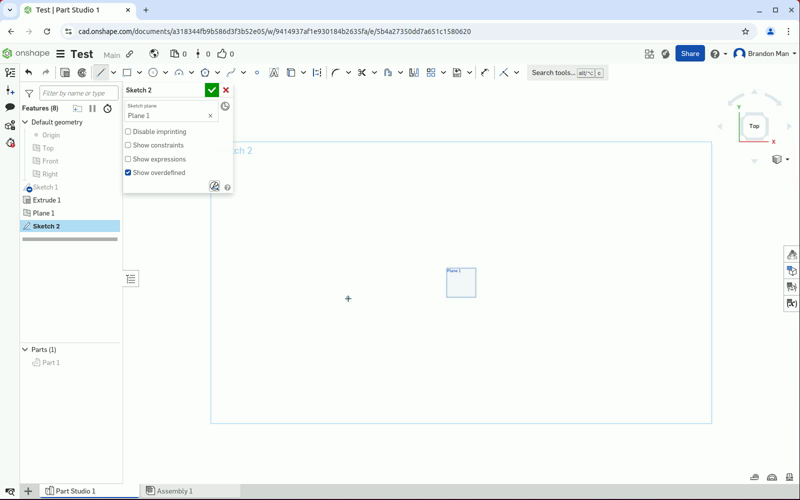
key_down(shift)
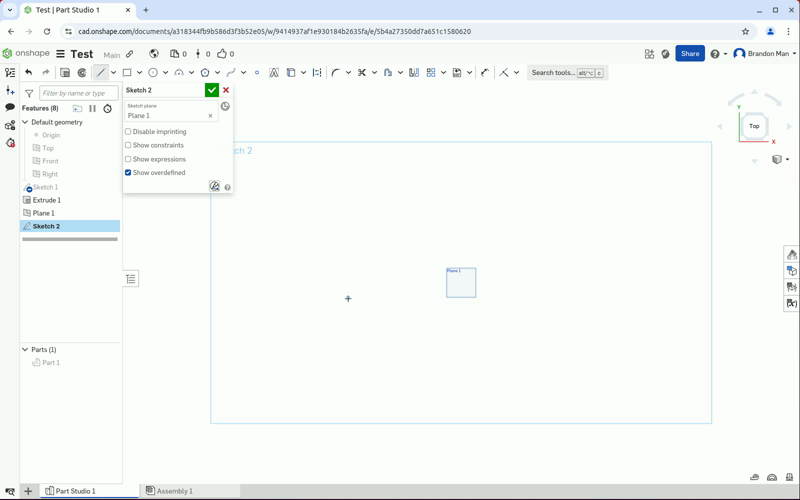
mouse_move(378, 298)
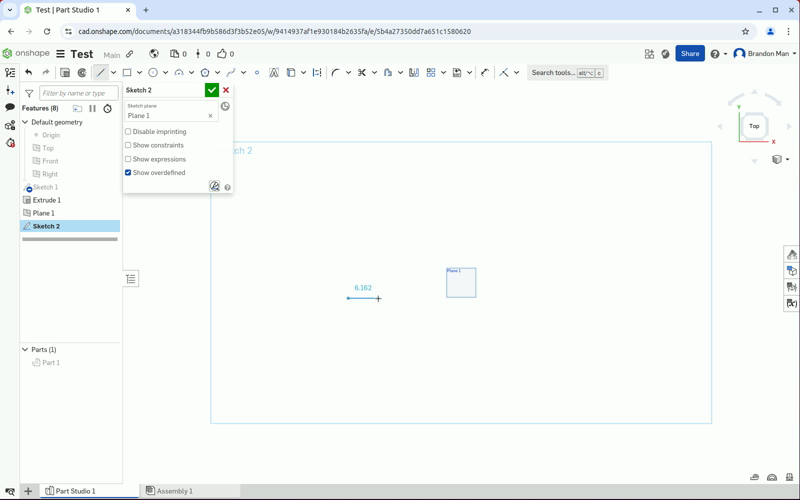
mouse_move(364, 298)
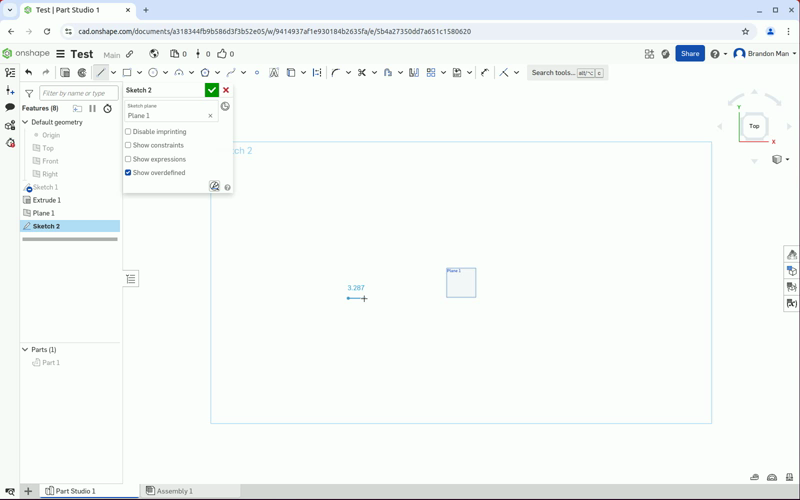
click(364, 298)
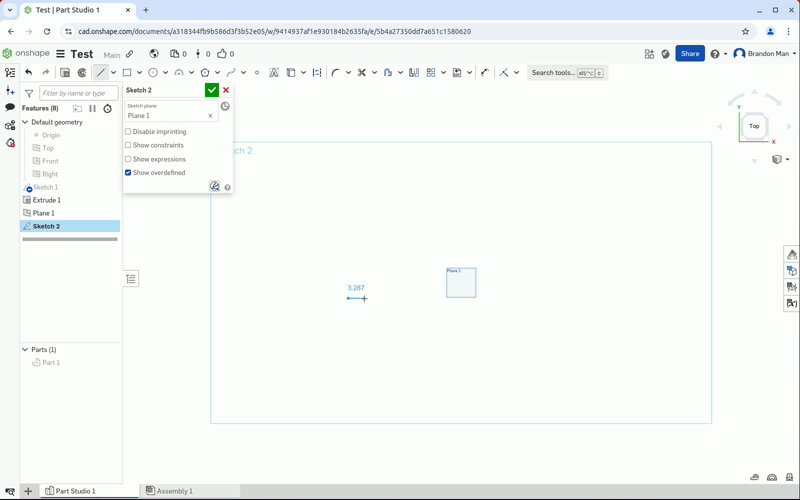
key_up(shift)
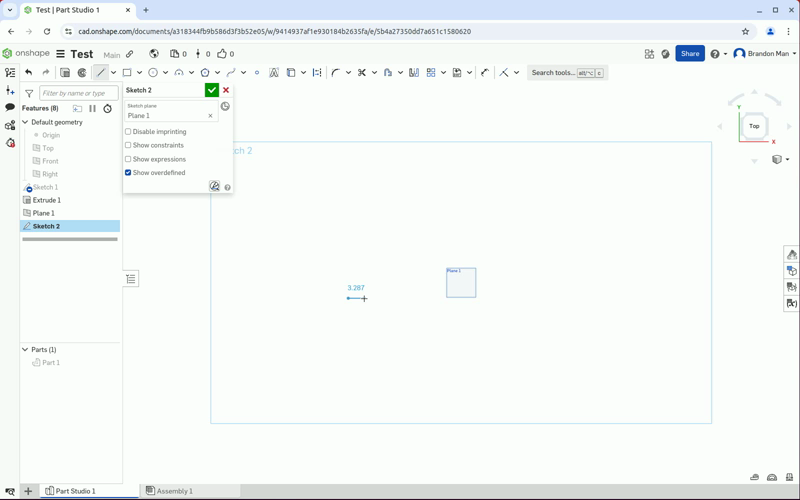
key_down(shift)
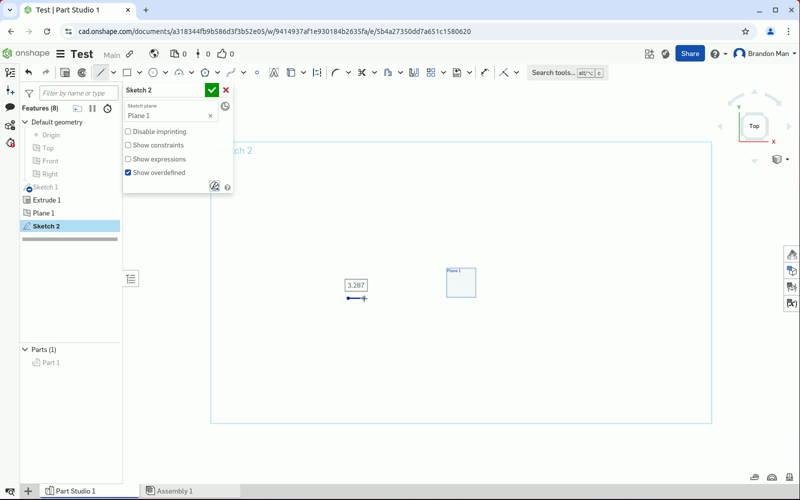
mouse_move(394, 298)
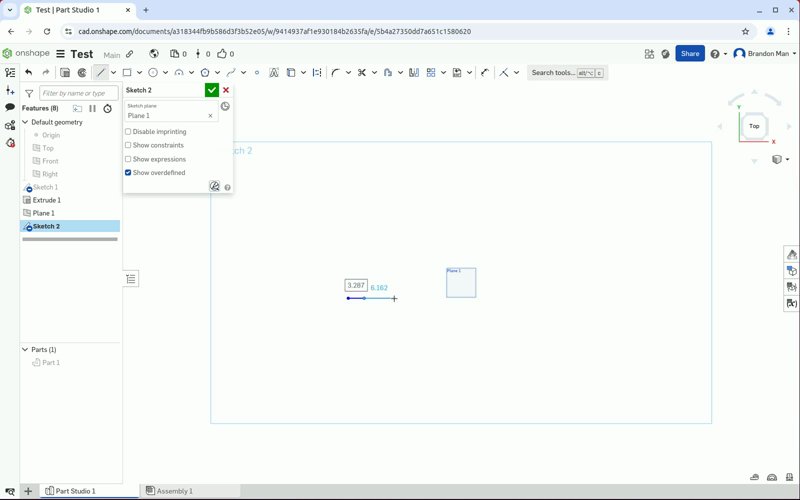
mouse_move(364, 282)
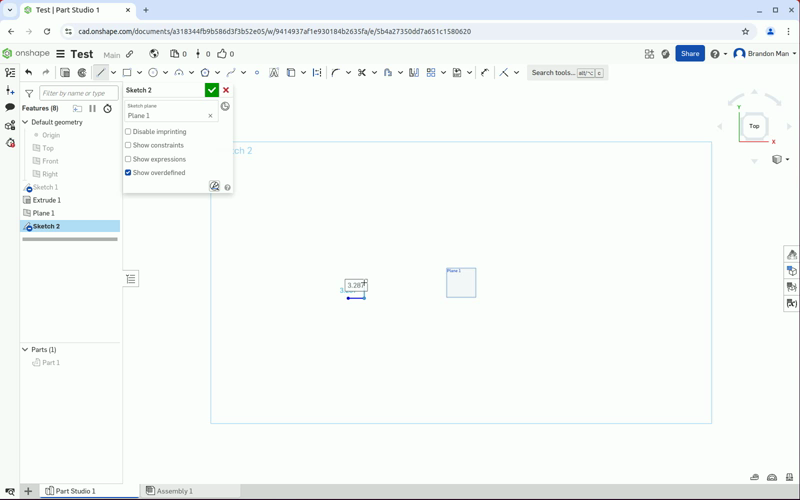
click(364, 282)
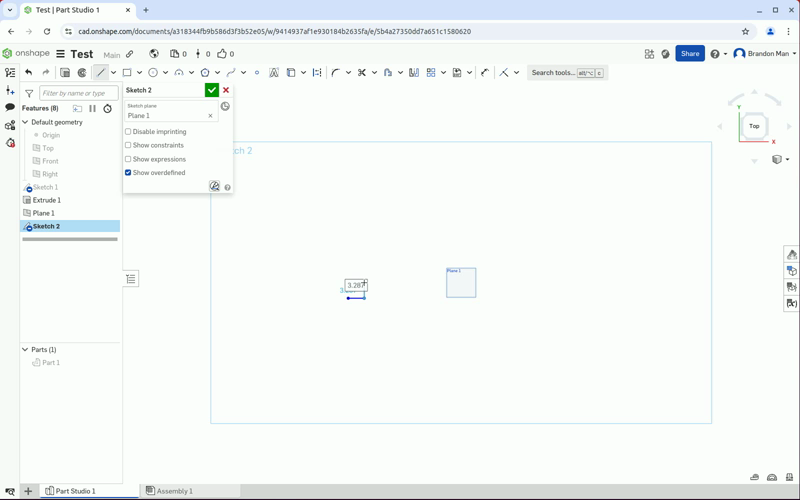
key_up(shift)
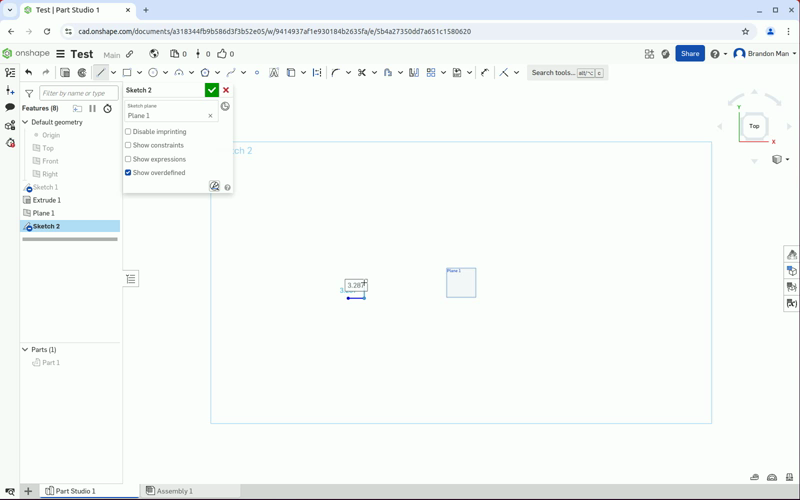
key_down(shift)
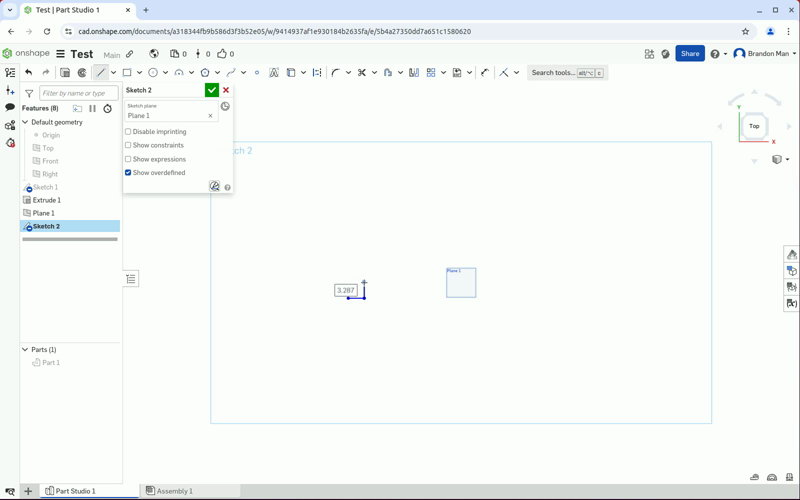
mouse_move(394, 282)
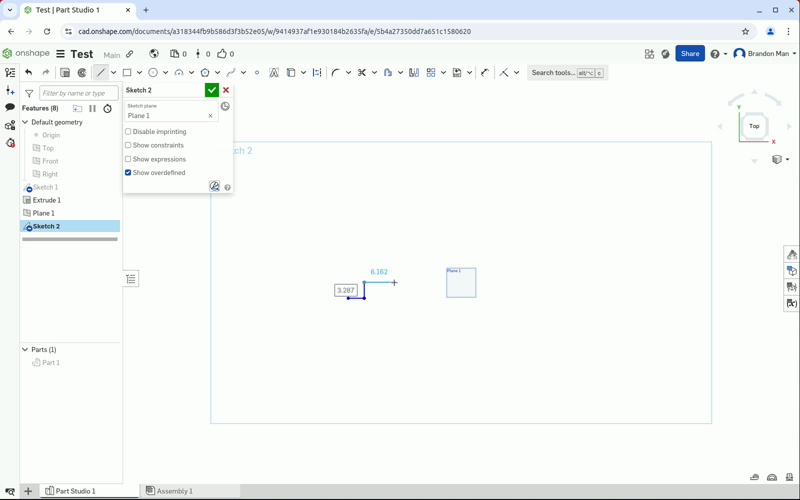
mouse_move(348, 282)
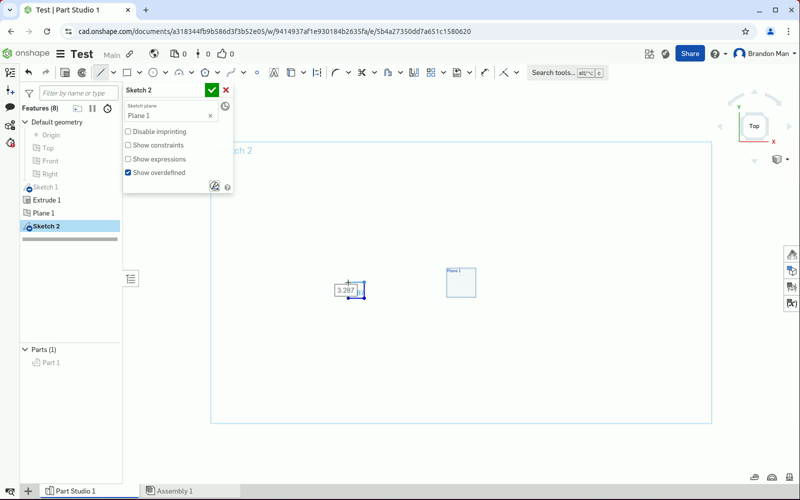
click(348, 282)
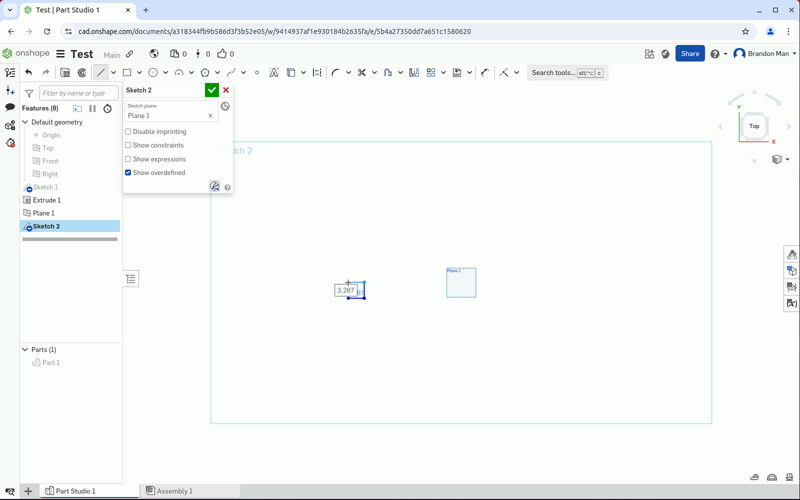
key_up(shift)
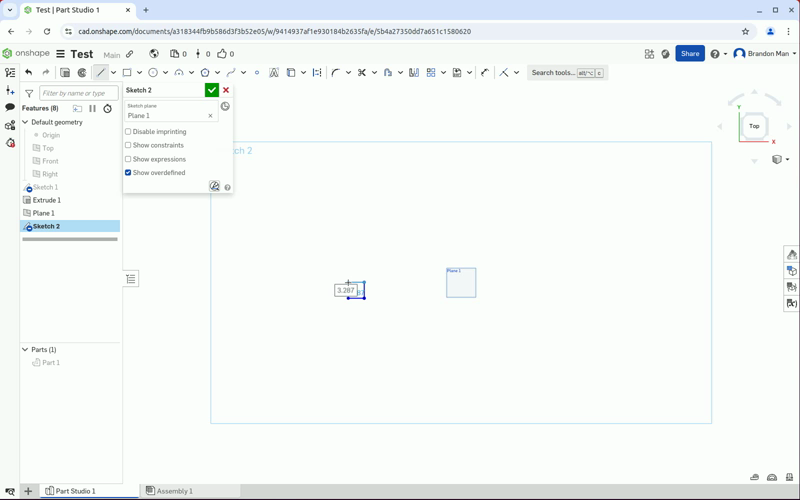
mouse_move(378, 282)
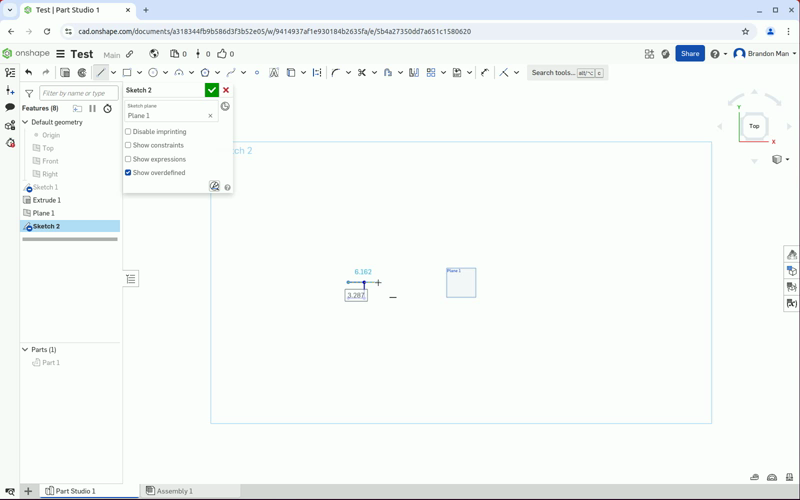
key_down(shift)
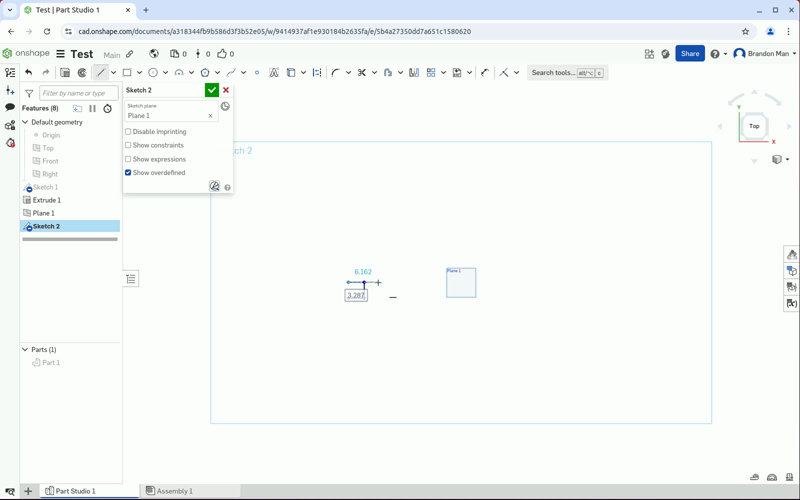
mouse_move(348, 298)
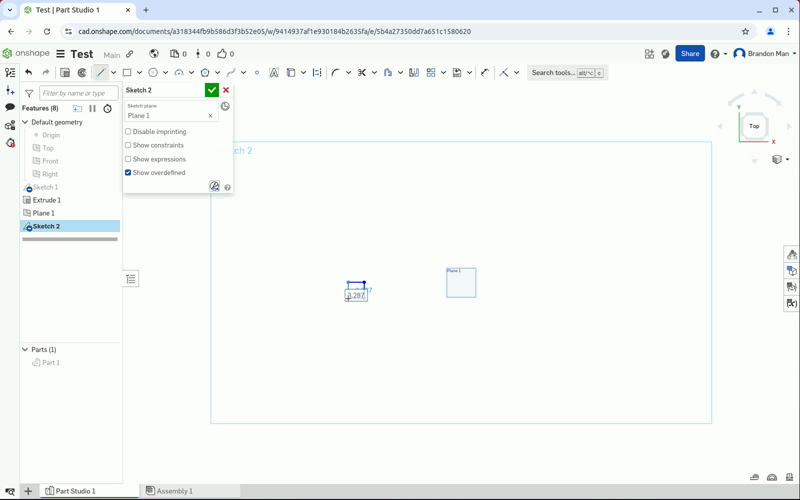
key_up(shift)
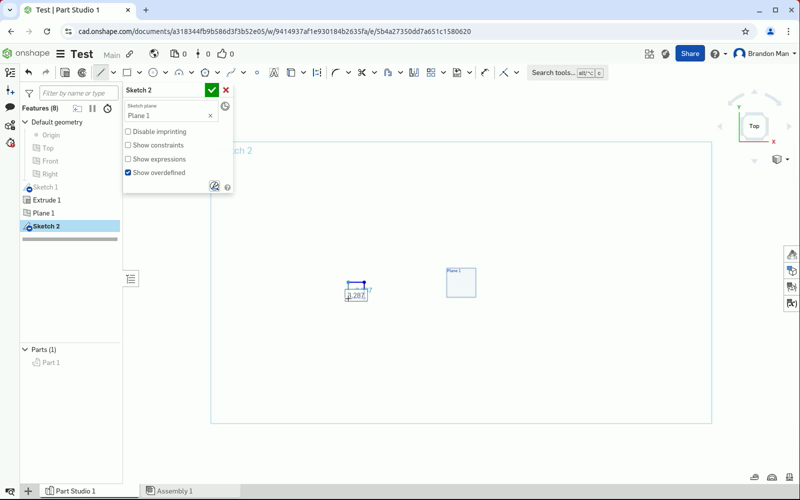
click(348, 298)
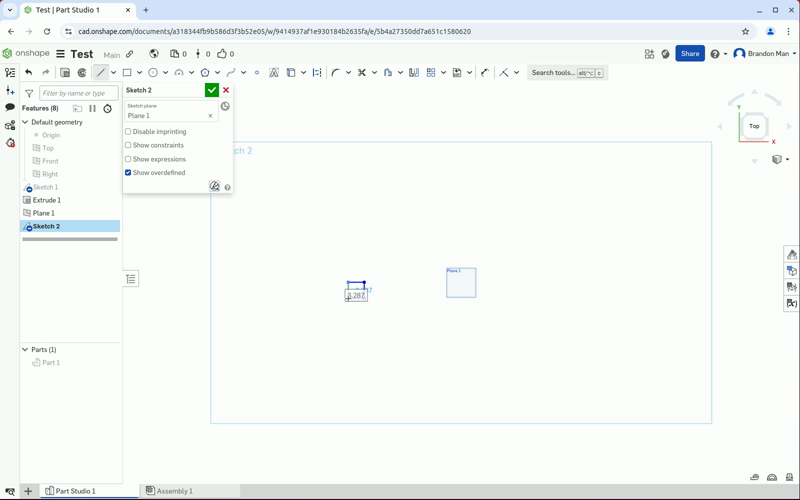
key(esc)
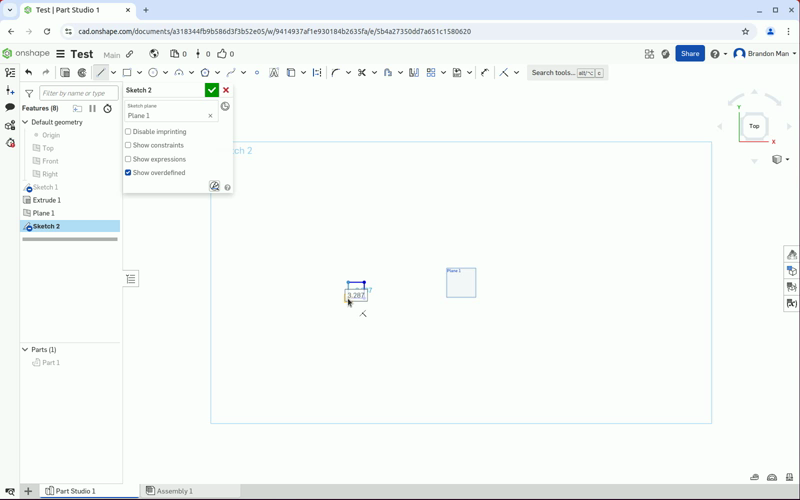
mouse_move(353, 294)
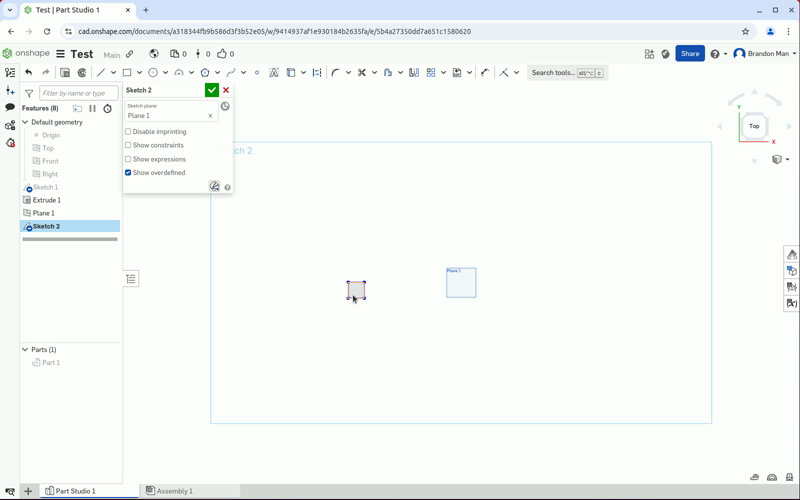
scroll(6)
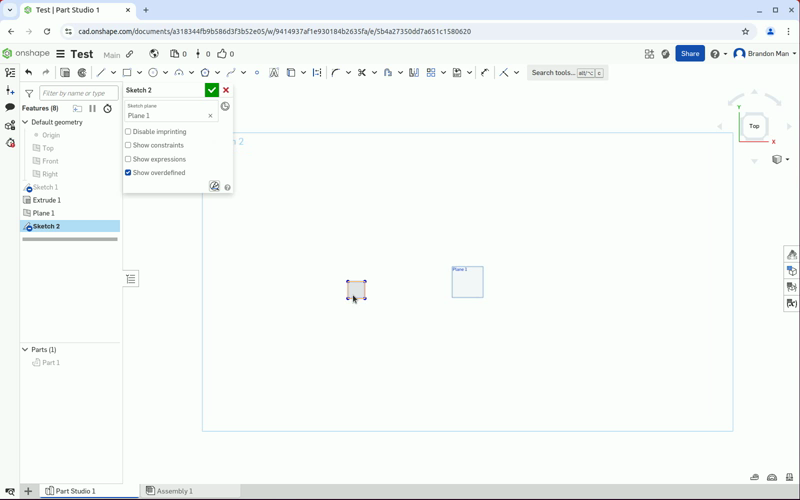
scroll(6)
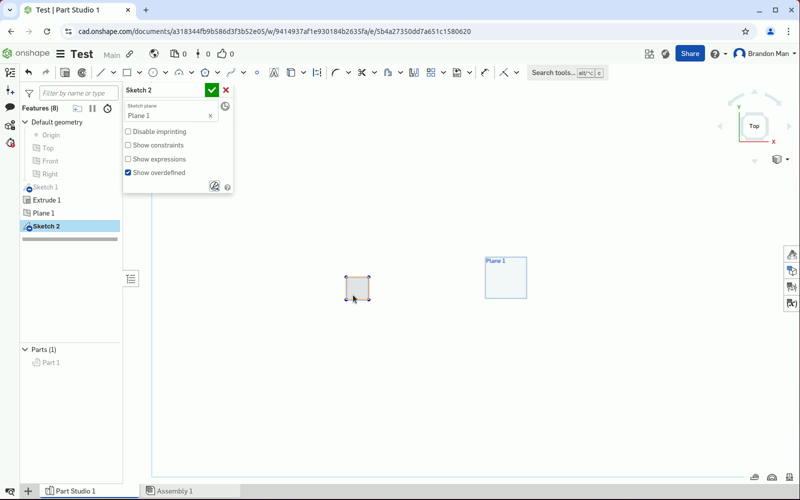
scroll(6)
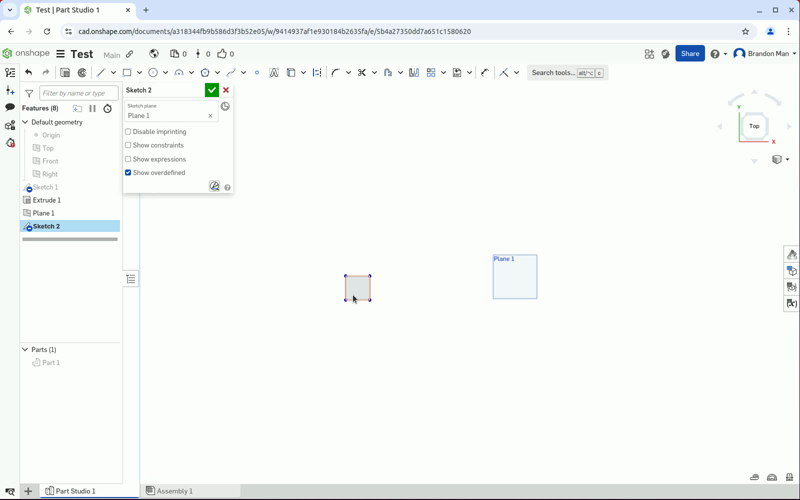
scroll(6)
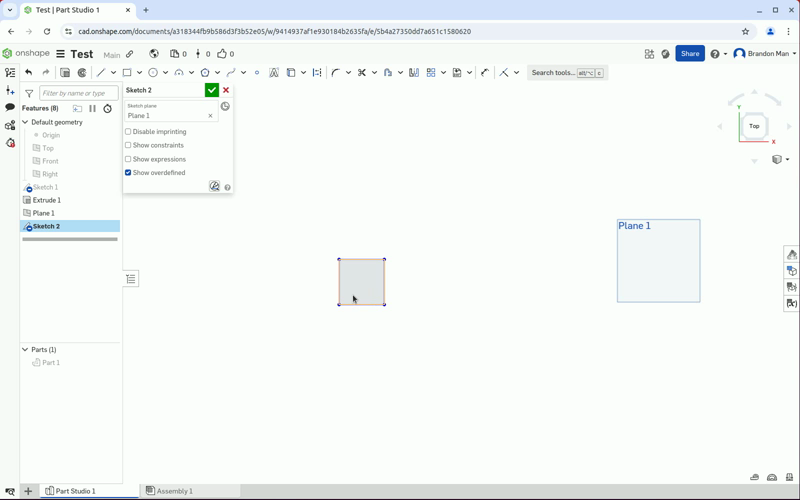
scroll(6)
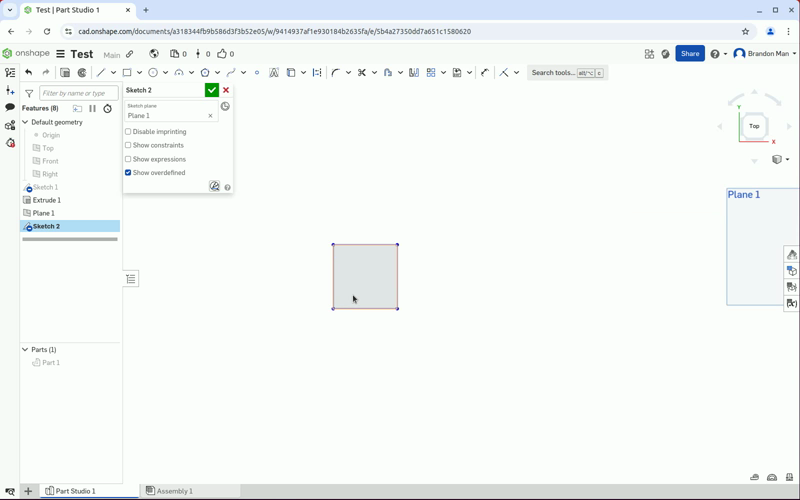
scroll(6)
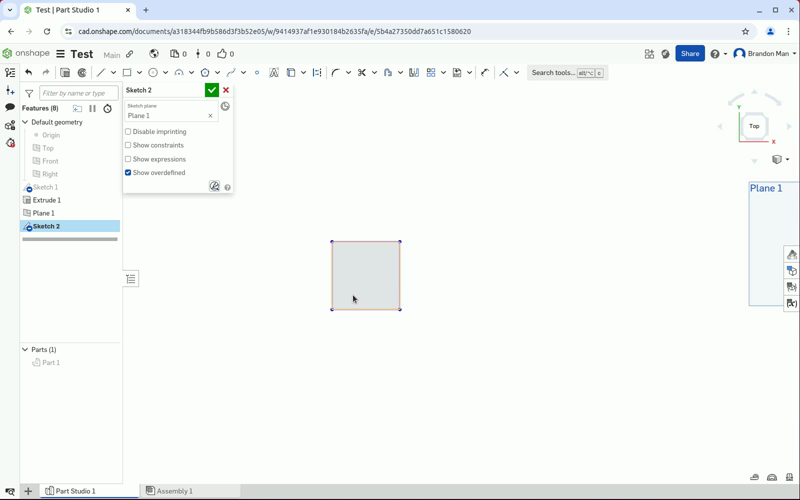
scroll(6)
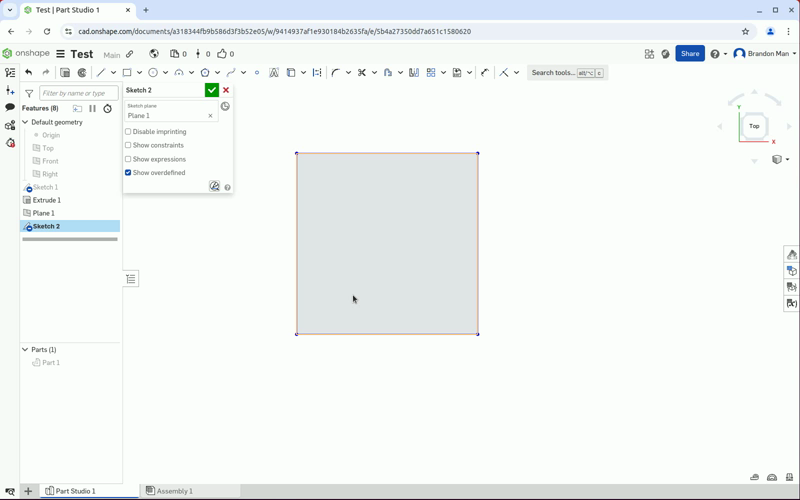
click(353, 294)
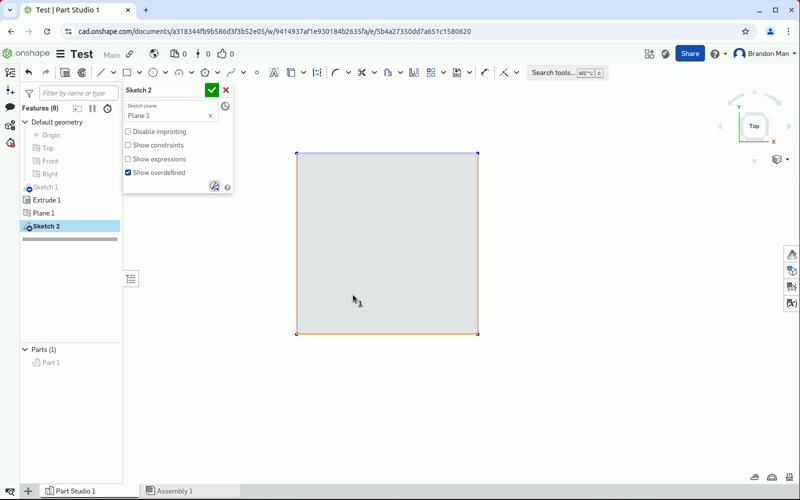
scroll(-6)
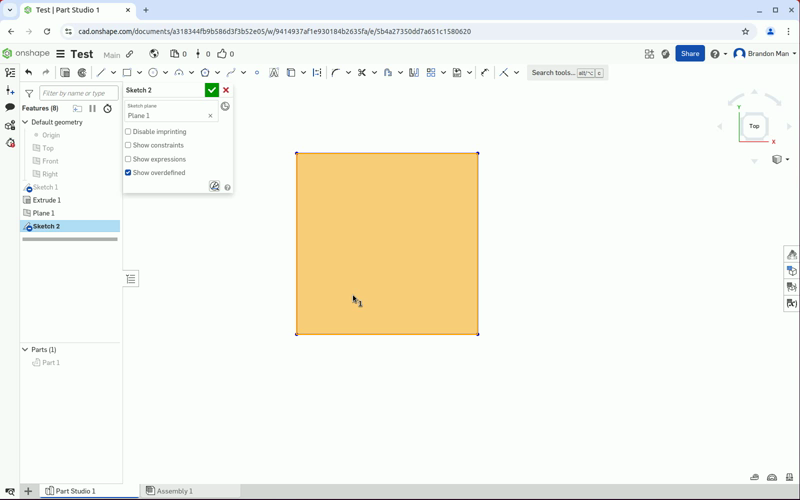
scroll(-6)
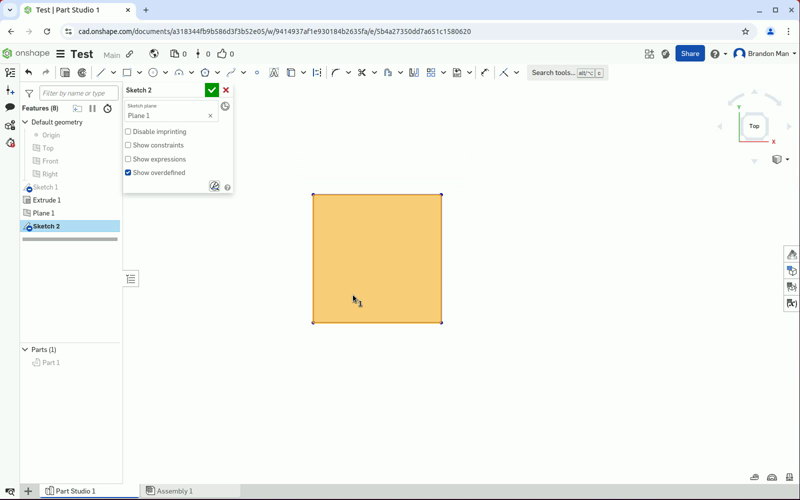
scroll(-6)
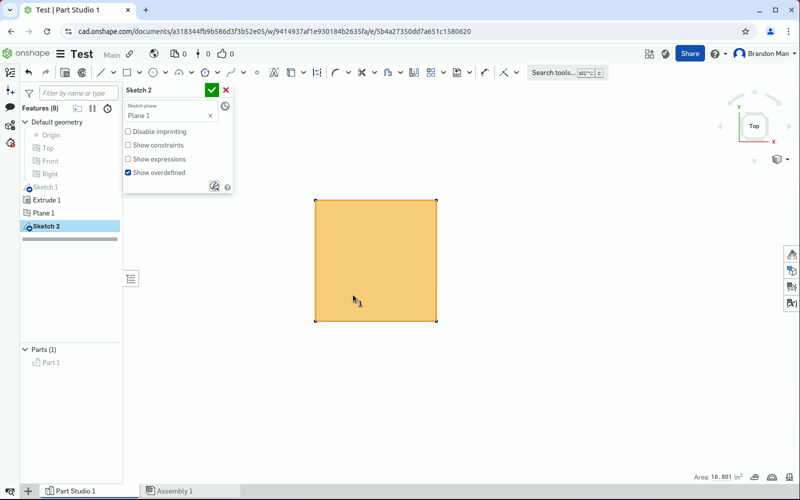
scroll(-6)
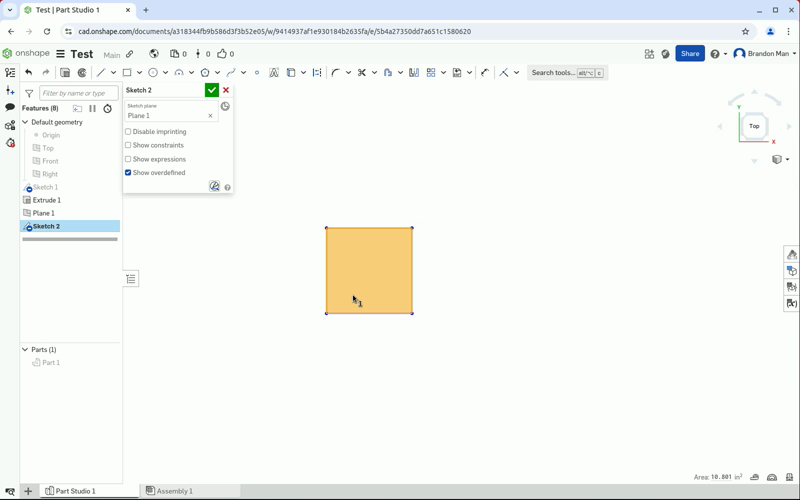
scroll(-6)
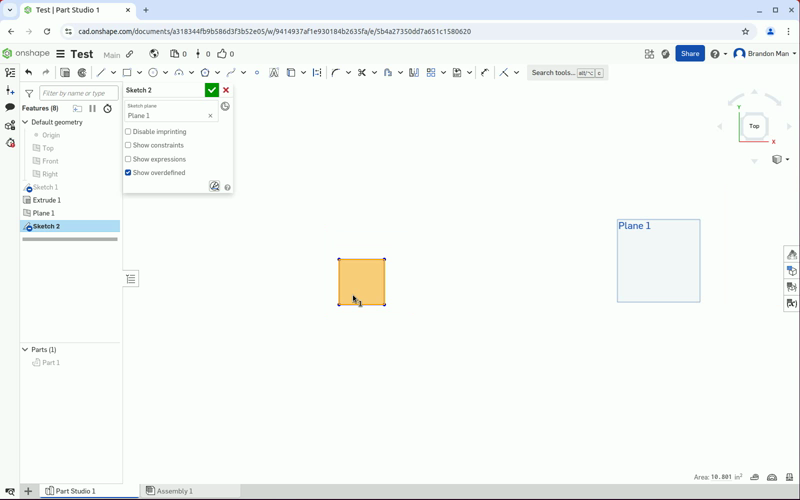
scroll(-6)
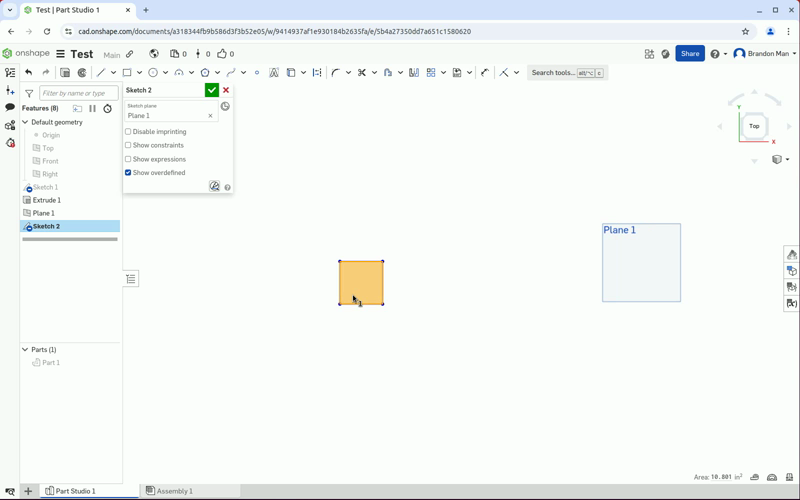
scroll(-6)
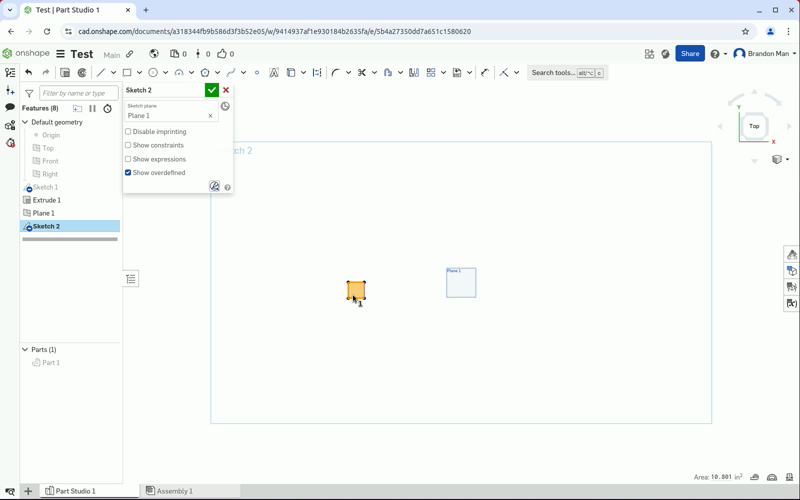
mouse_move(73, 352)
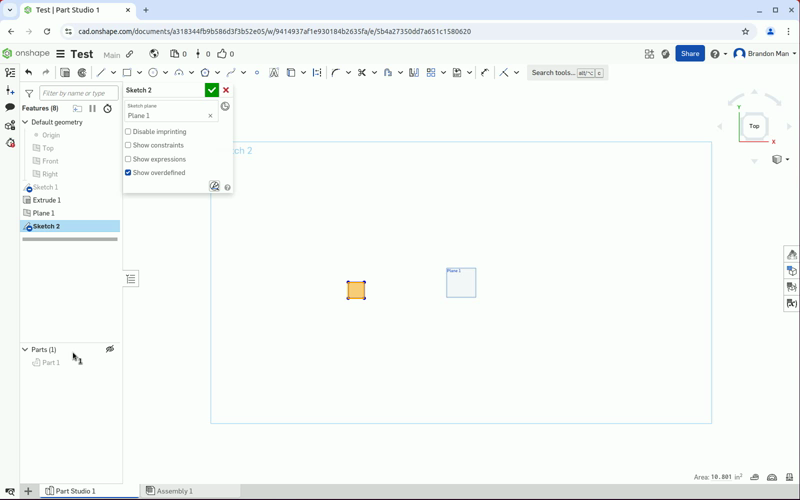
key(shift+y)
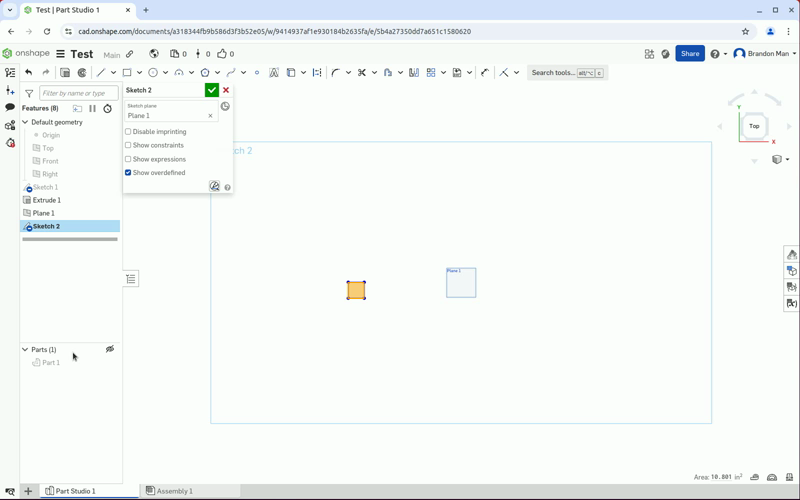
key(shift+e)
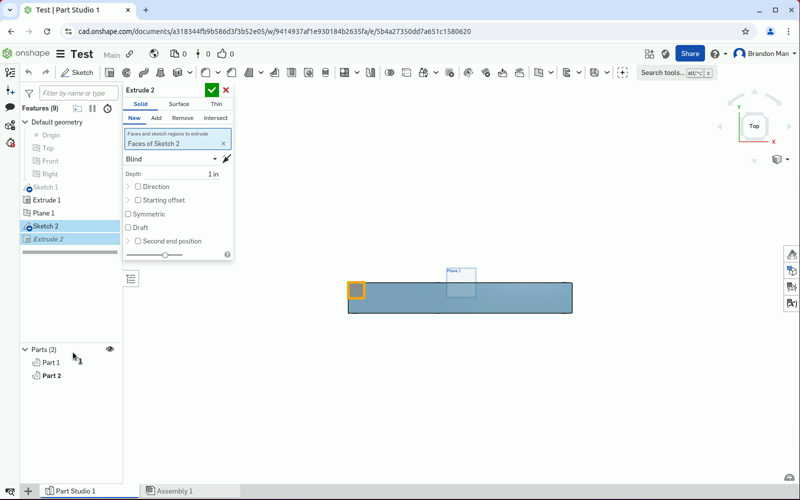
mouse_move(143, 106)
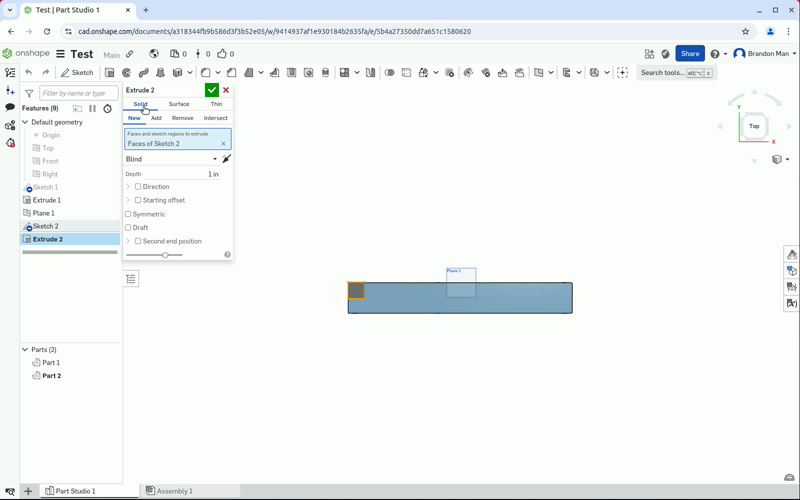
click(143, 106)
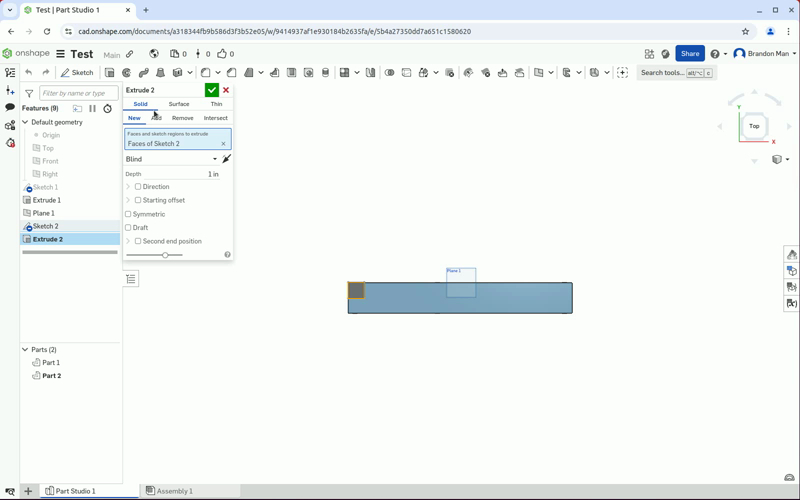
mouse_move(186, 120)
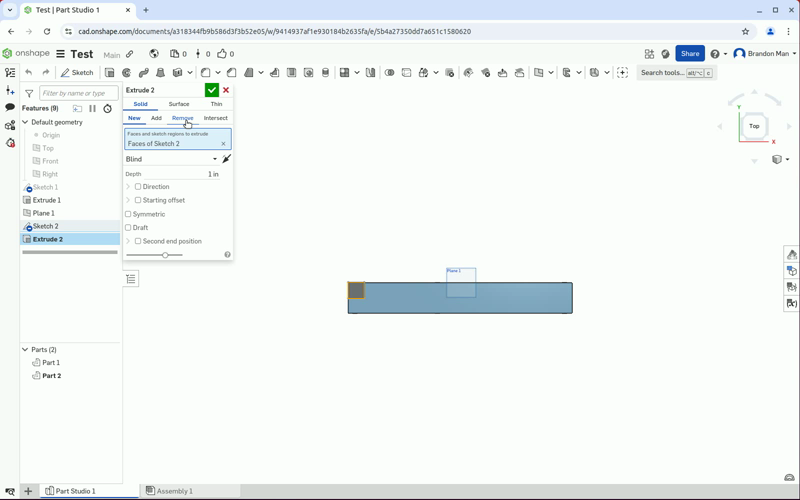
click(186, 120)
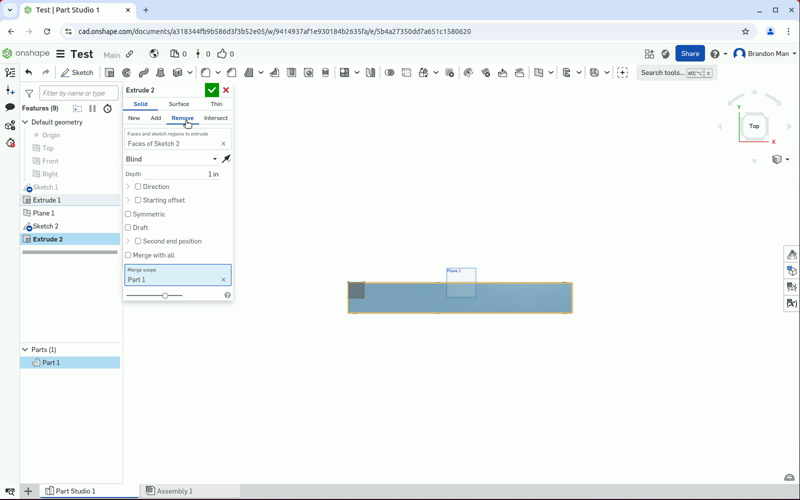
key(tab, 4)
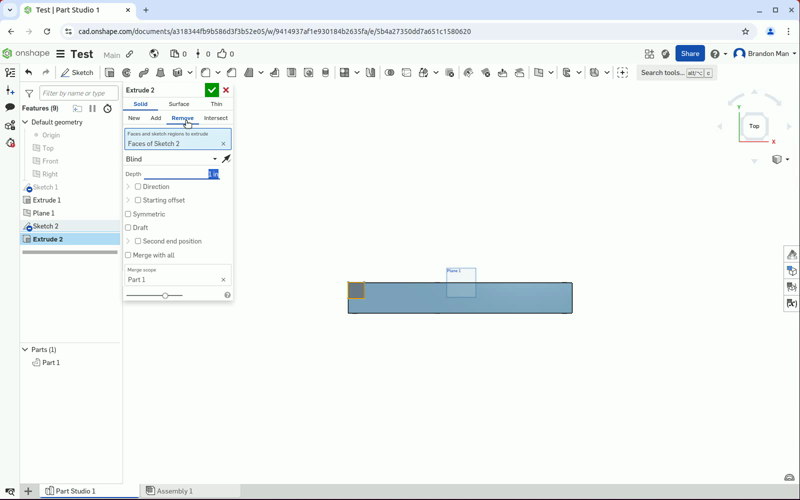
text(7.221)
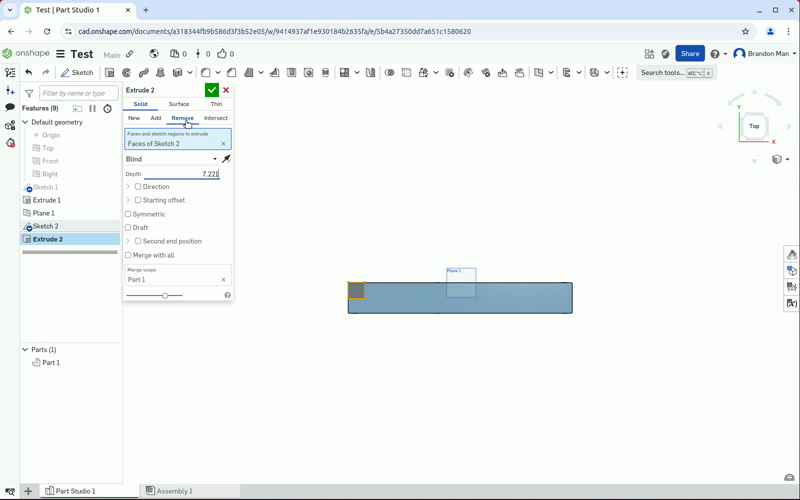
key(tab, 6)
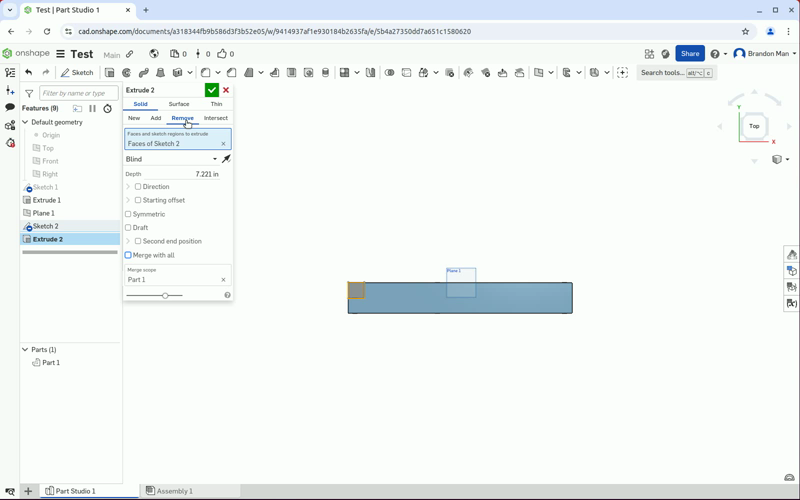
key(space)
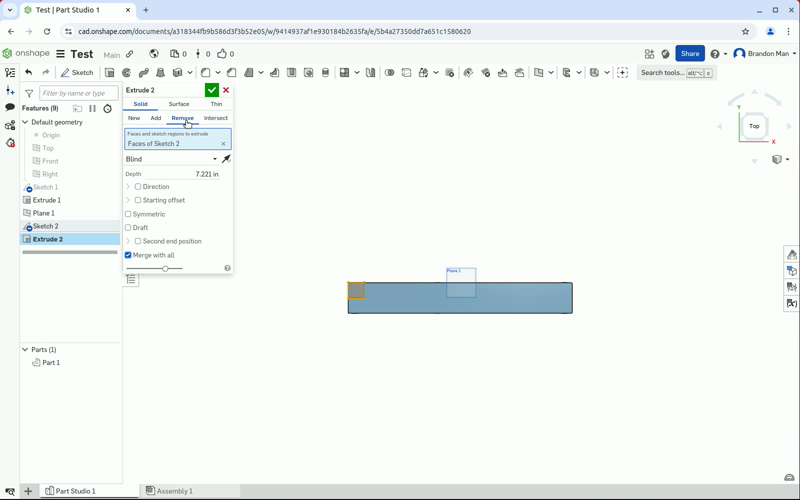
key(enter)
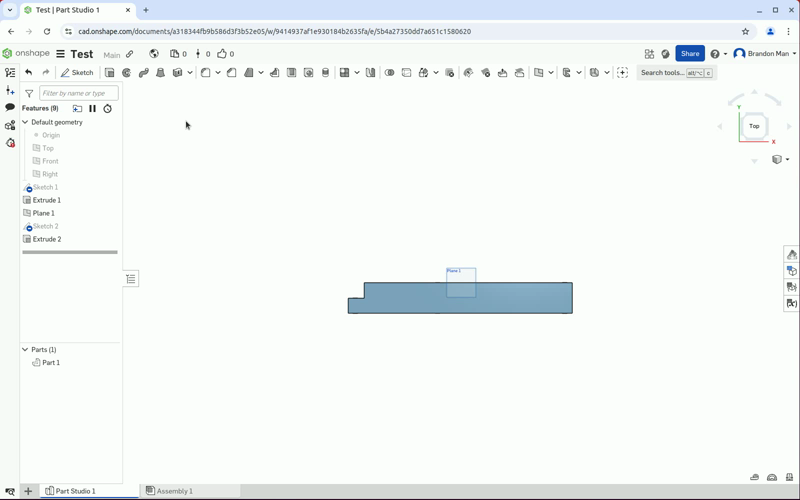
key(shift+h)
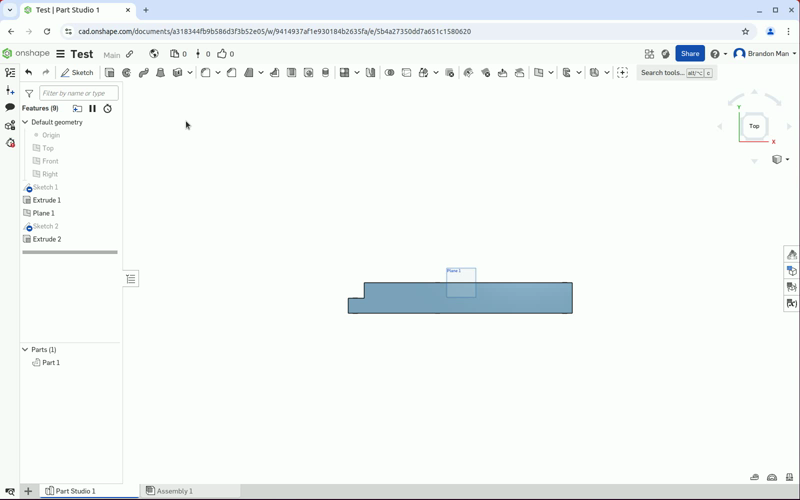
key(shift+h)
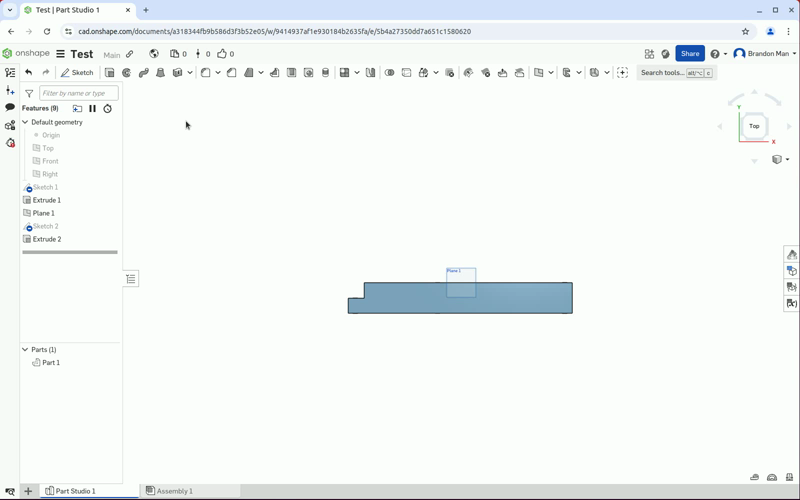
mouse_move(73, 189)
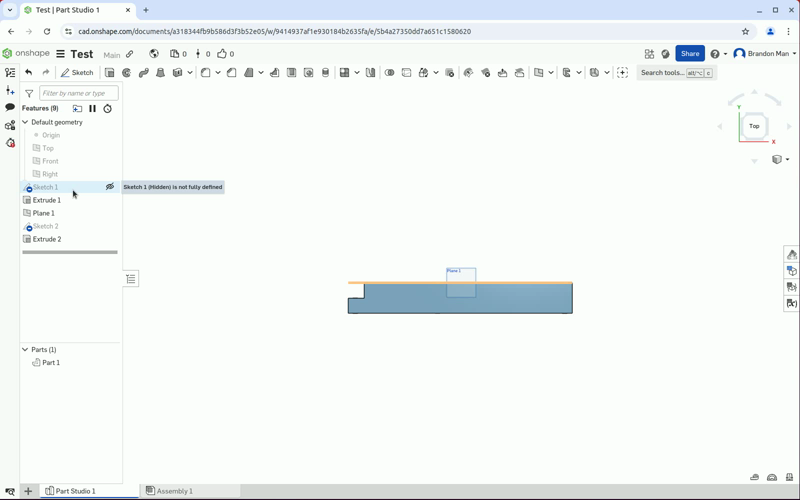
click(73, 189)
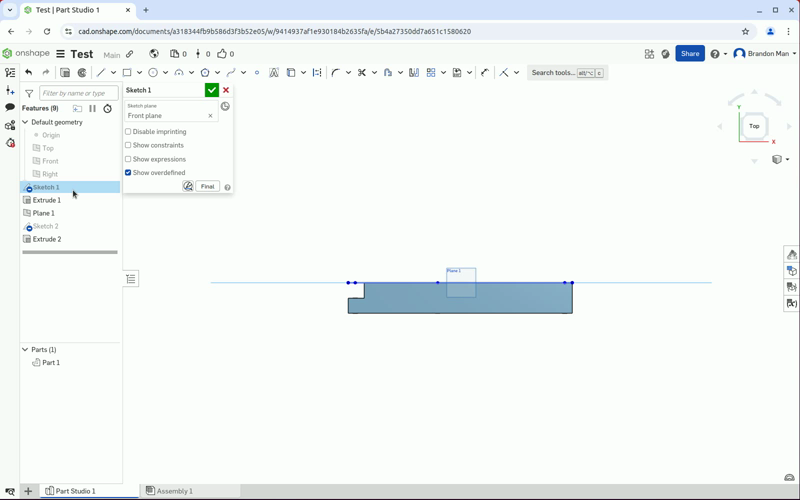
mouse_move(229, 92)
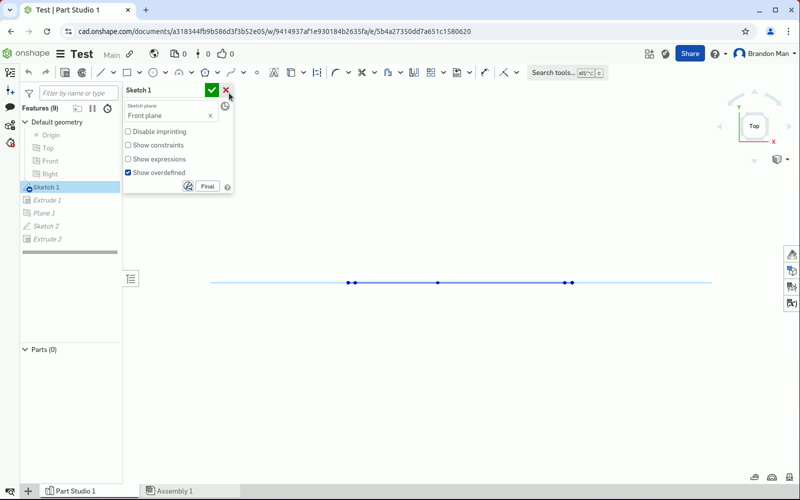
click(229, 92)
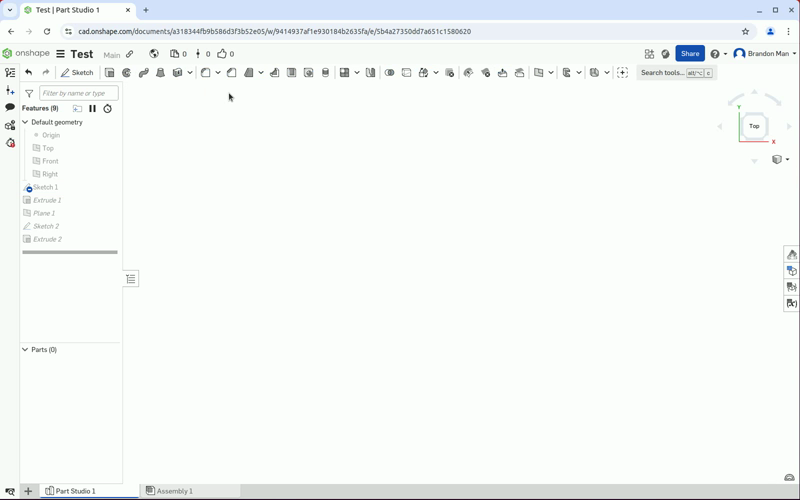
key(shift+s)
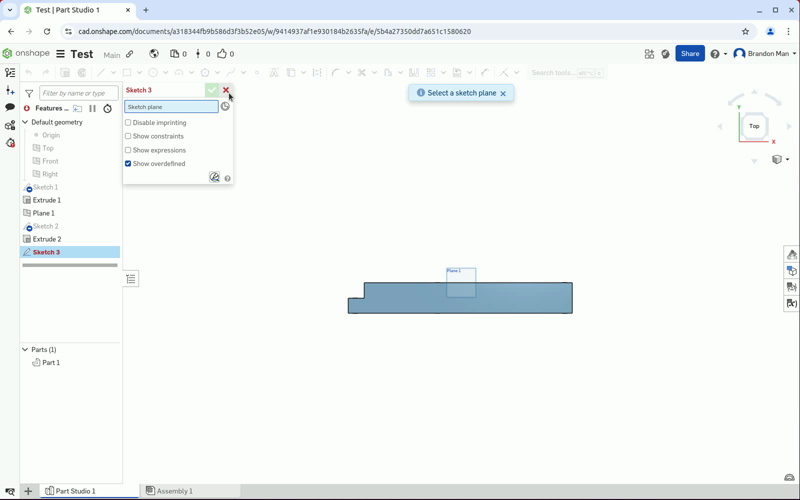
mouse_move(73, 215)
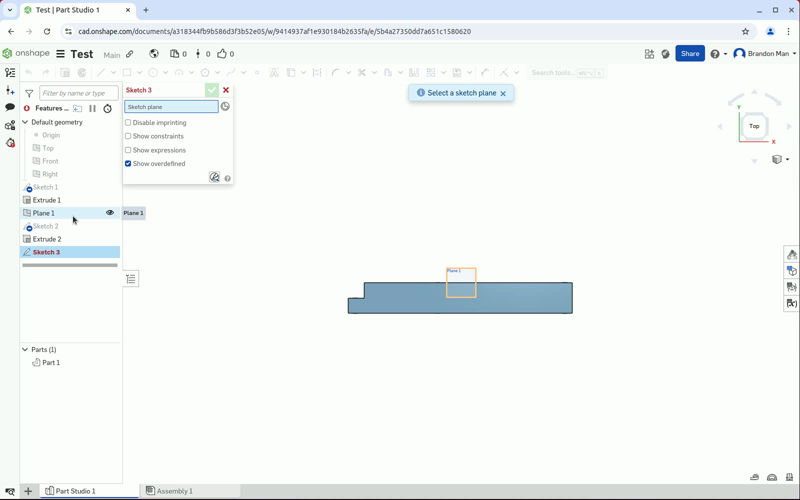
click(73, 215)
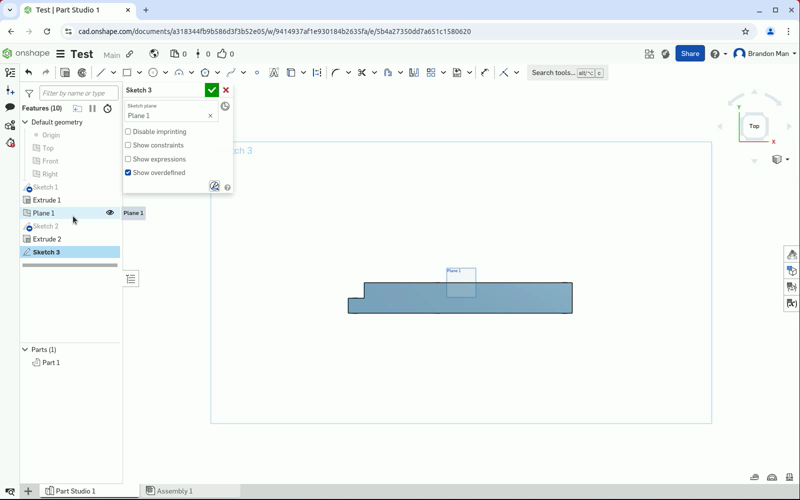
mouse_move(73, 352)
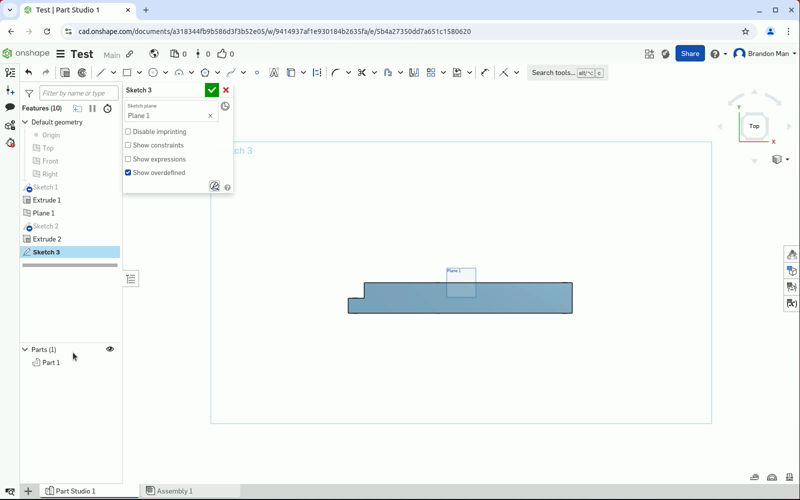
key(y)
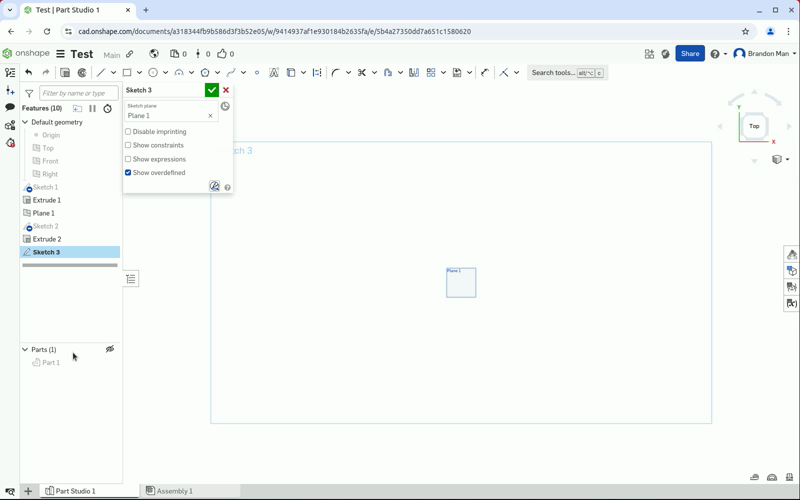
key(l)
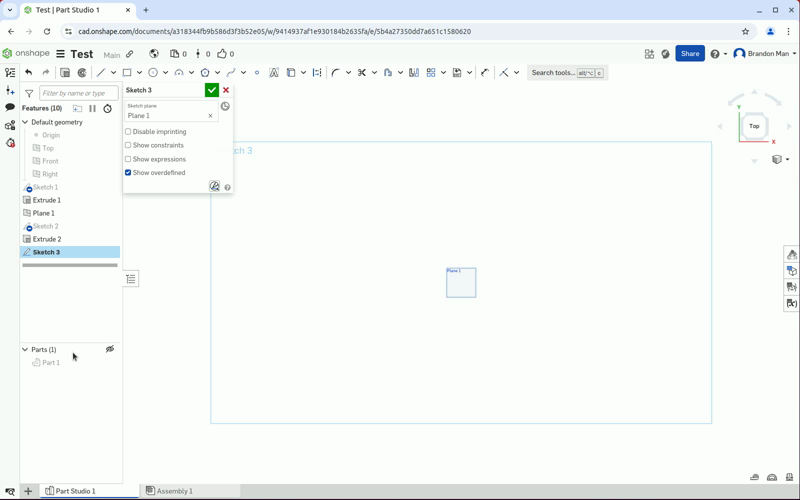
key_down(shift)
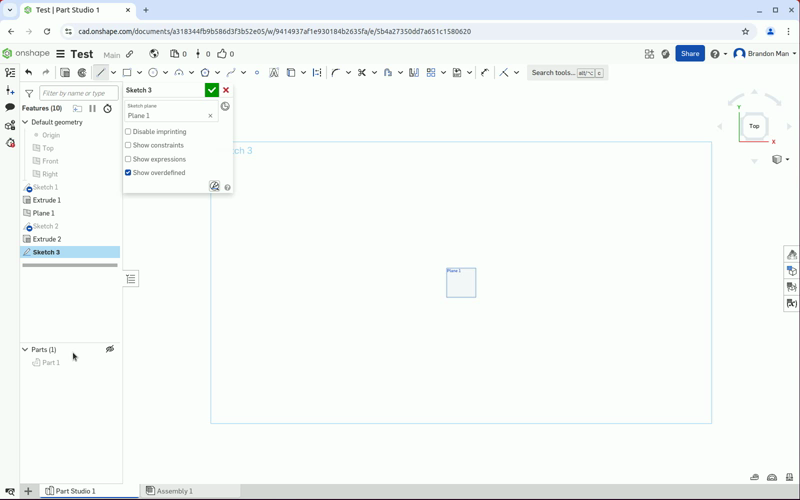
mouse_move(558, 298)
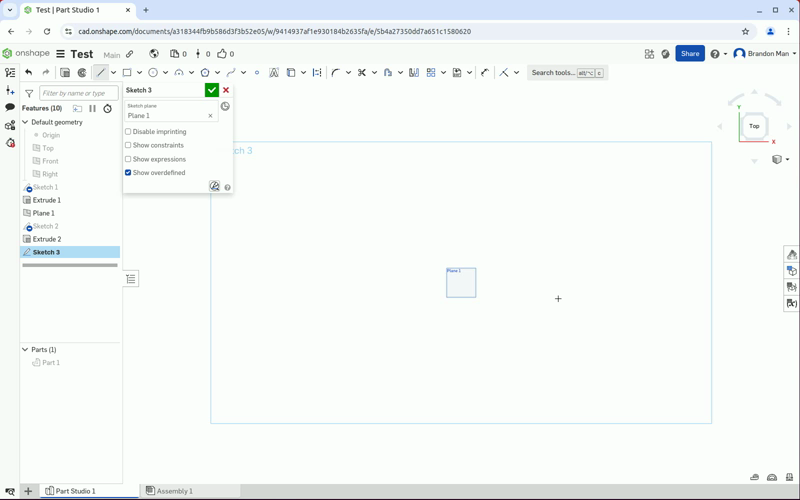
click(558, 298)
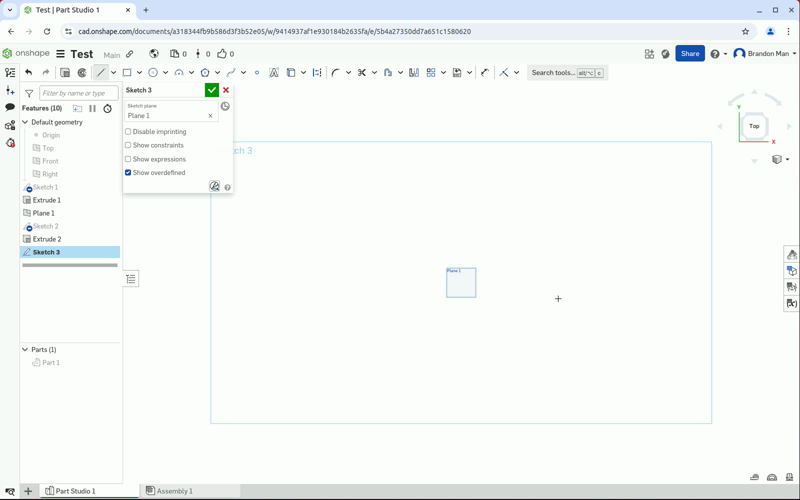
key_up(shift)
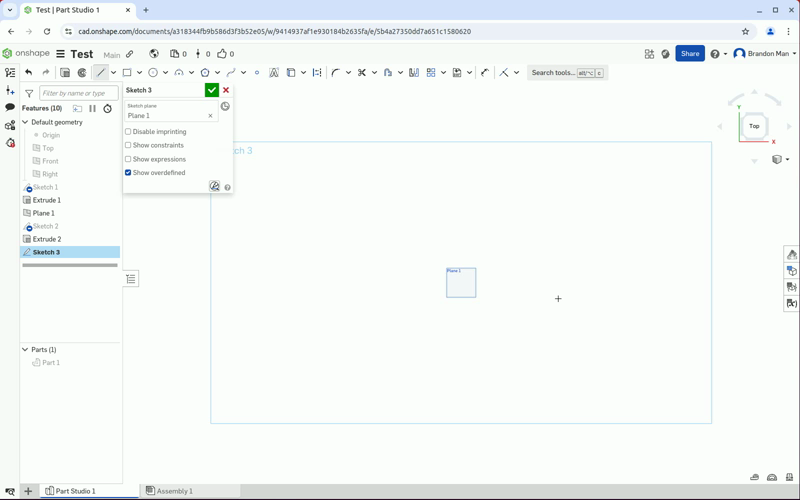
key_down(shift)
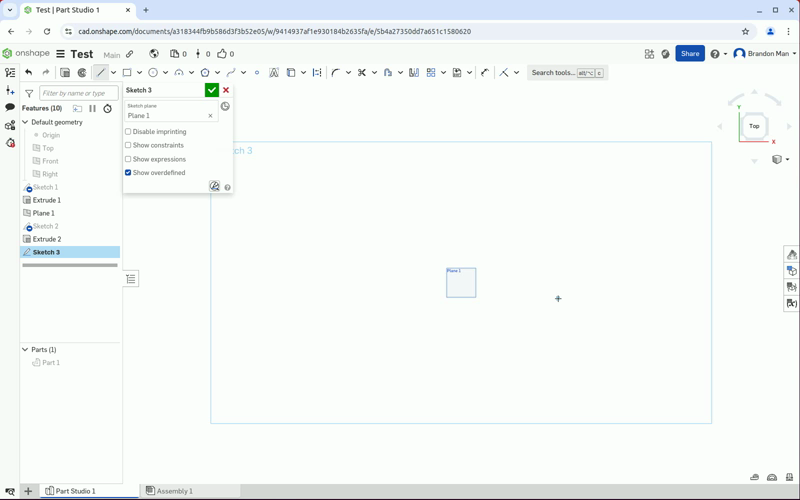
mouse_move(588, 298)
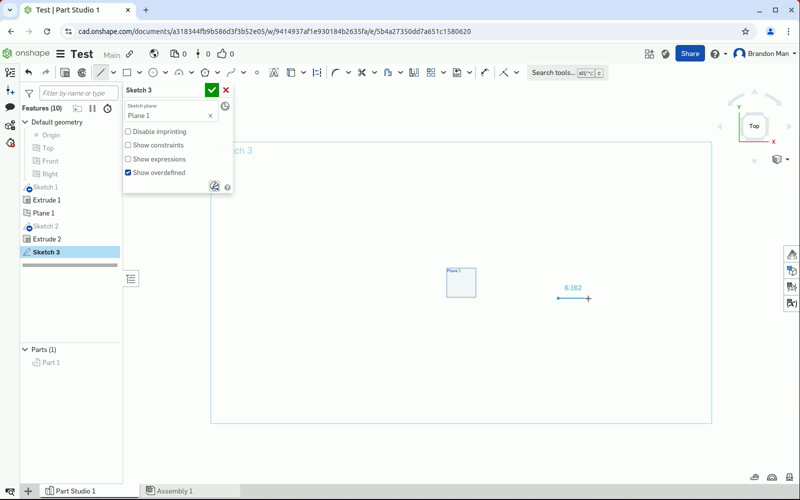
mouse_move(574, 298)
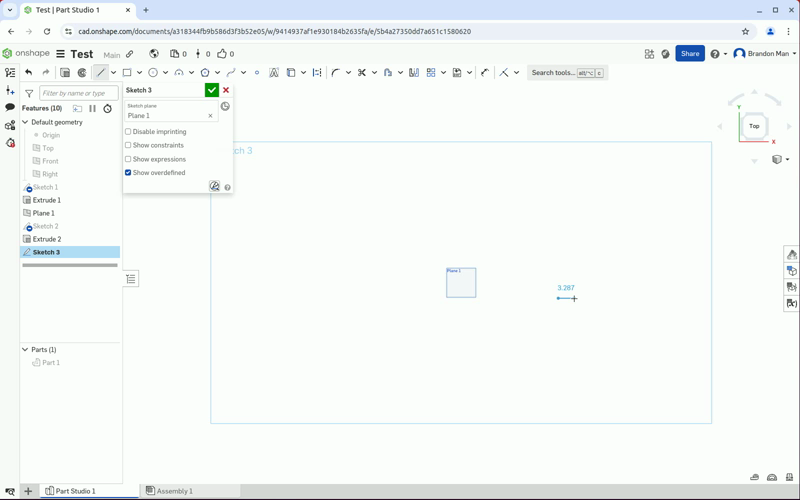
click(574, 298)
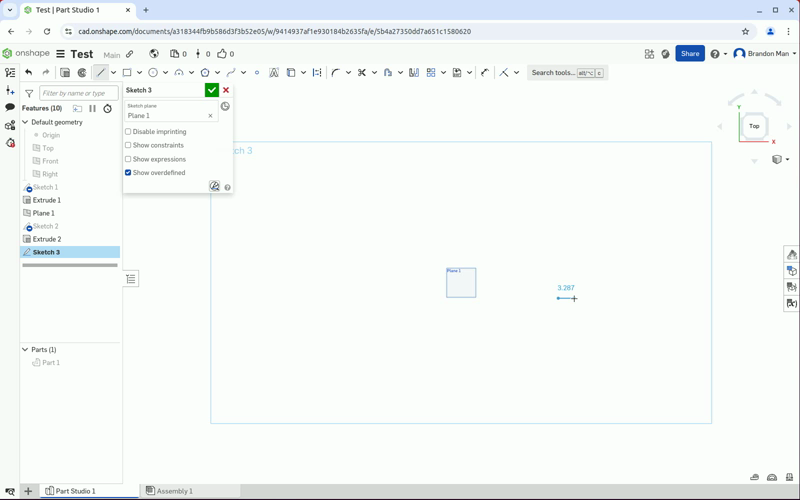
key_up(shift)
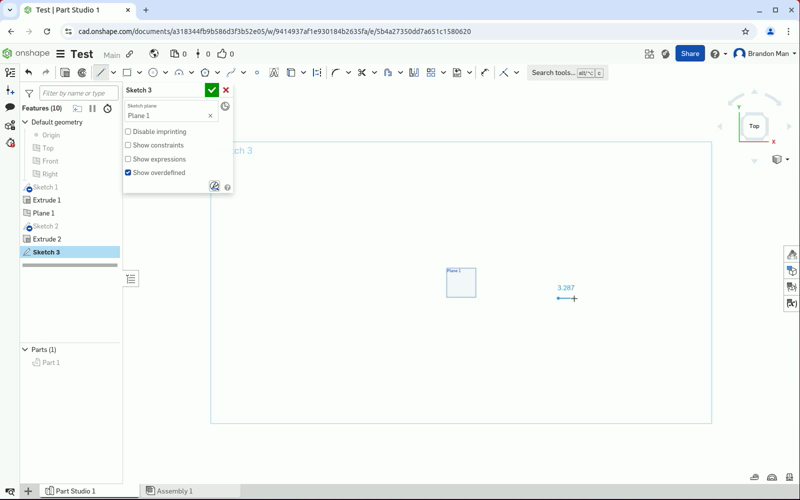
key_down(shift)
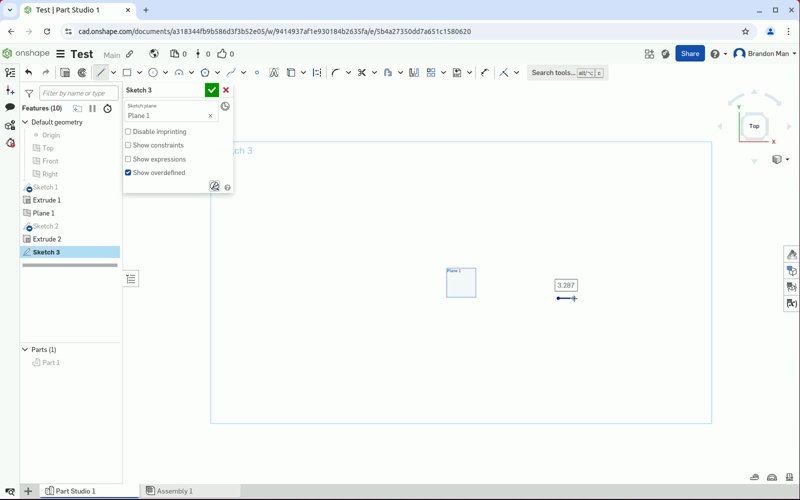
mouse_move(589, 298)
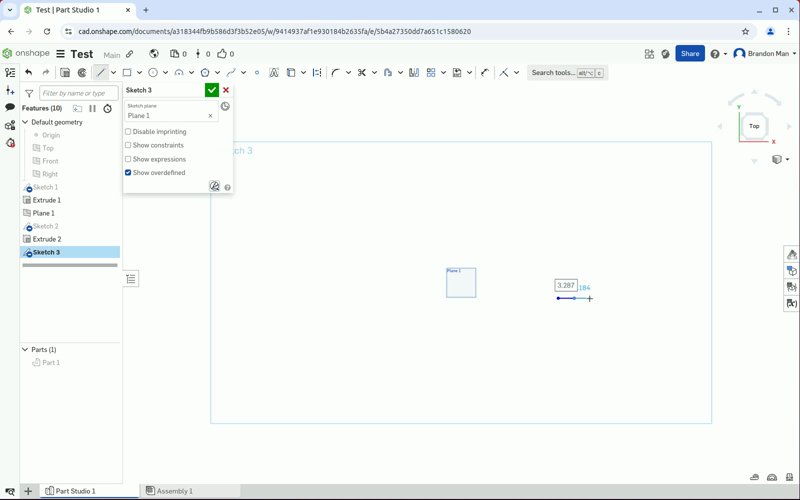
mouse_move(574, 282)
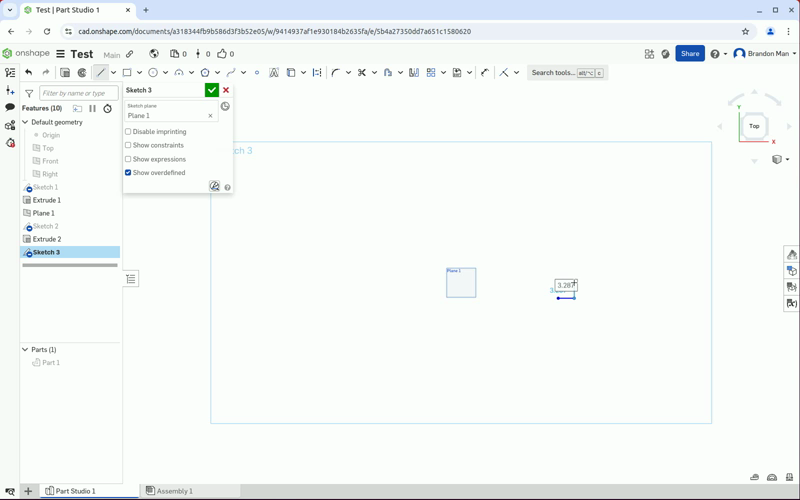
click(574, 282)
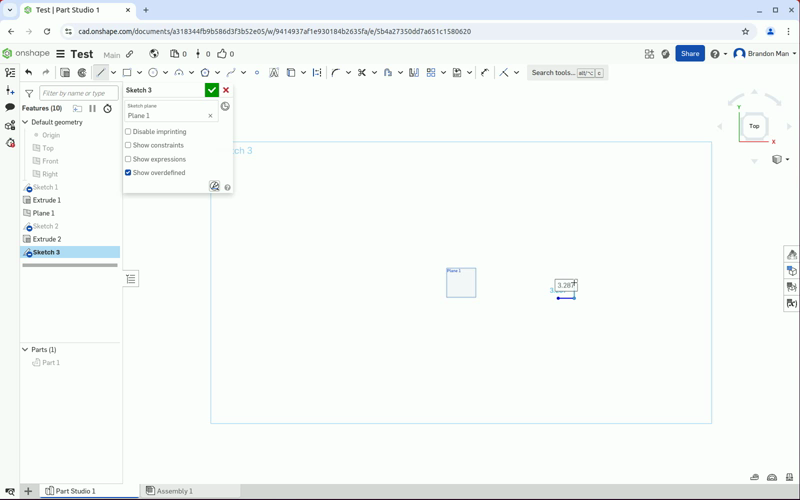
key_up(shift)
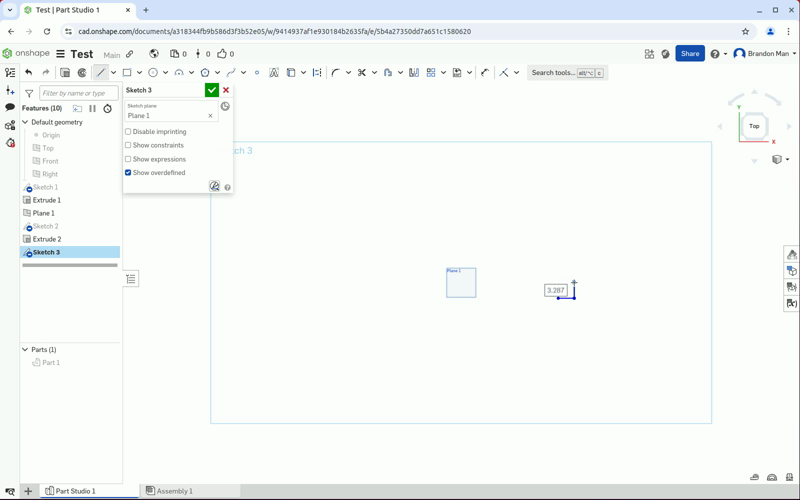
key_down(shift)
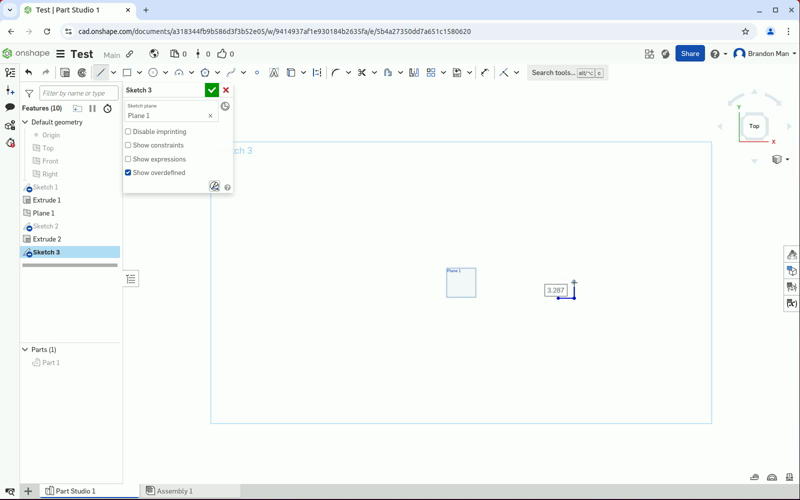
mouse_move(589, 282)
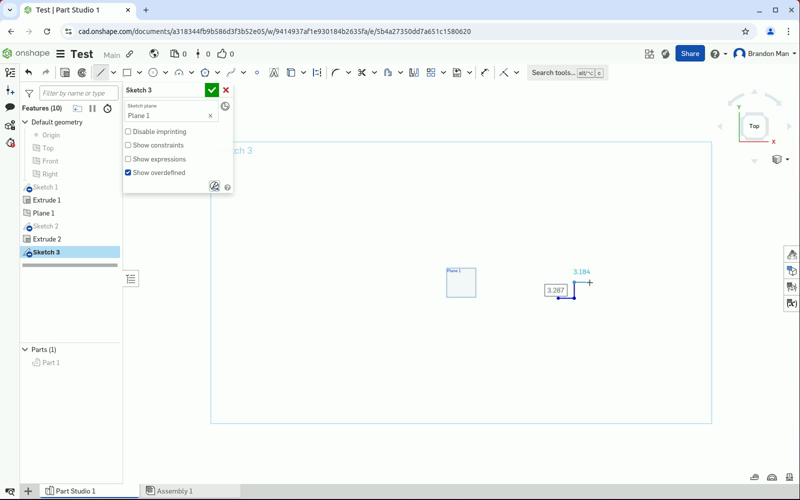
mouse_move(558, 282)
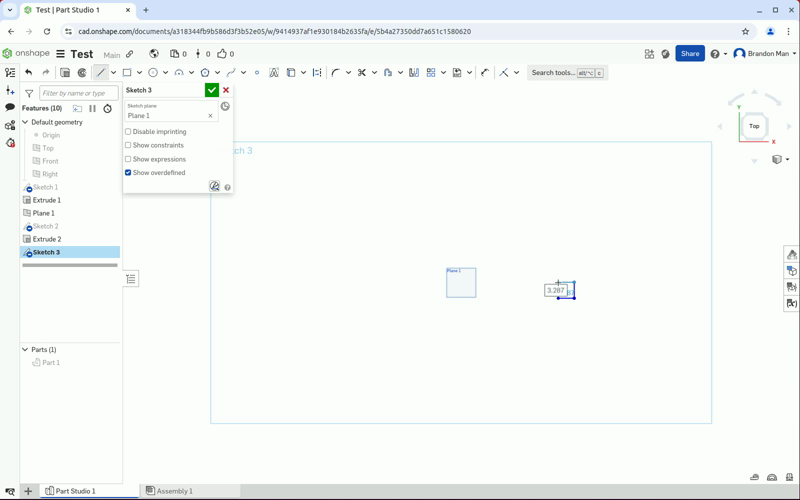
click(558, 282)
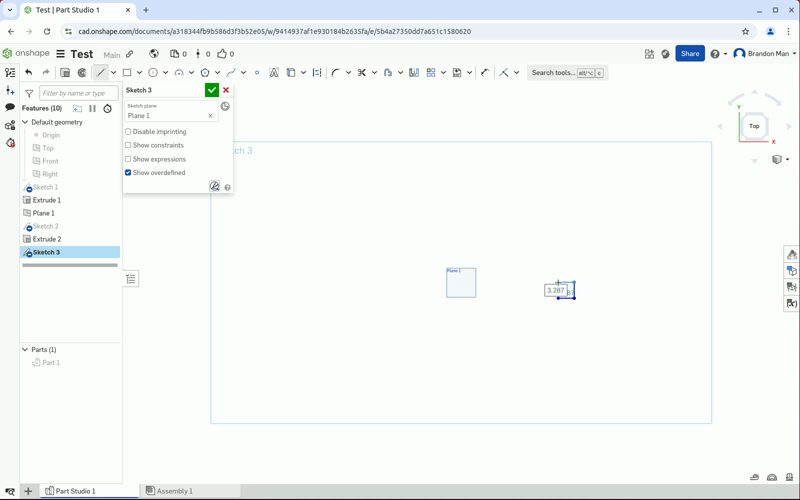
key_up(shift)
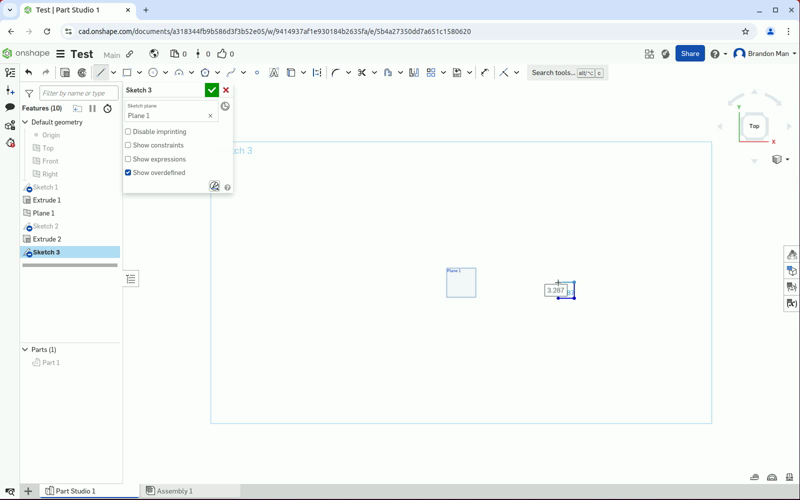
mouse_move(588, 282)
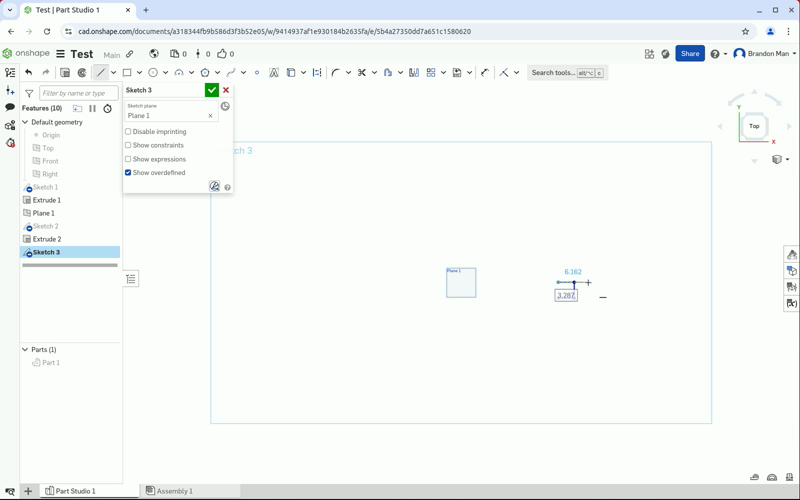
key_down(shift)
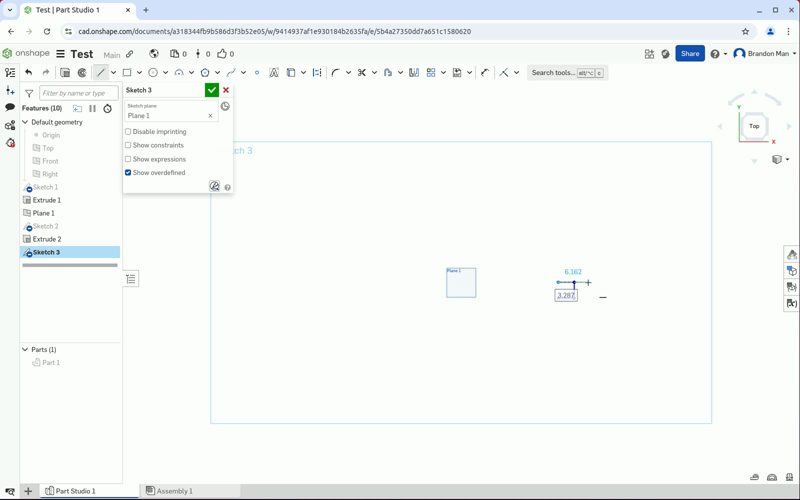
mouse_move(558, 298)
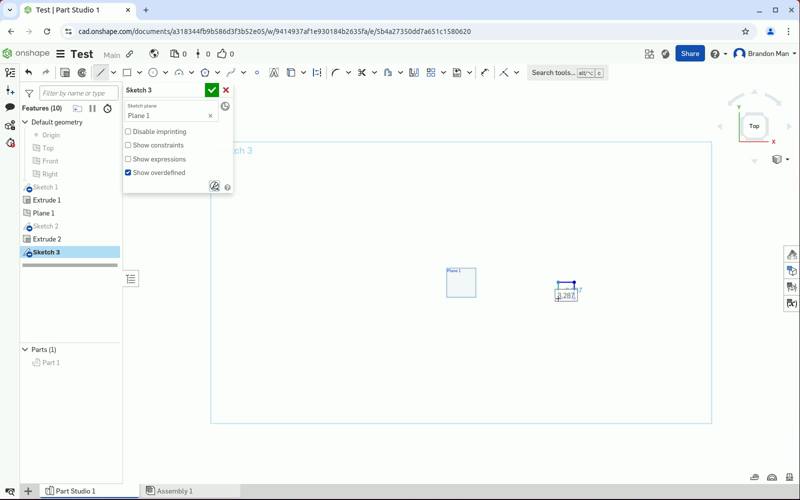
key_up(shift)
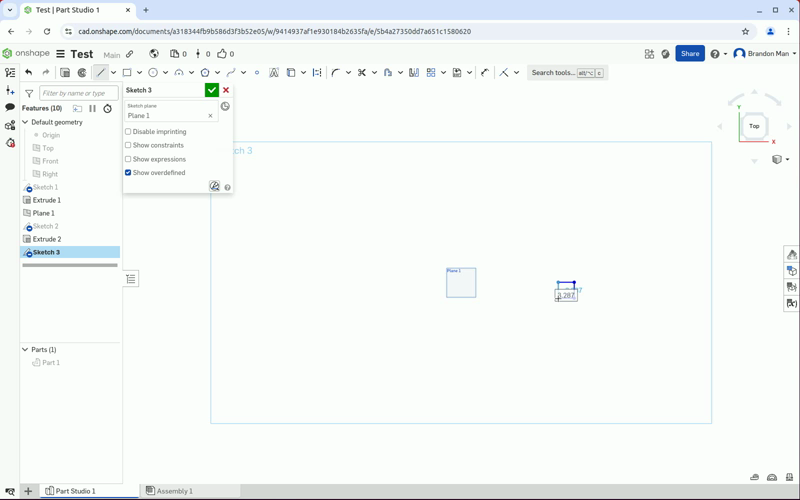
click(558, 298)
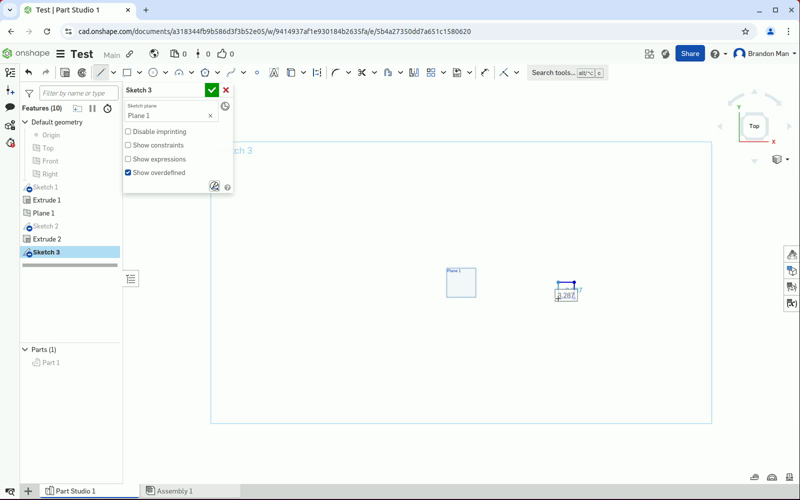
key(esc)
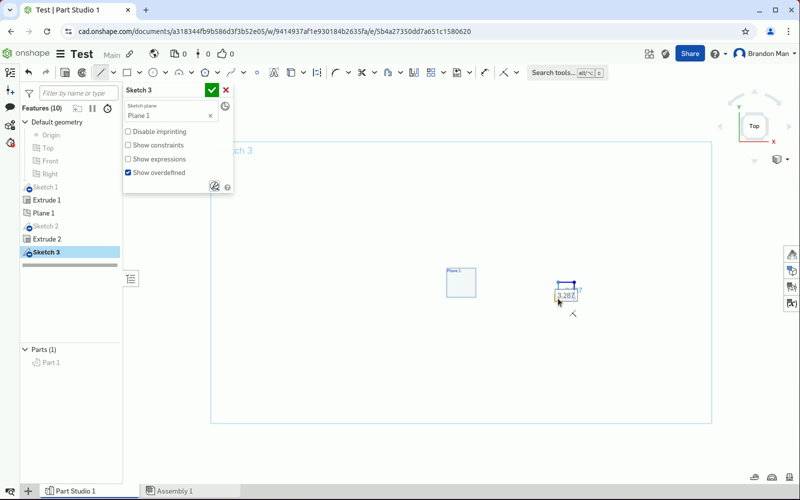
mouse_move(569, 297)
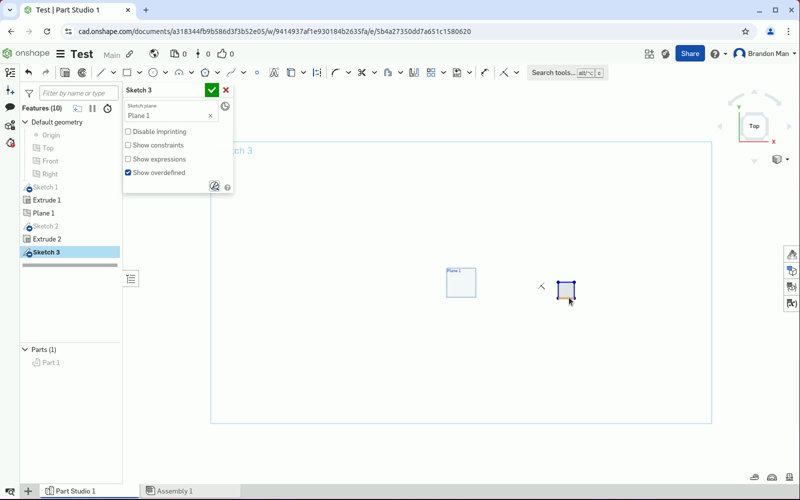
scroll(6)
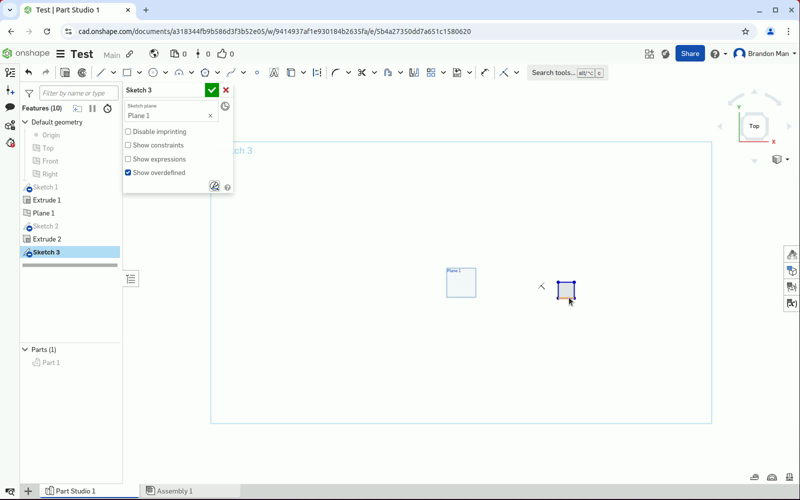
scroll(6)
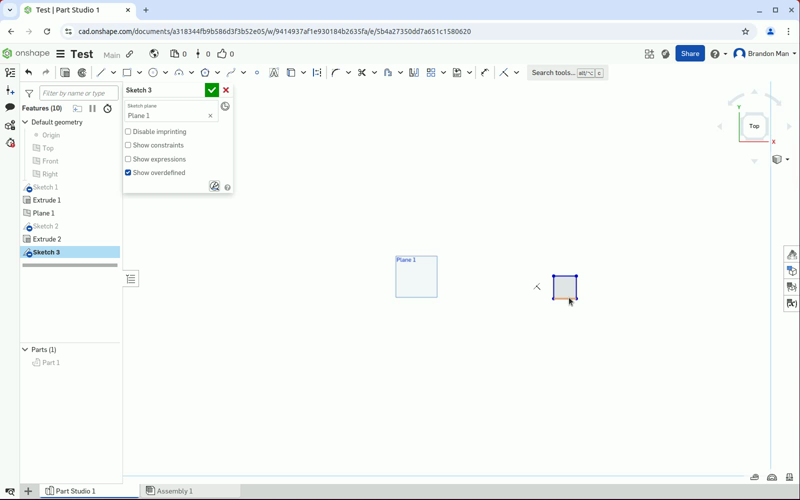
scroll(6)
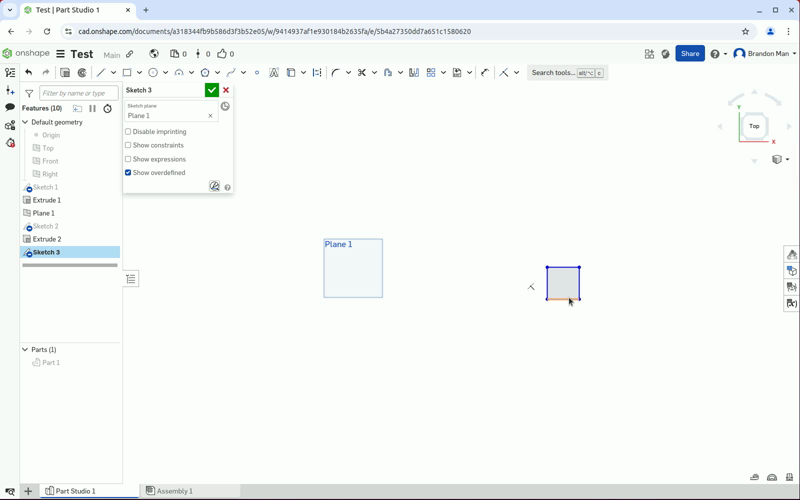
scroll(6)
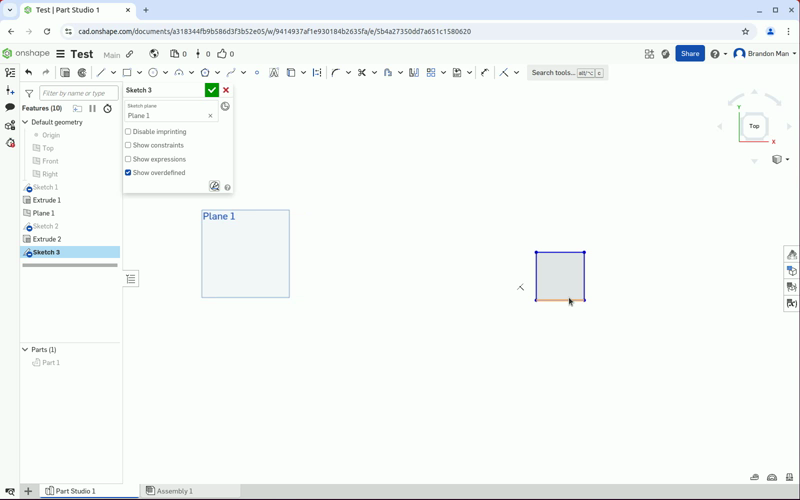
scroll(6)
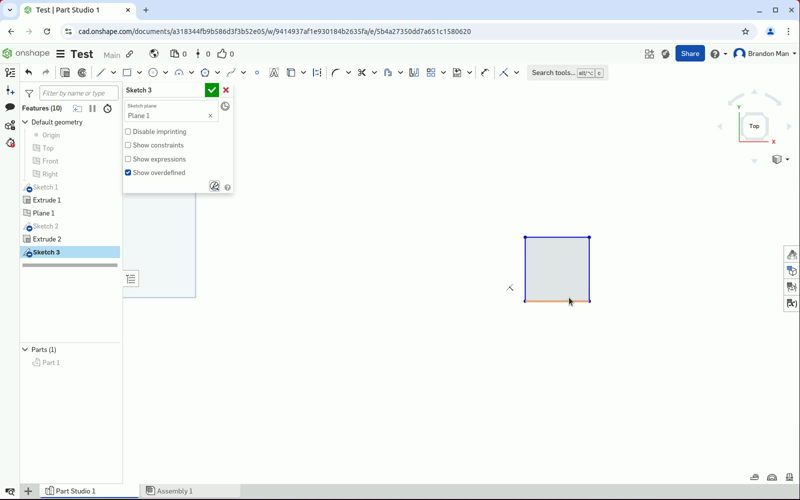
scroll(6)
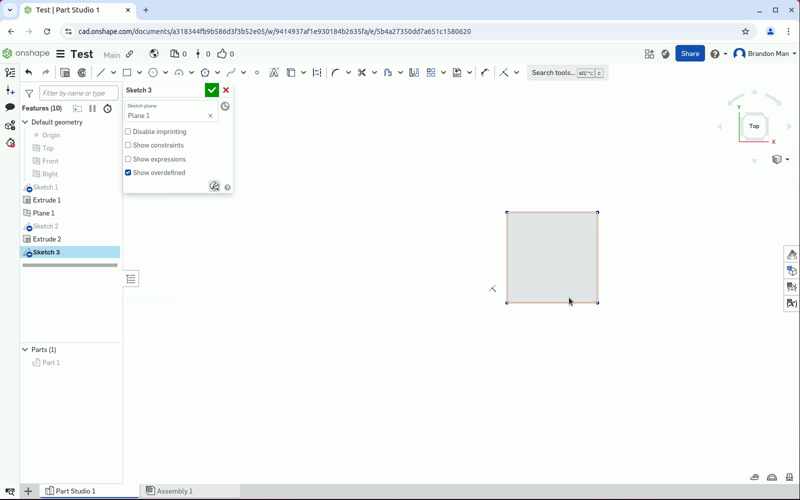
scroll(6)
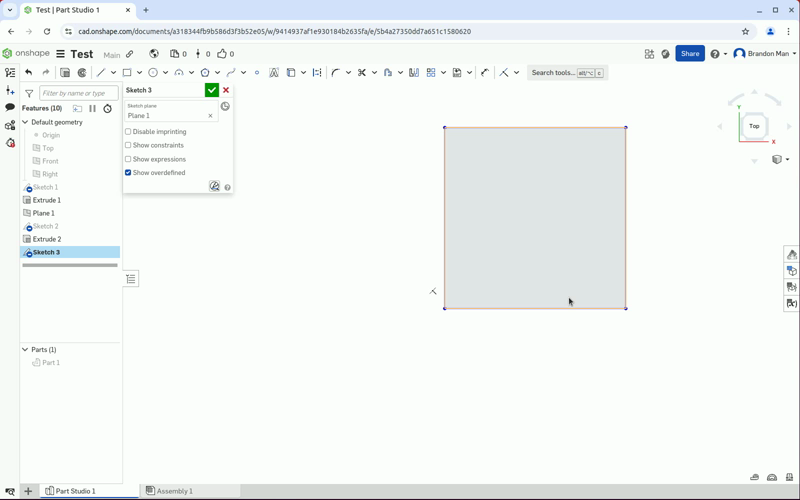
click(569, 297)
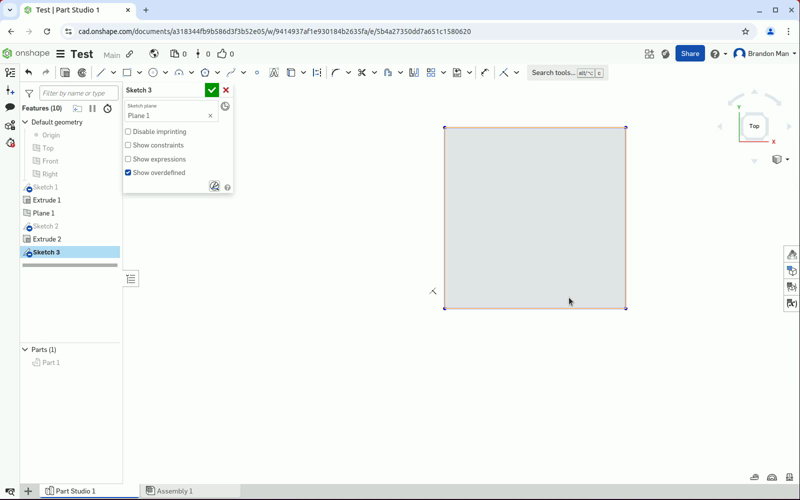
scroll(-6)
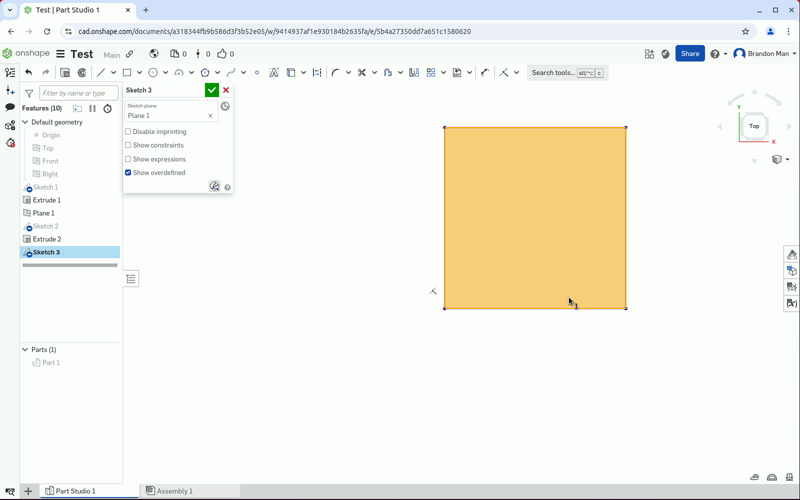
scroll(-6)
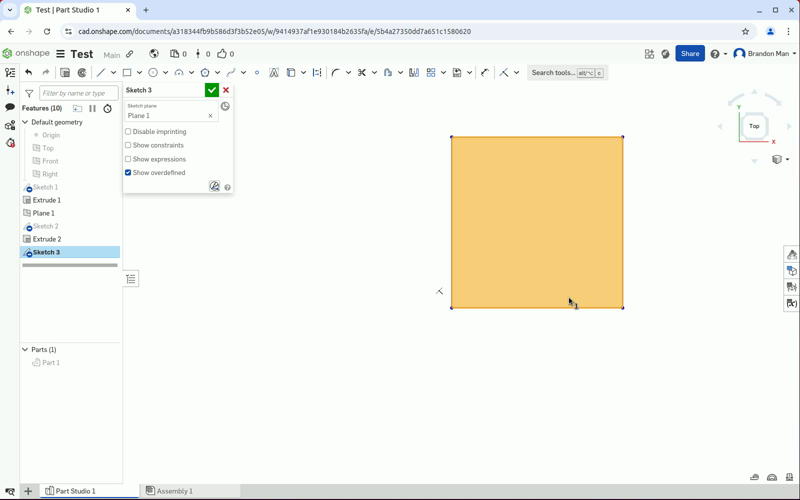
scroll(-6)
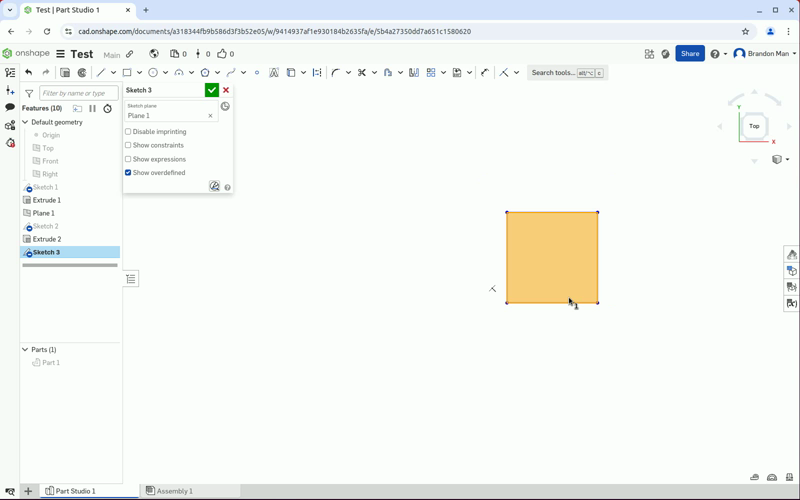
scroll(-6)
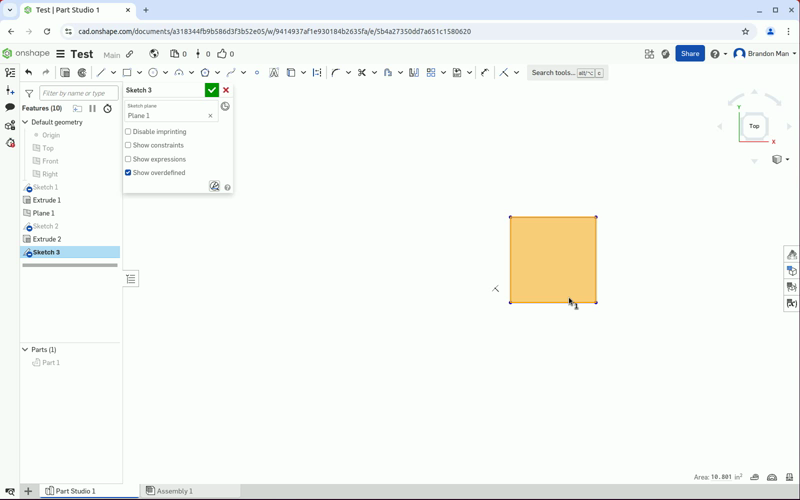
scroll(-6)
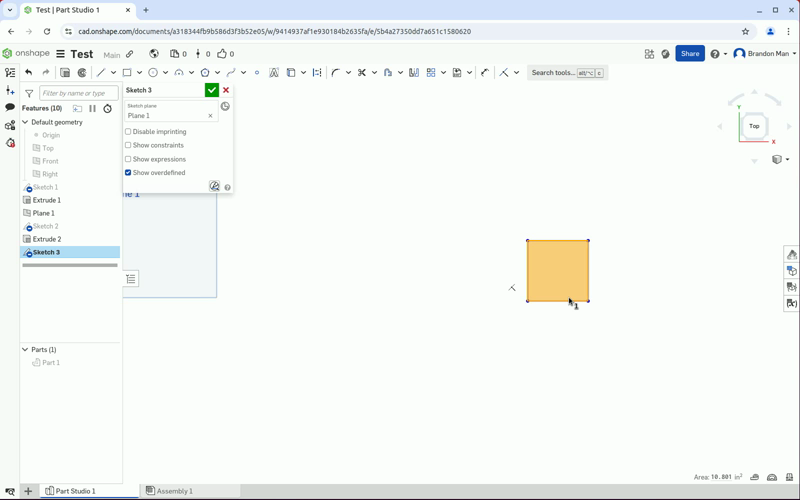
scroll(-6)
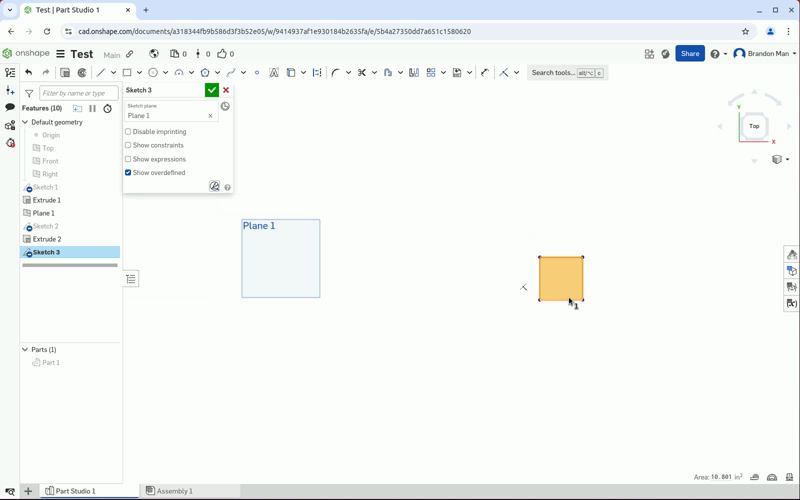
scroll(-6)
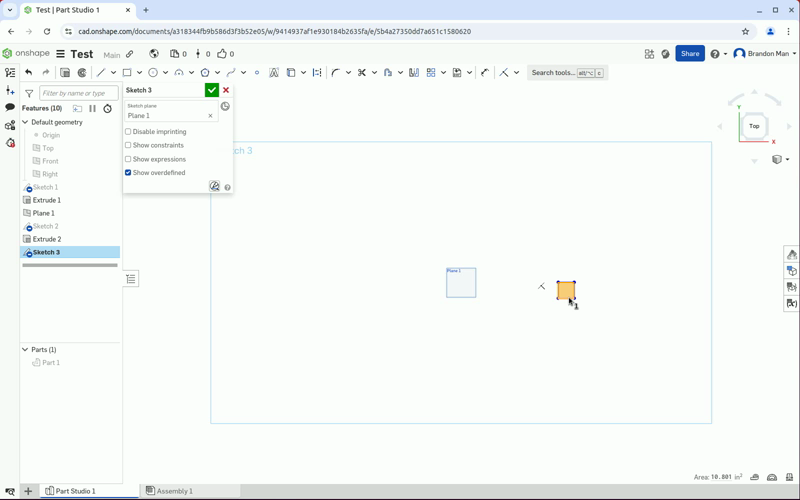
mouse_move(73, 352)
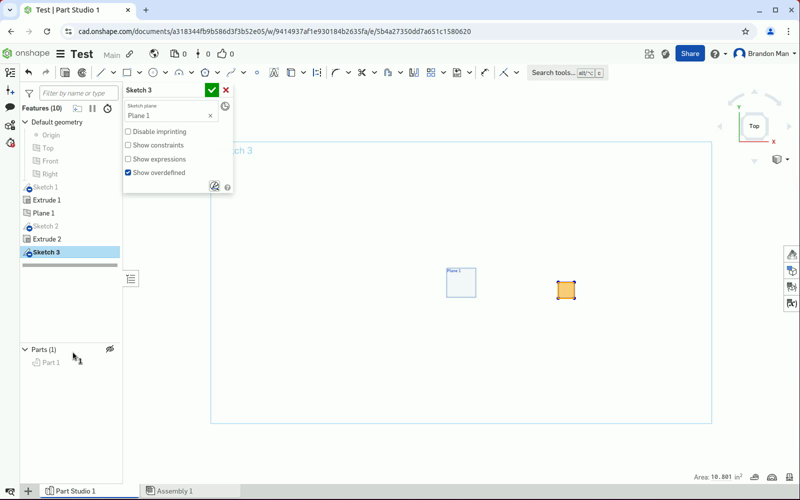
key(shift+y)
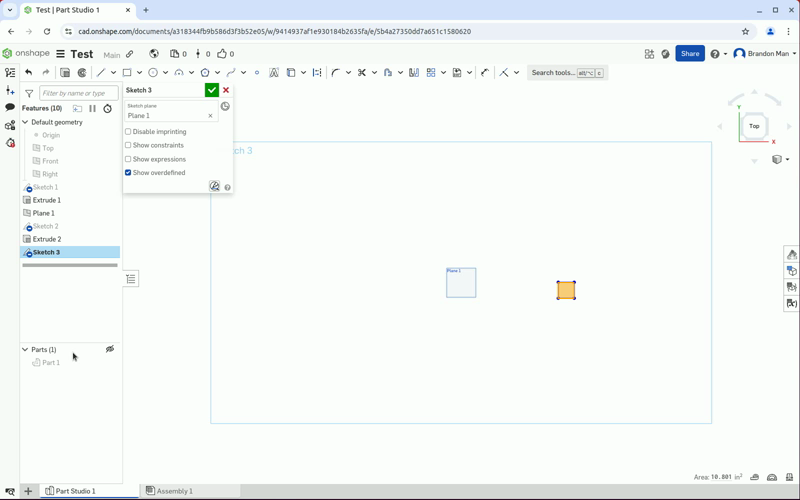
key(shift+e)
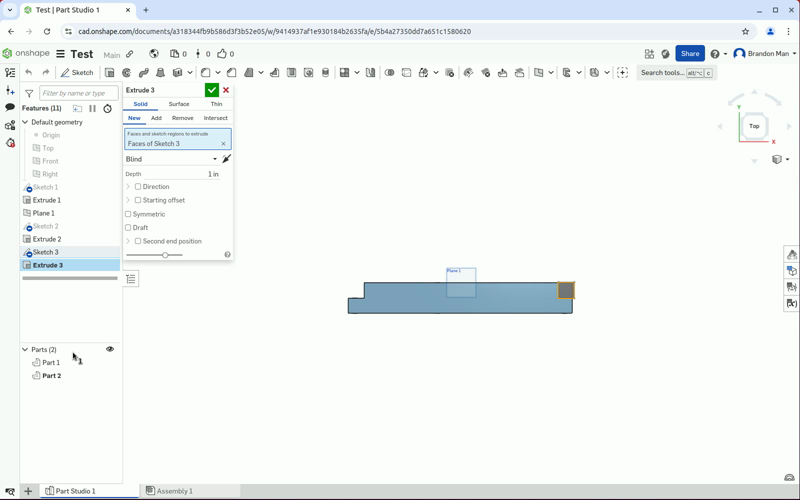
mouse_move(143, 106)
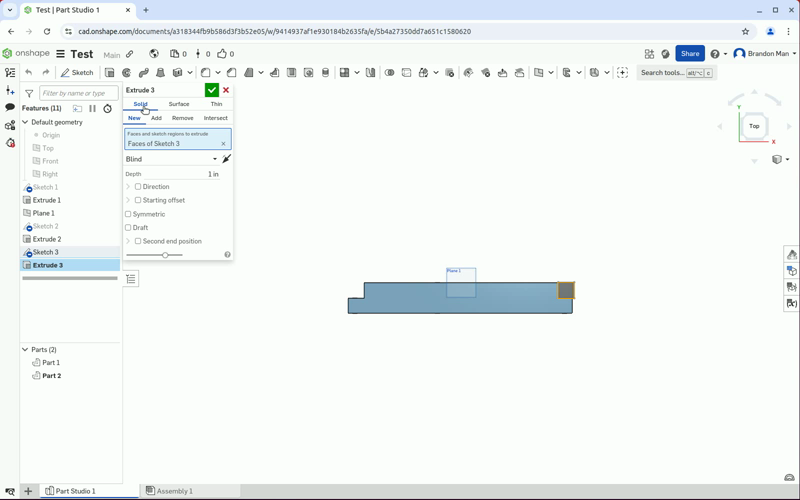
click(143, 106)
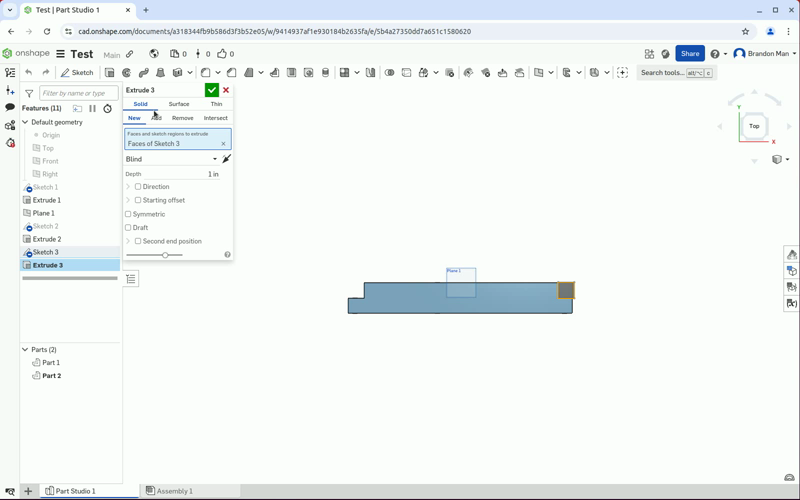
mouse_move(186, 120)
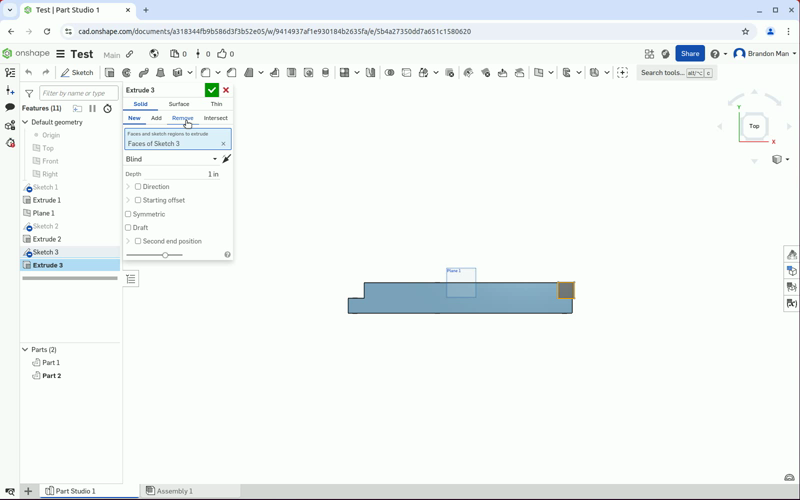
click(186, 120)
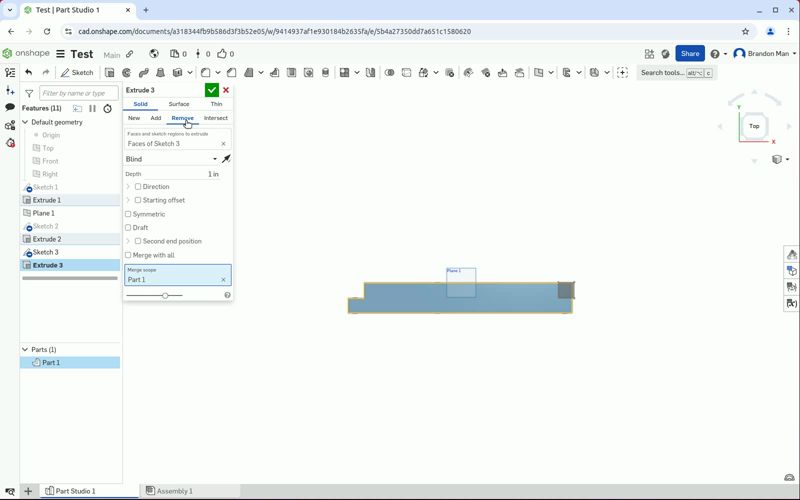
key(tab, 4)
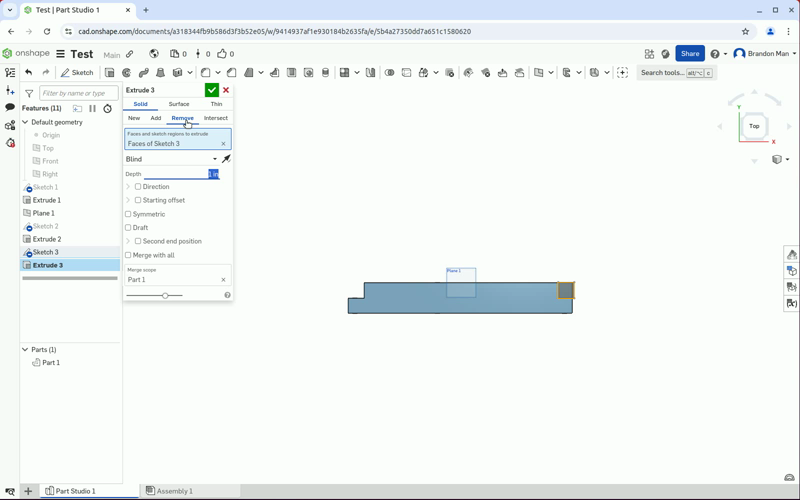
text(7.221)
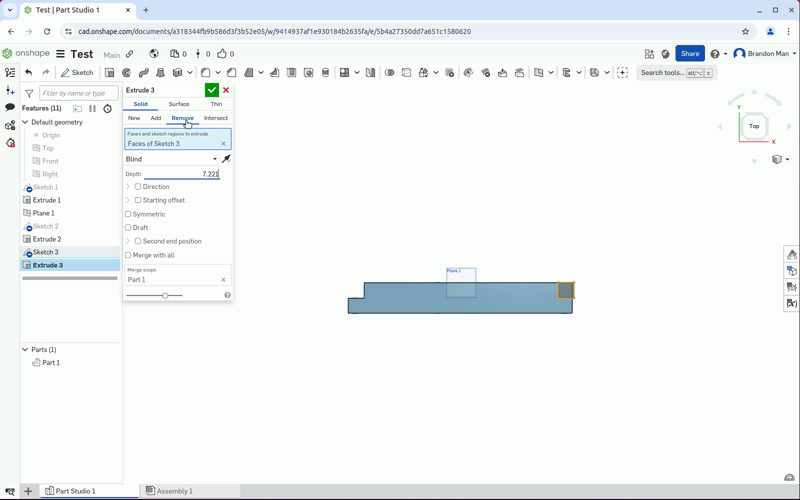
key(tab, 6)
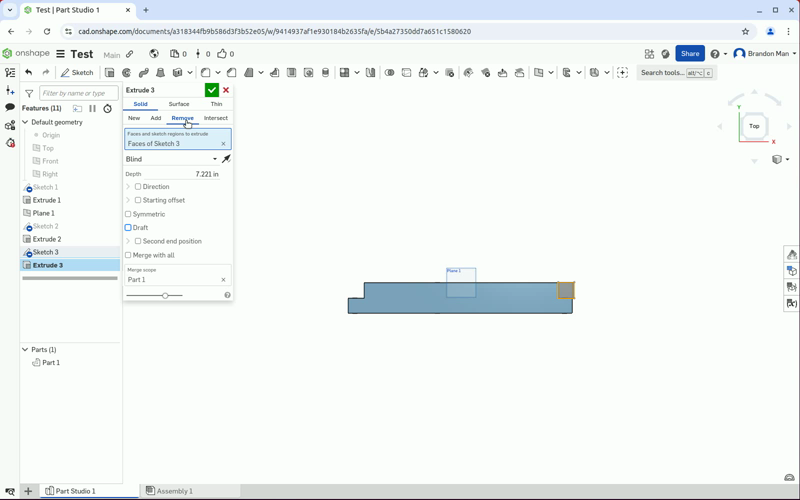
key(space)
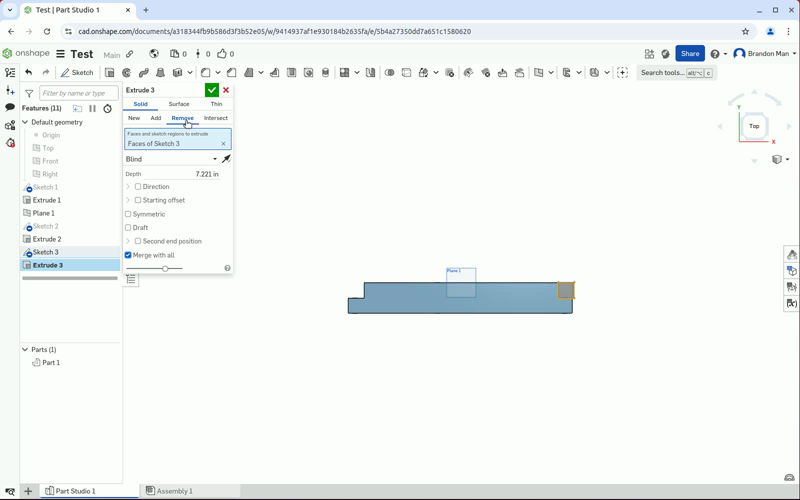
key(enter)
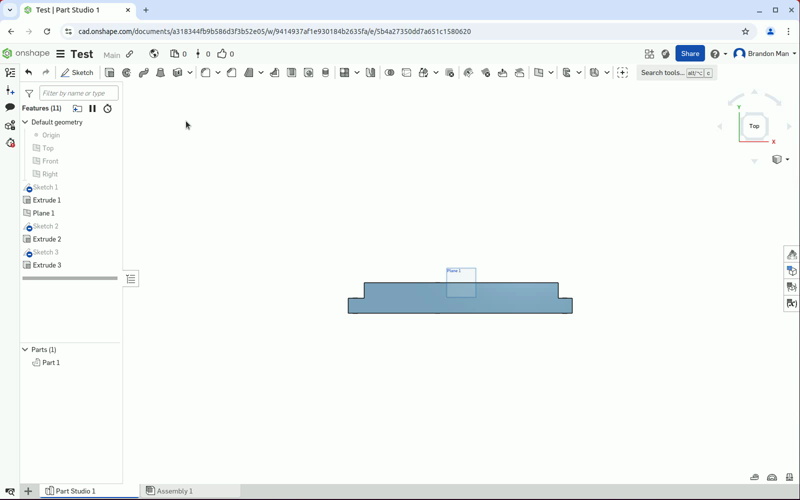
key(shift+h)
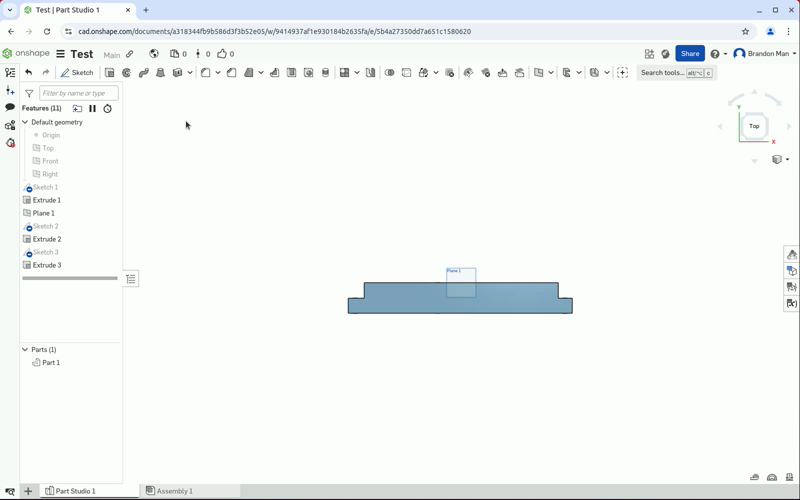
key(shift+h)
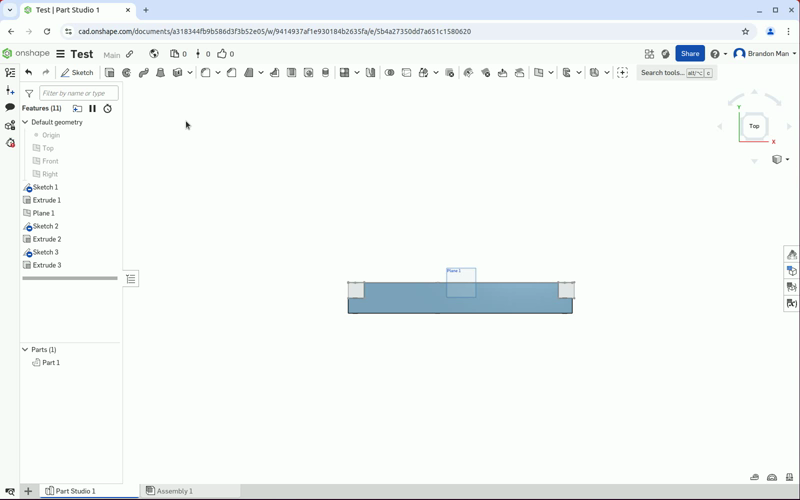
key(shift+7)
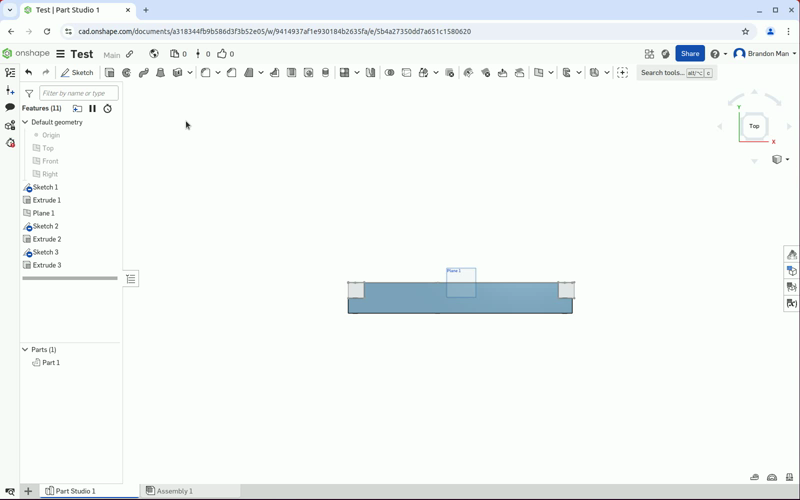
key(up, 3)
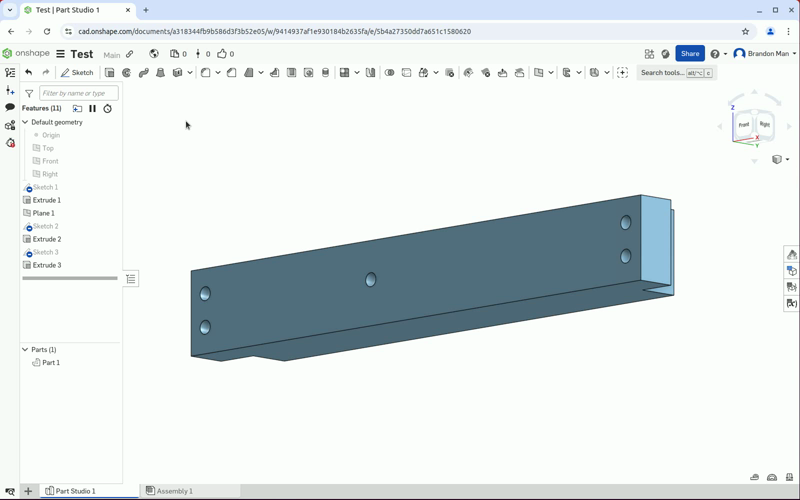
key(left, 3)
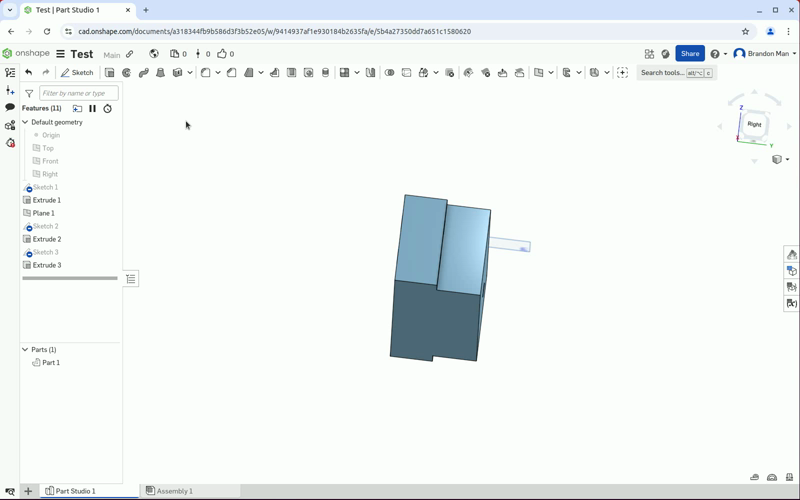
key(right, 3)
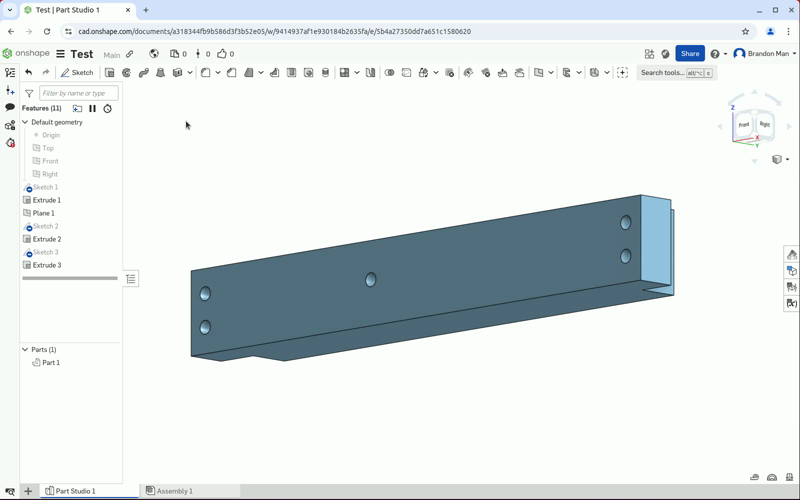
key(down, 3)
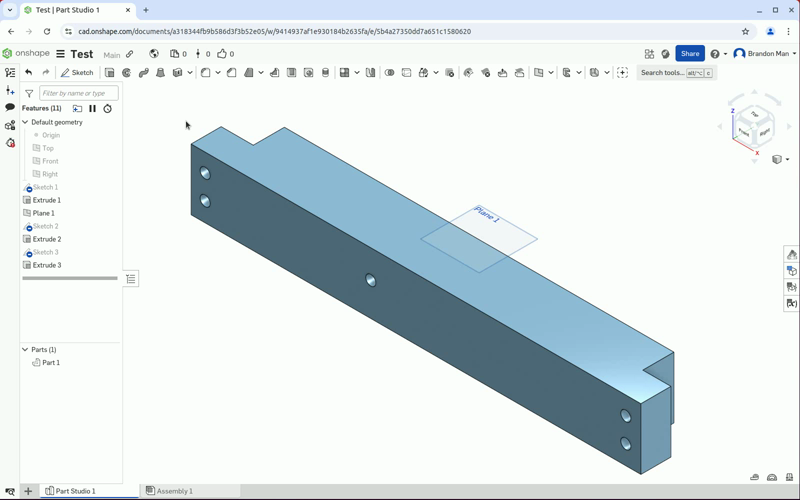
mouse_move(73, 189)
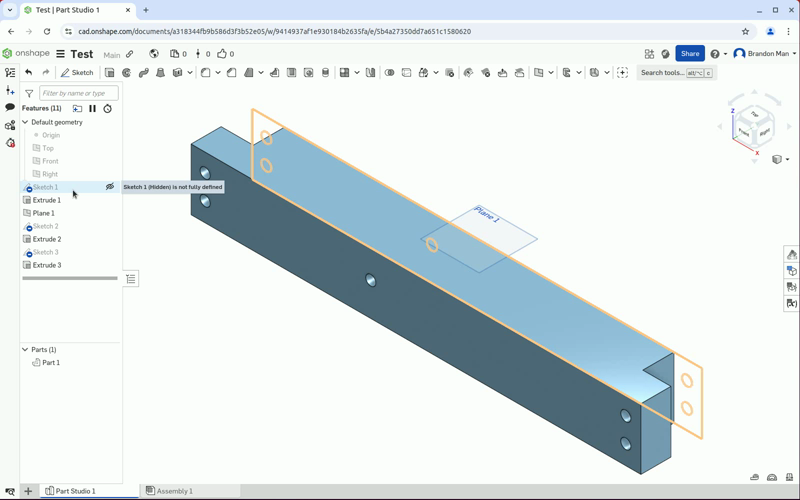
click(73, 189)